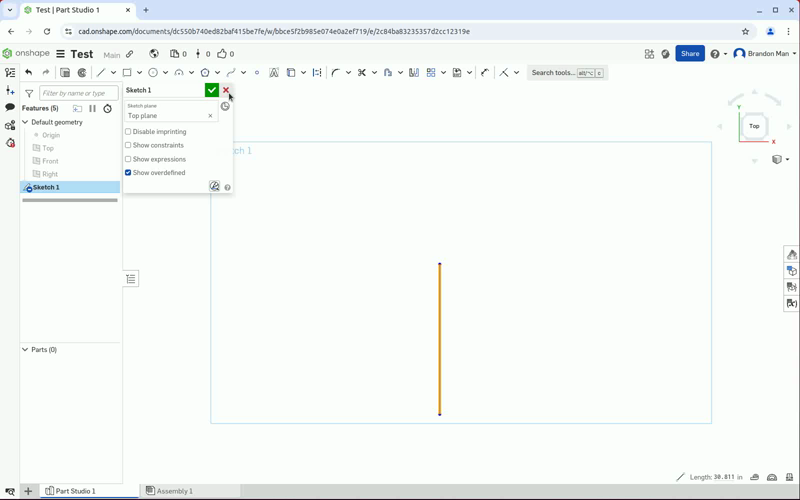
key(shift+h)
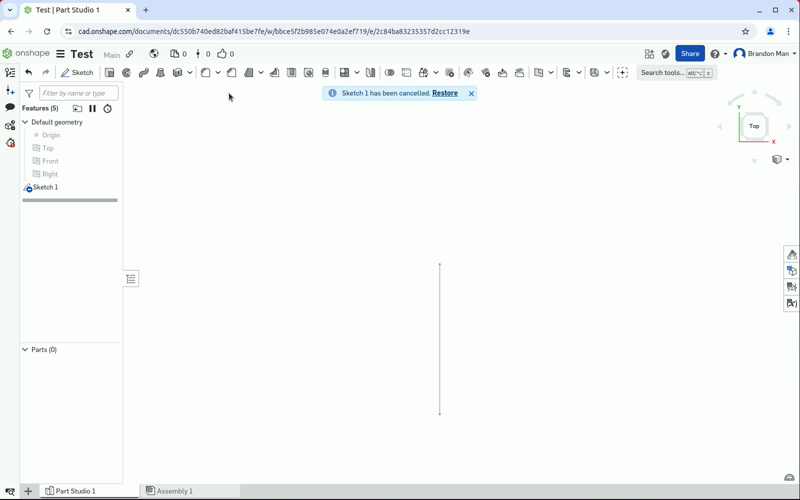
mouse_move(73, 352)
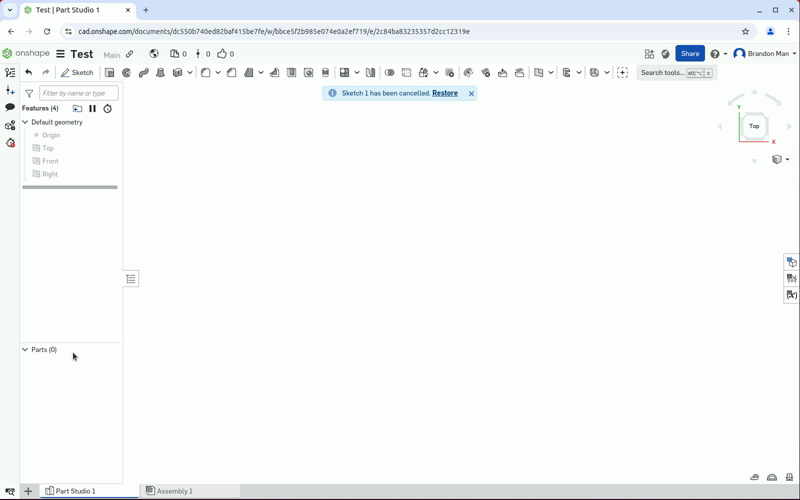
key(y)
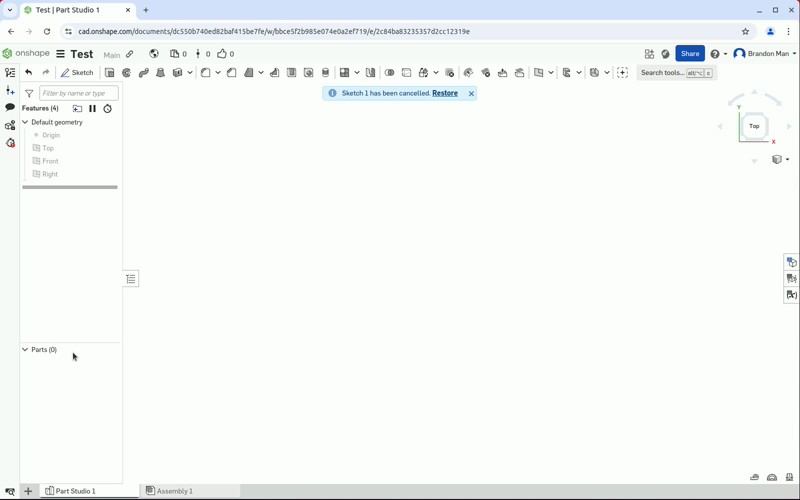
key(shift+p)
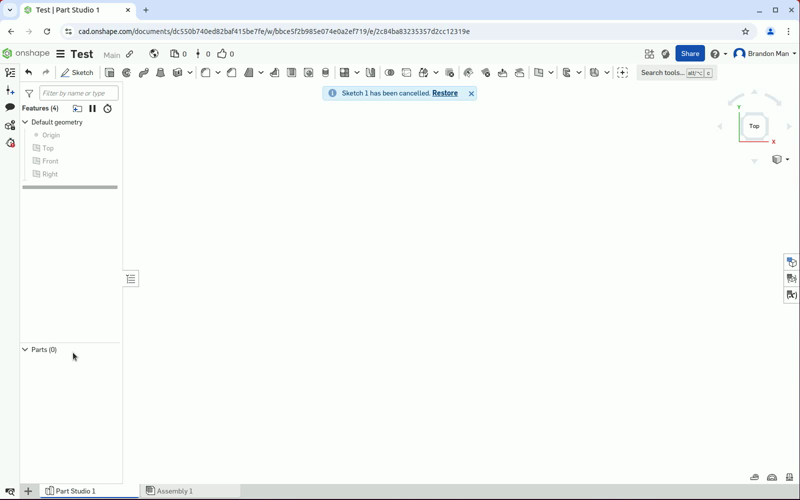
key(space)
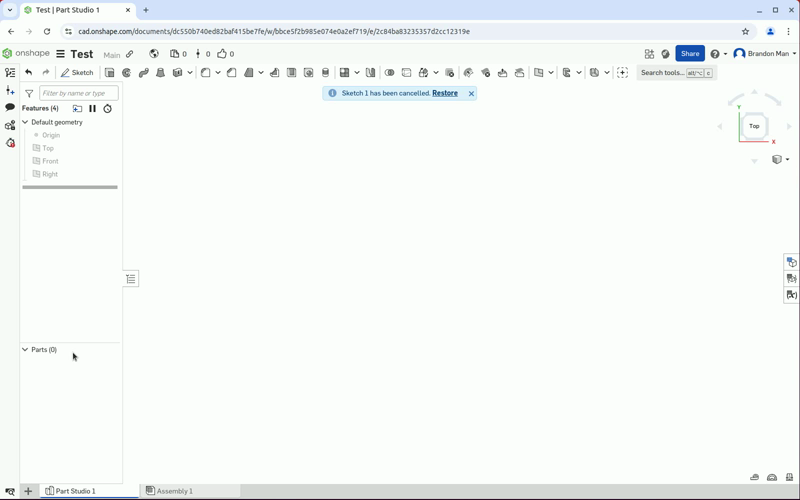
key_down(shift)
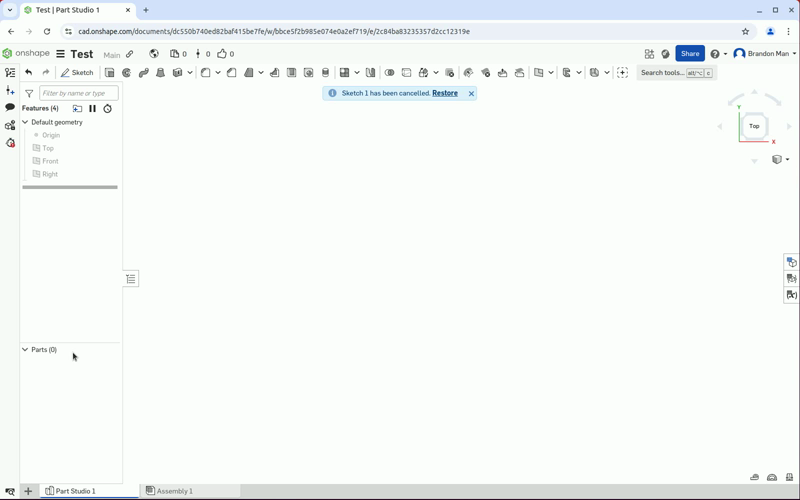
key(up)
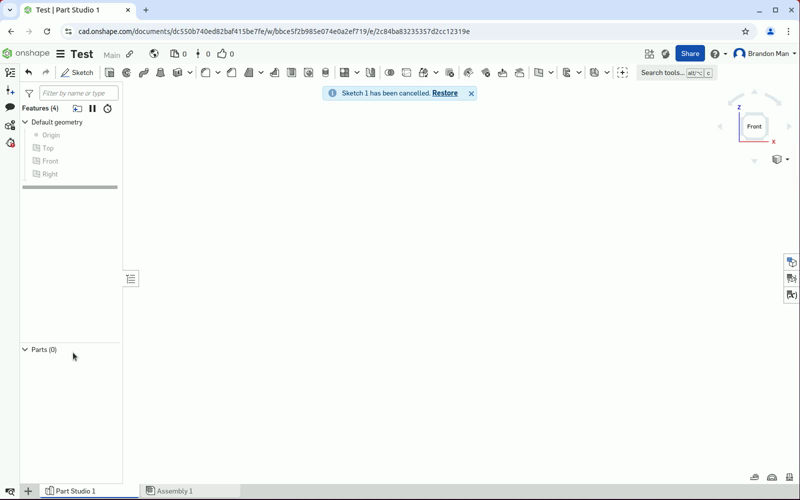
key_up(shift)
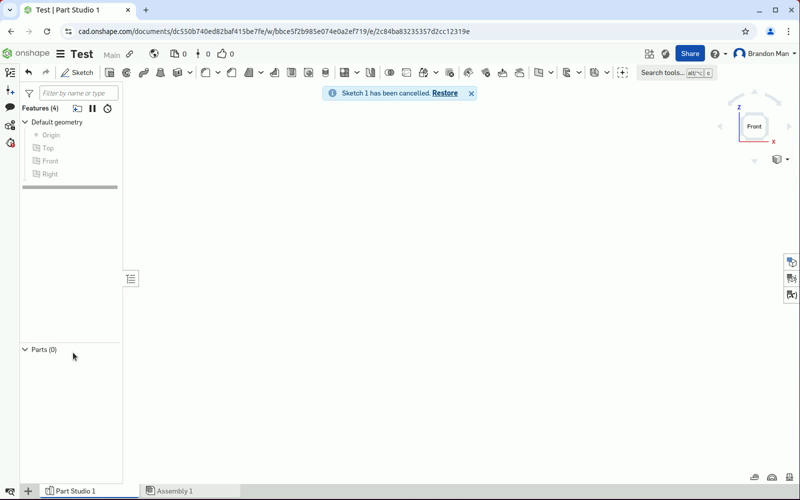
mouse_move(73, 352)
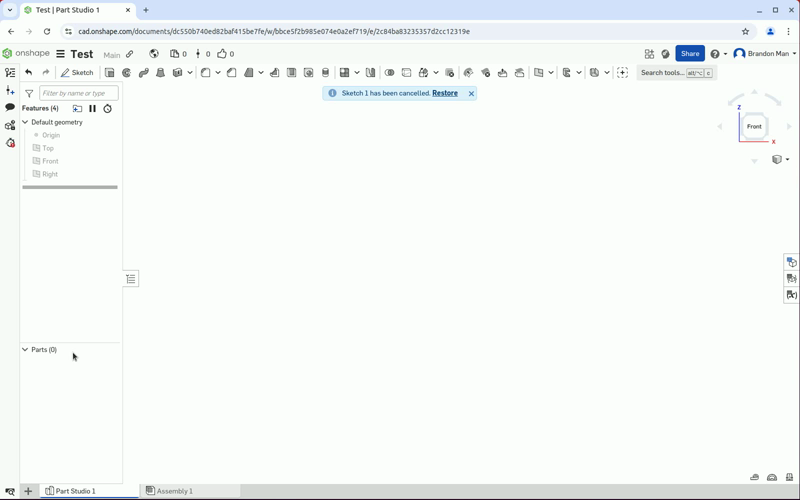
key(shift+y)
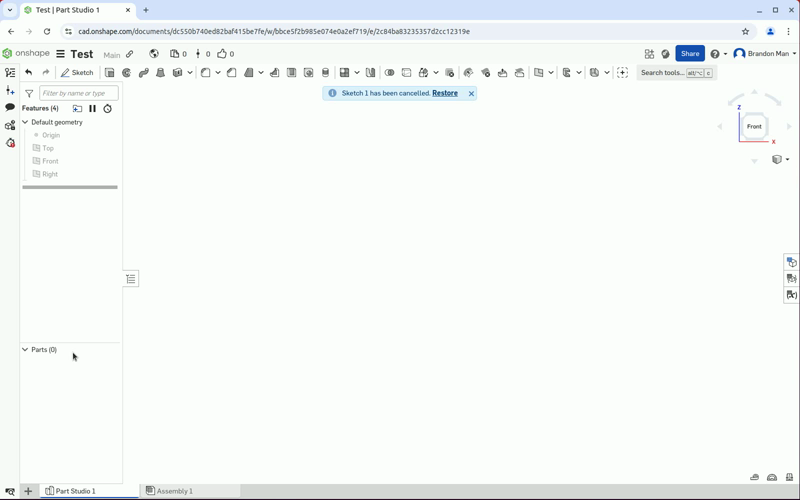
key(shift+s)
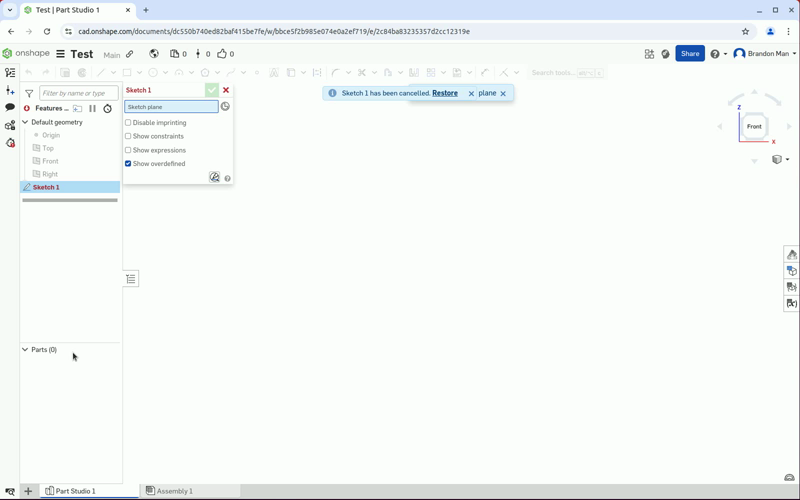
mouse_move(73, 163)
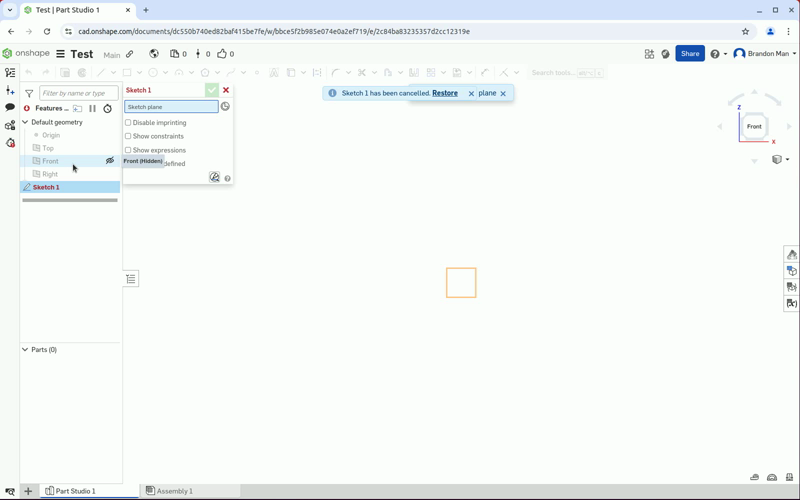
click(73, 163)
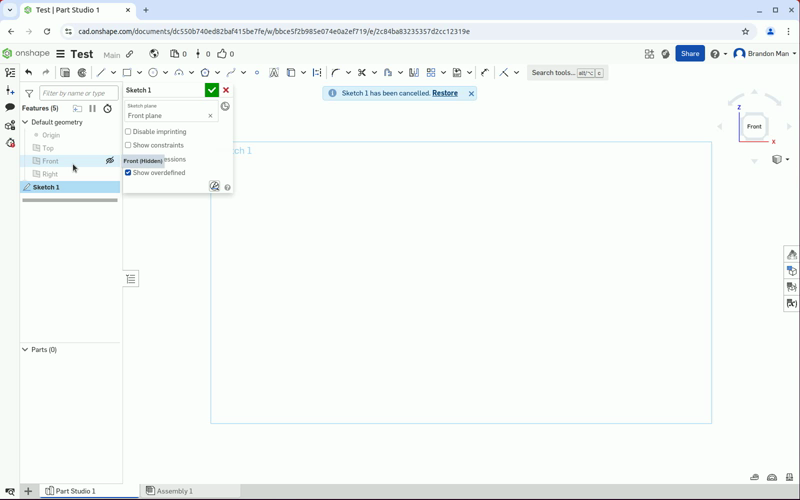
mouse_move(73, 352)
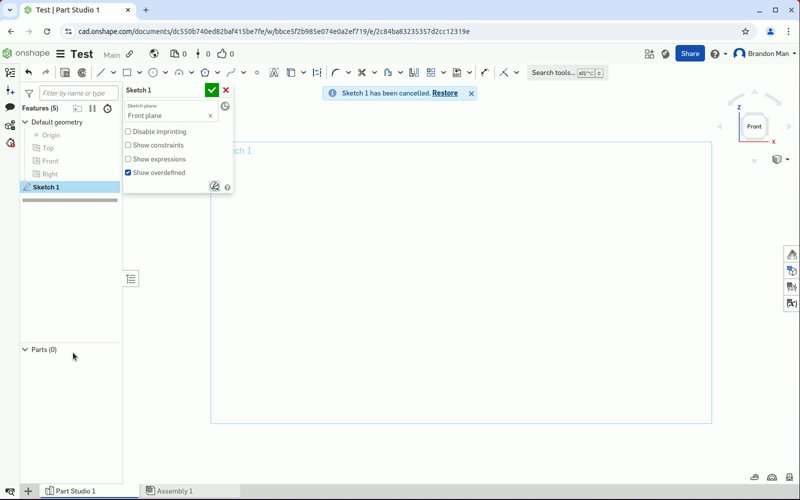
key(y)
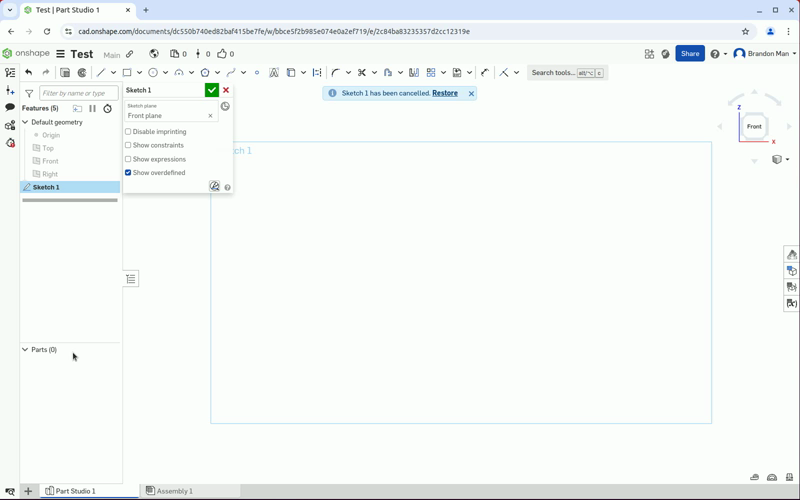
key(a)
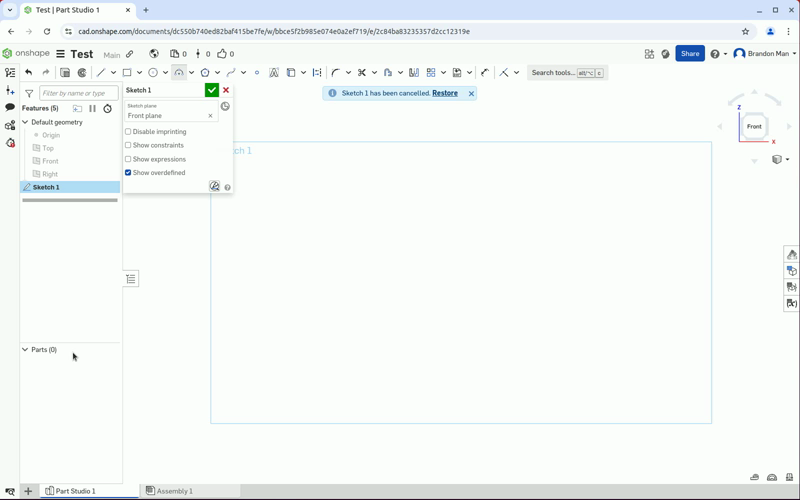
key_down(shift)
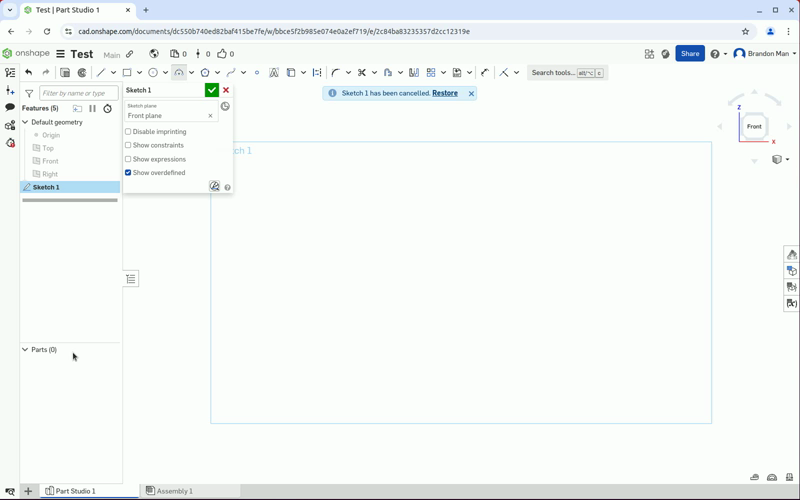
mouse_move(401, 309)
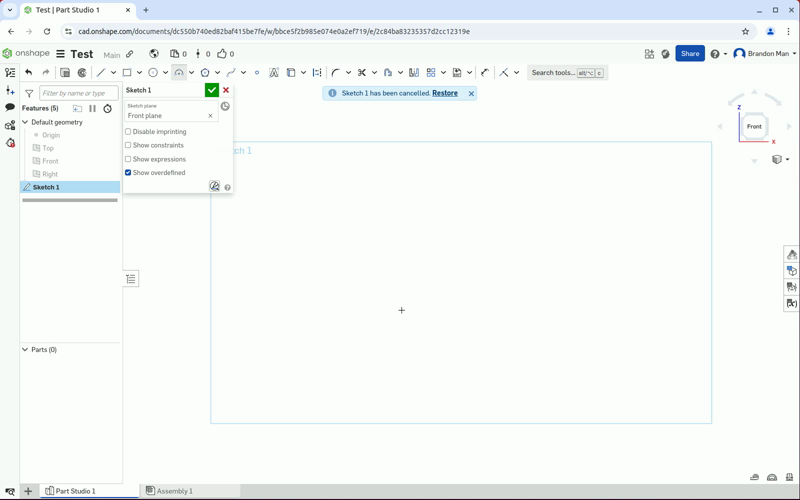
click(401, 309)
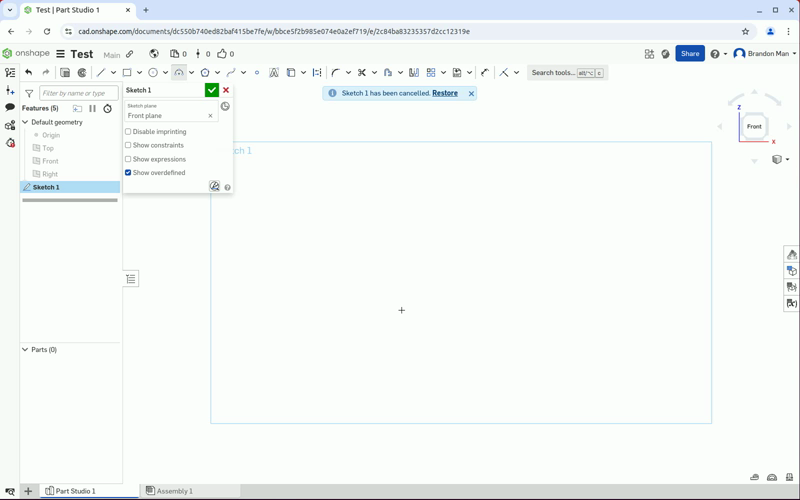
key_up(shift)
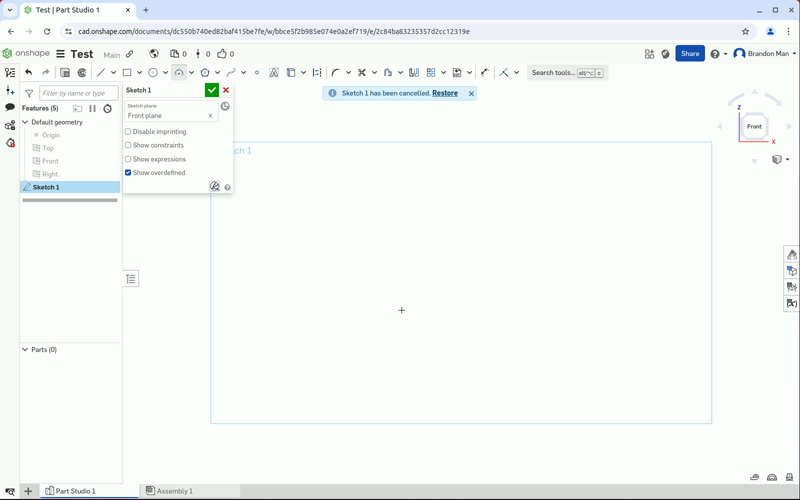
key_down(shift)
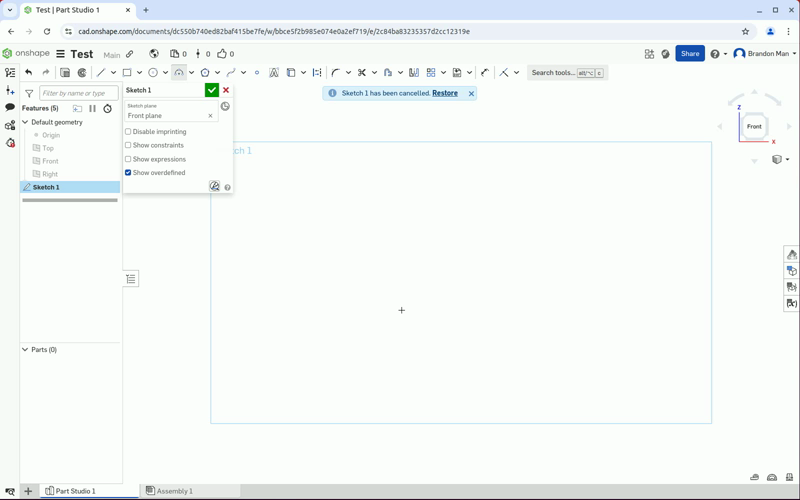
mouse_move(479, 309)
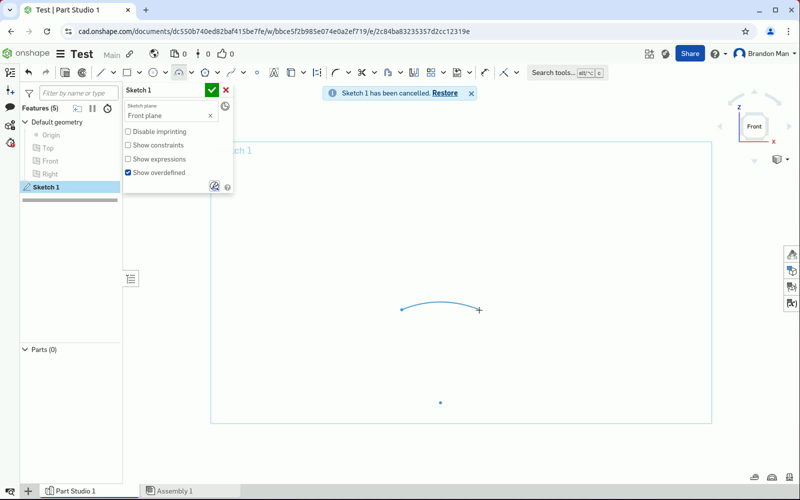
click(479, 309)
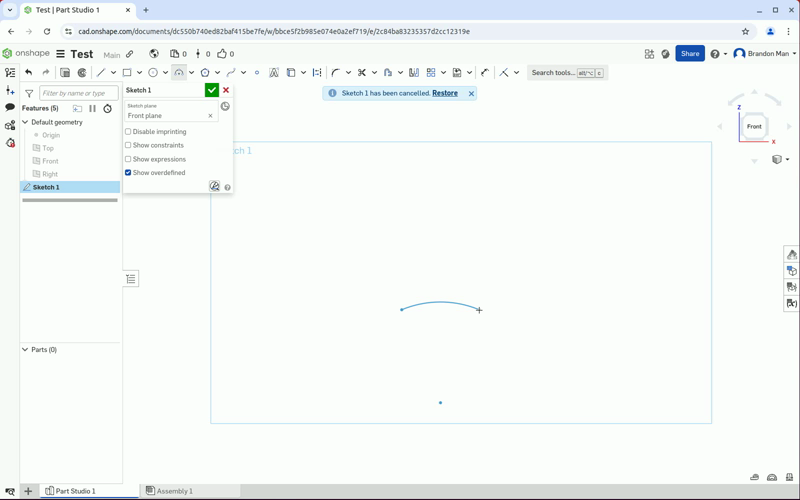
mouse_move(440, 348)
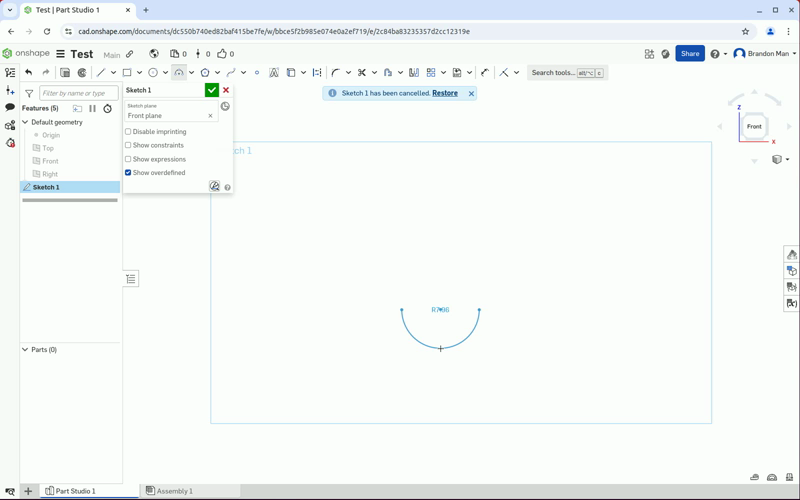
click(440, 348)
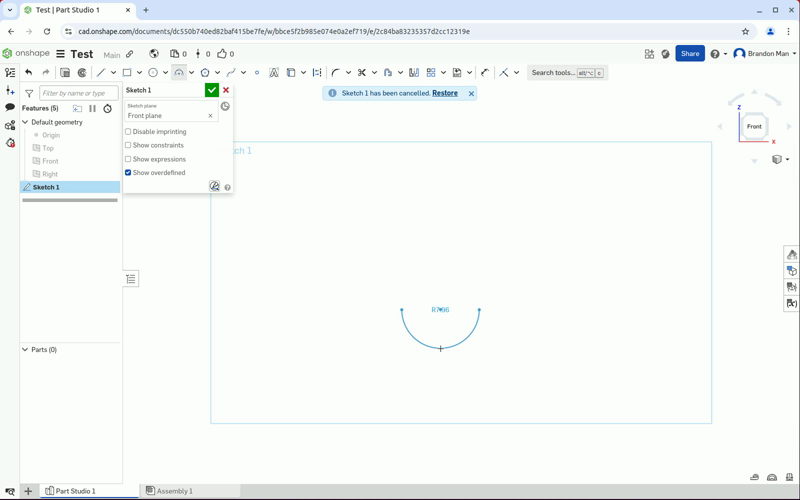
key_up(shift)
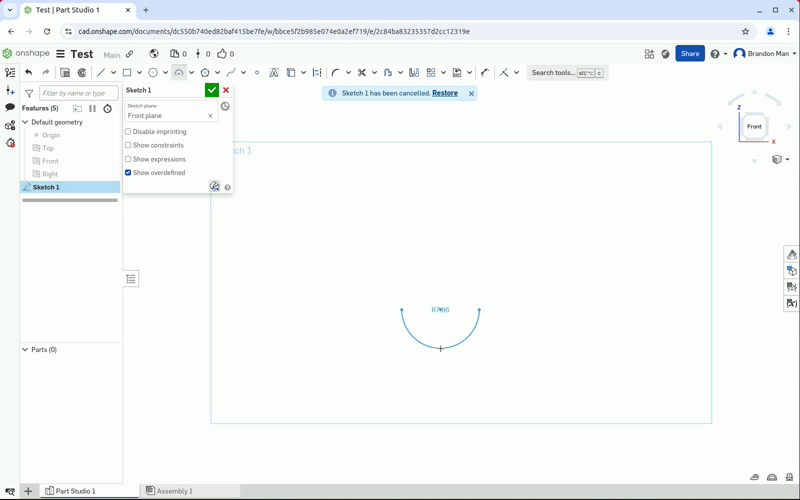
key(esc)
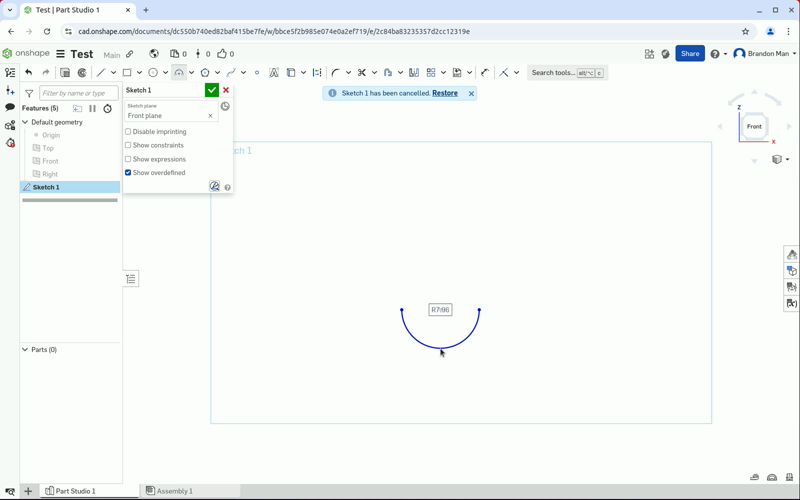
key(l)
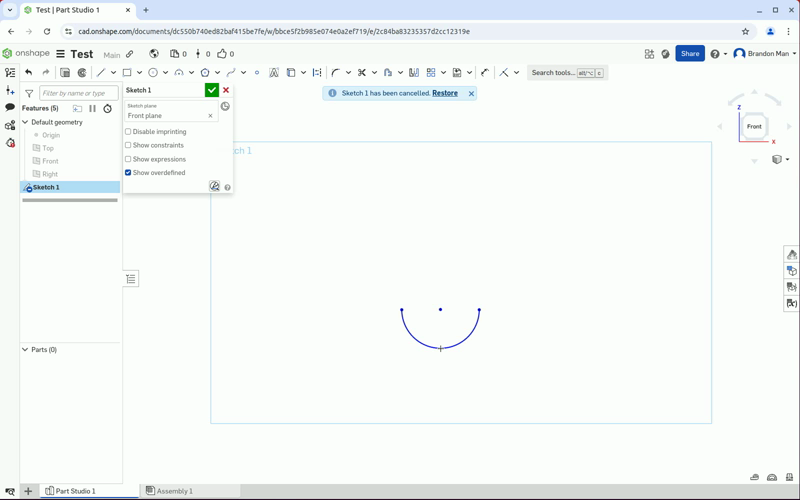
mouse_move(479, 309)
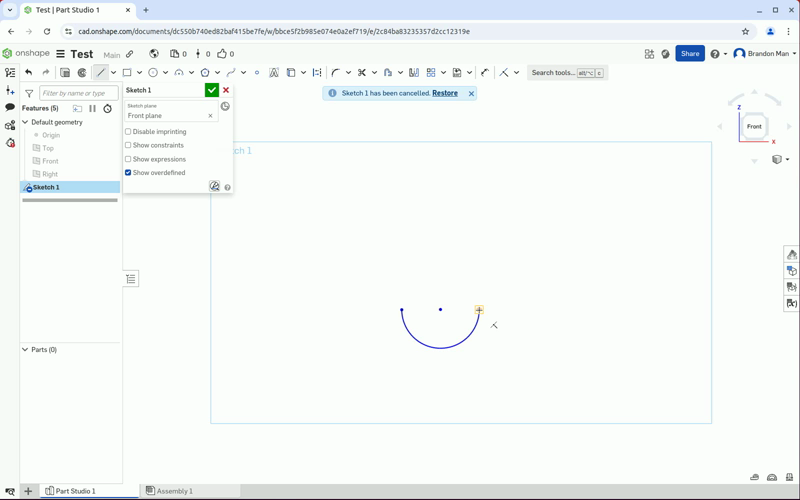
click(479, 309)
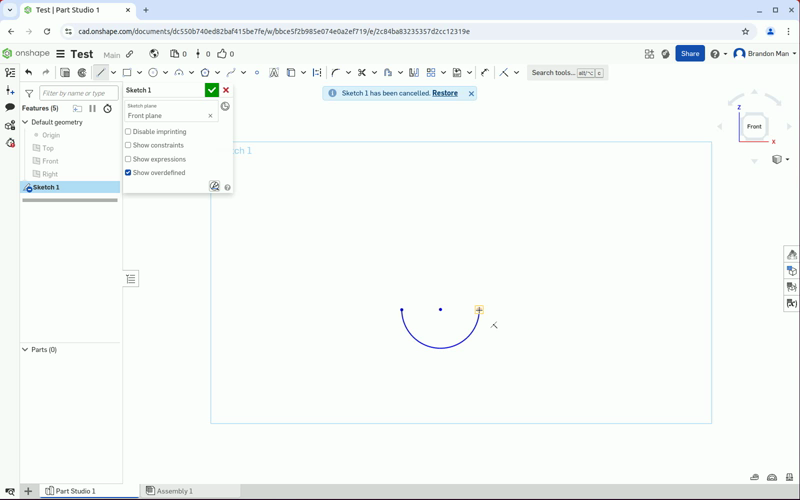
key_down(shift)
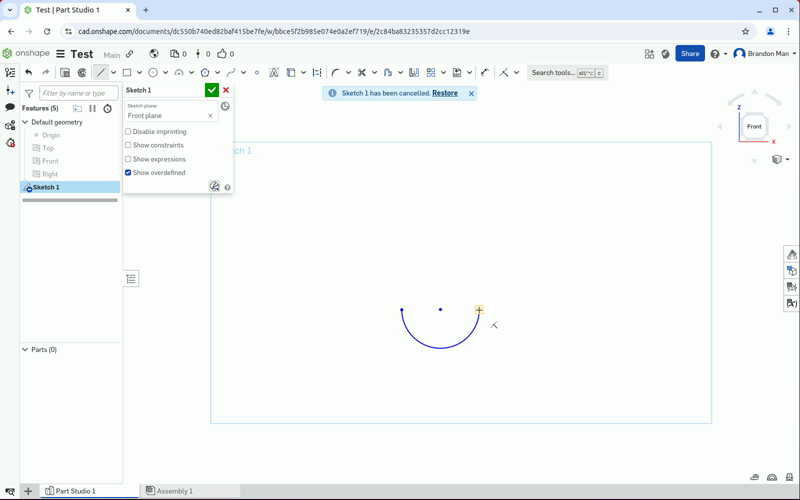
mouse_move(479, 209)
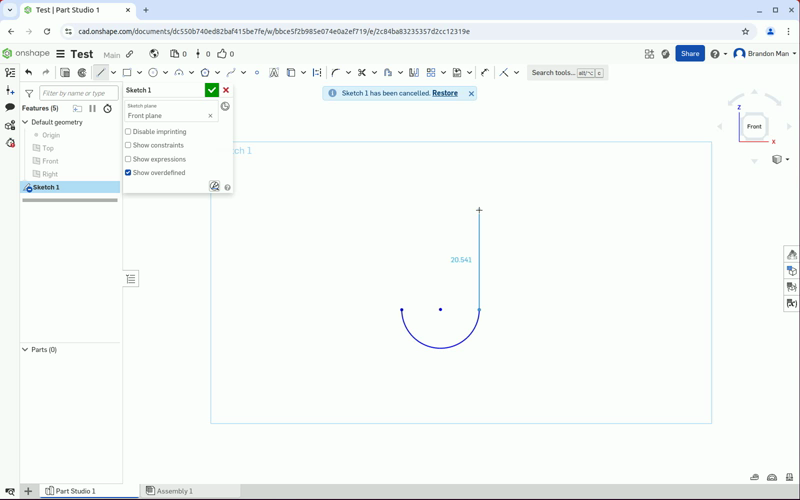
click(479, 209)
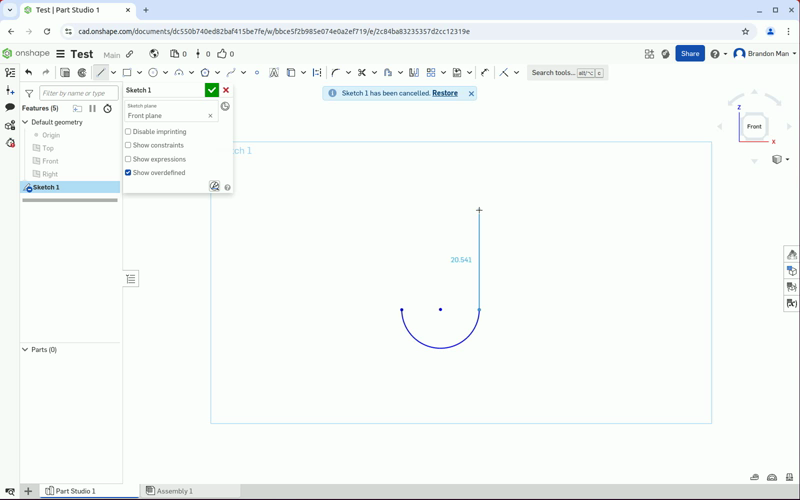
key_up(shift)
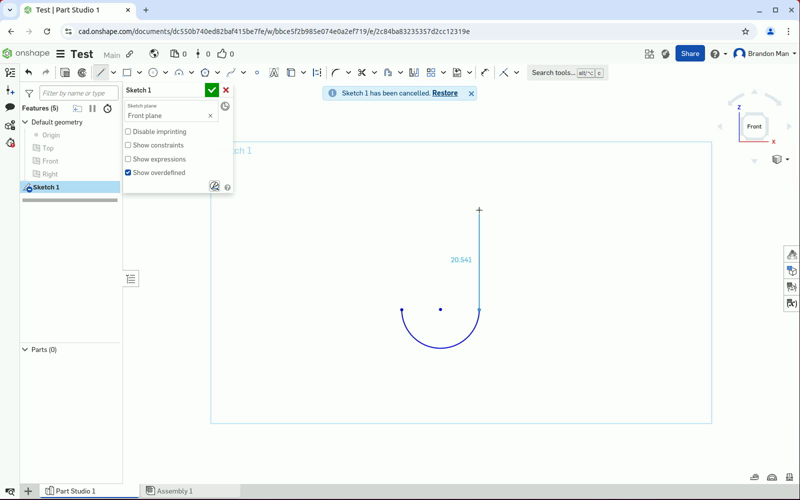
key(esc)
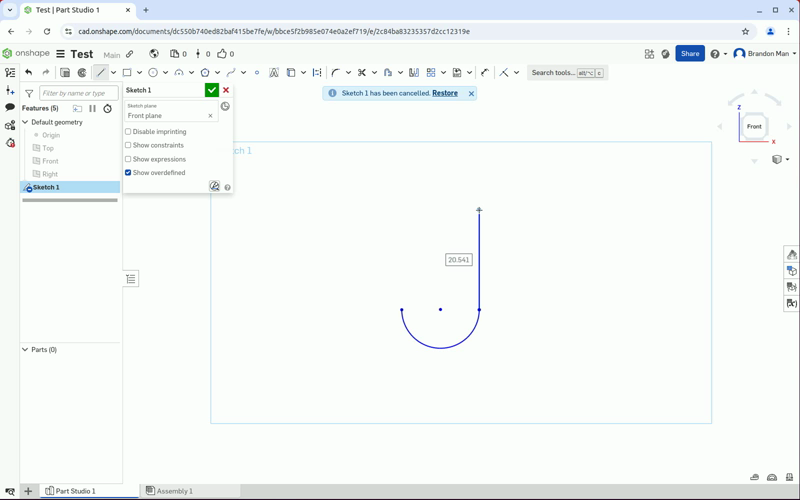
key(a)
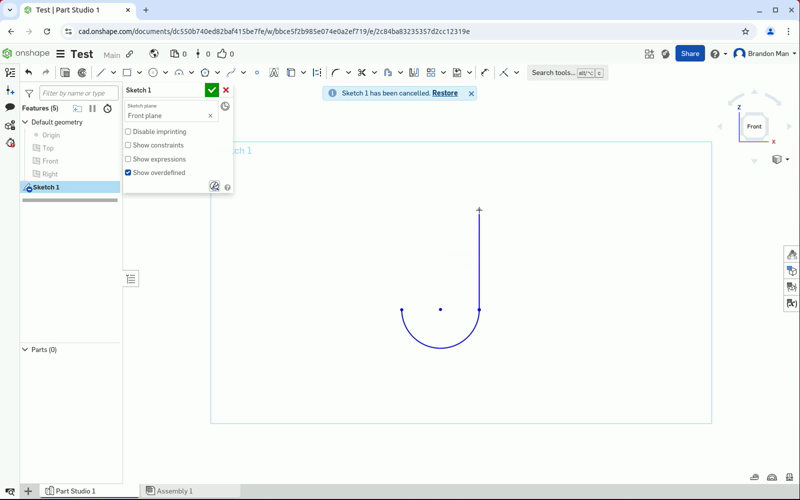
mouse_move(479, 209)
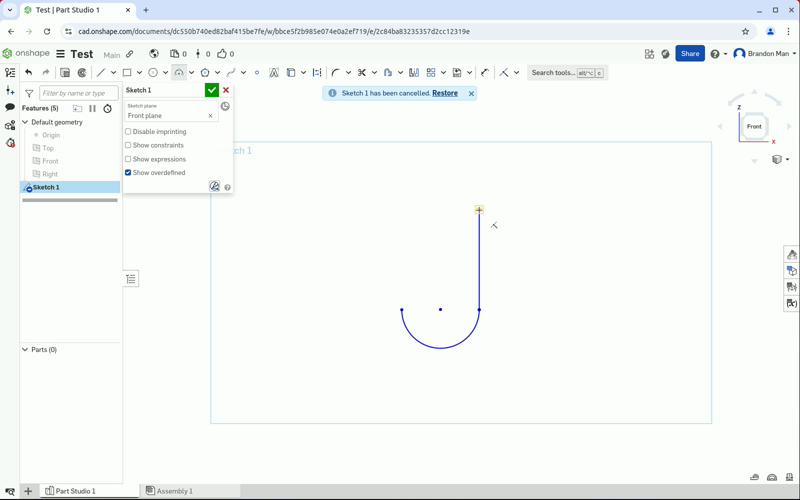
click(479, 209)
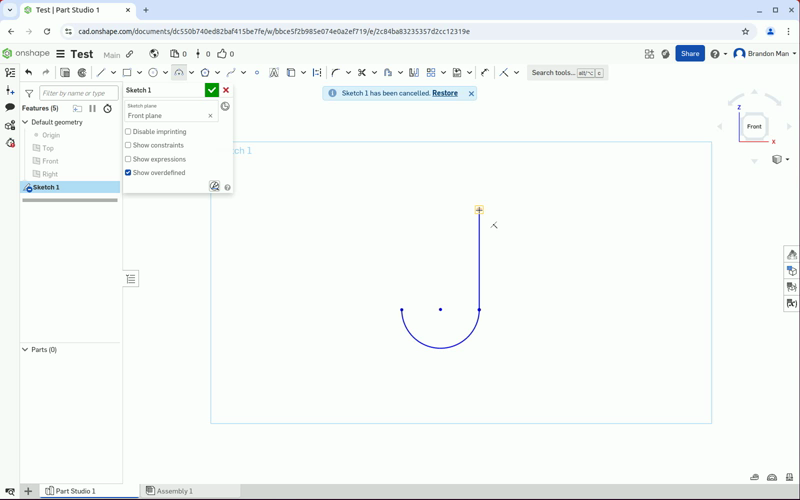
key_down(shift)
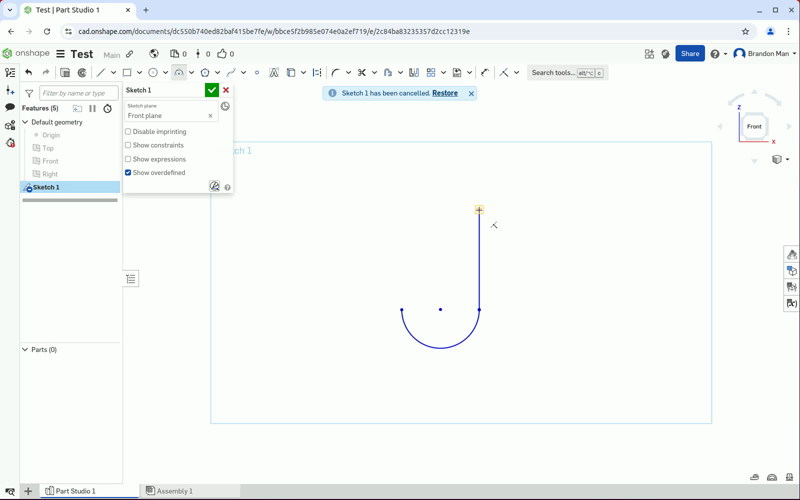
mouse_move(401, 209)
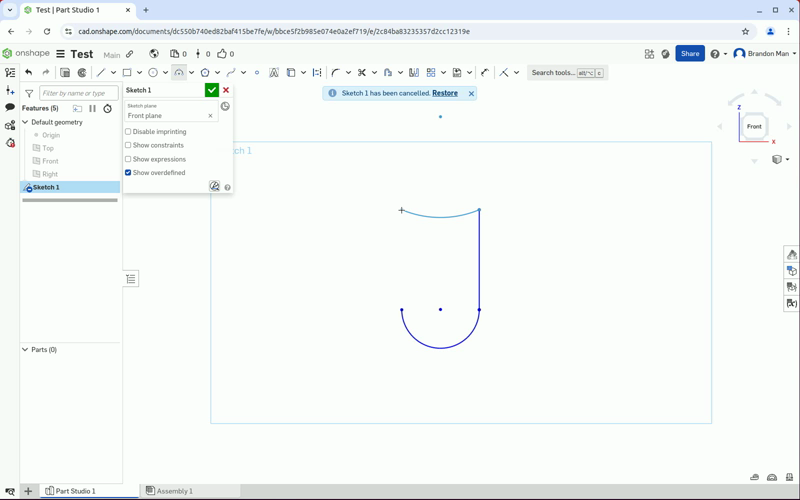
click(401, 209)
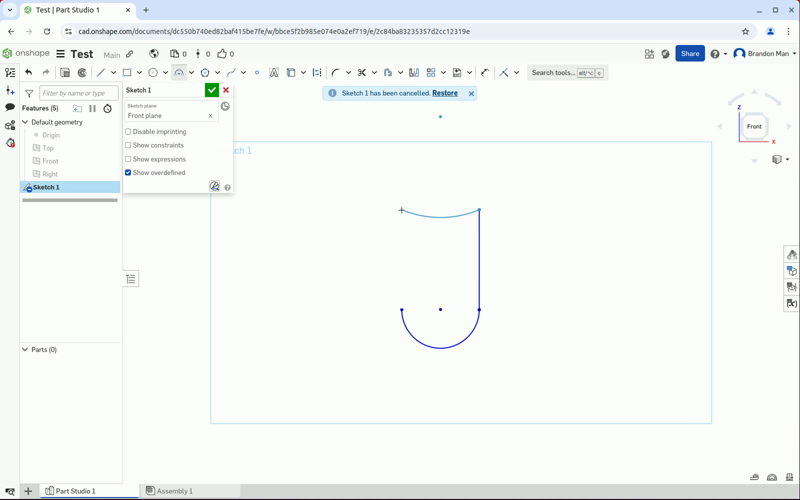
mouse_move(440, 248)
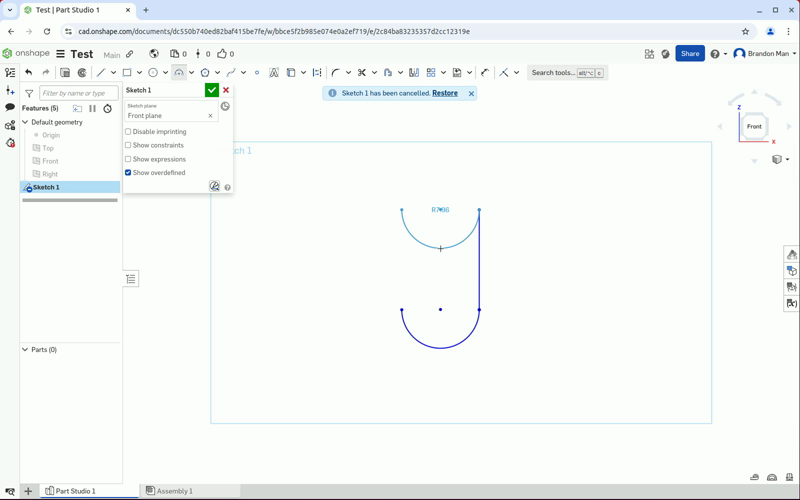
click(440, 248)
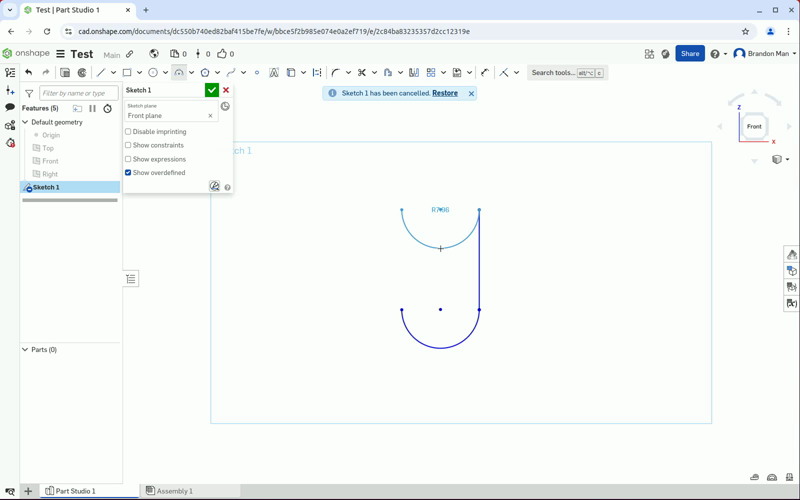
key_up(shift)
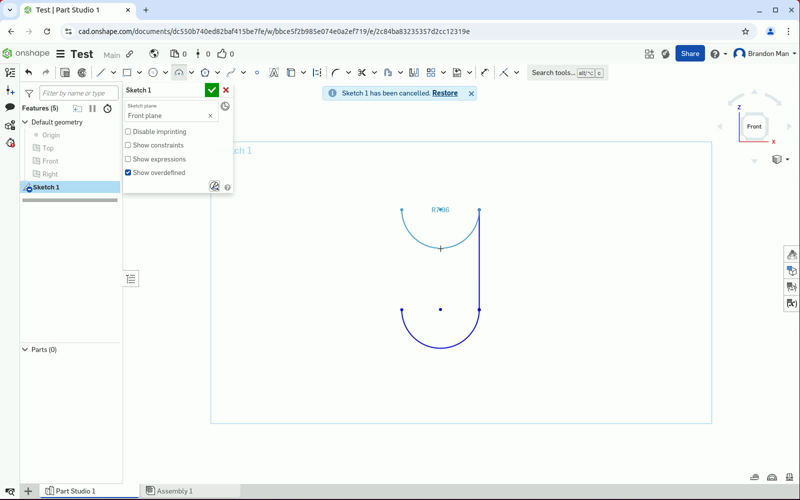
key(esc)
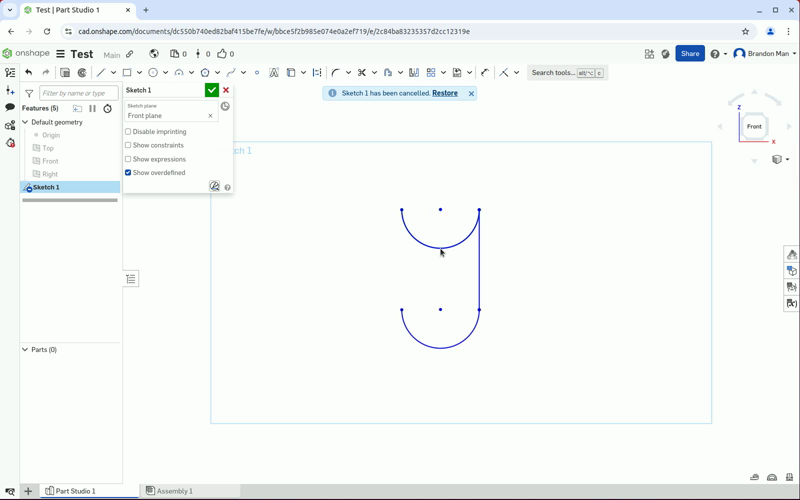
key(l)
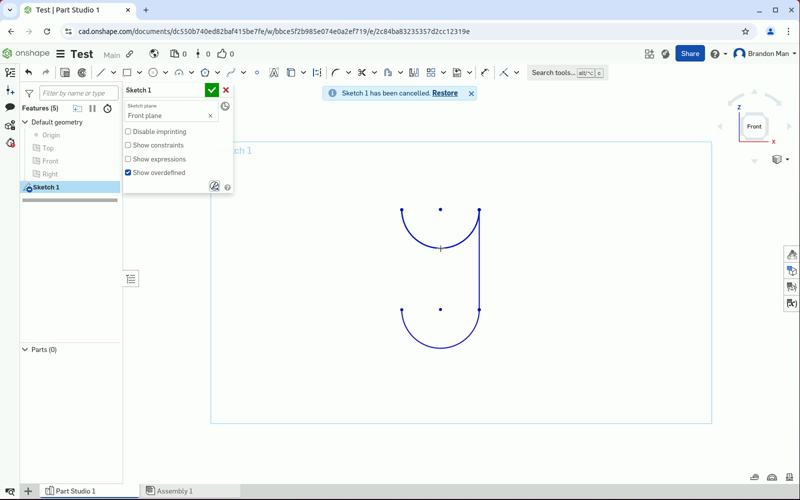
mouse_move(401, 209)
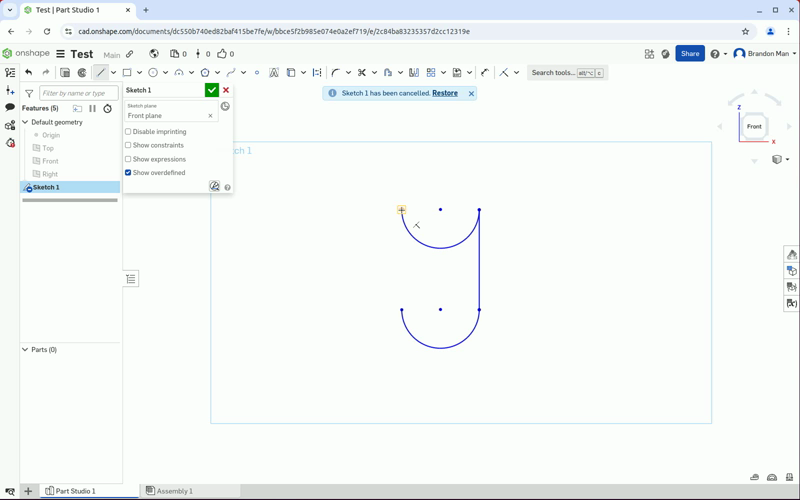
click(401, 209)
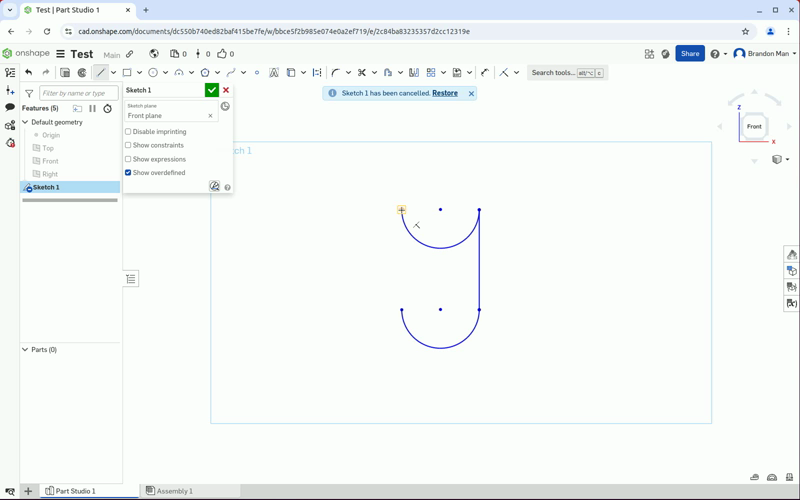
key_down(shift)
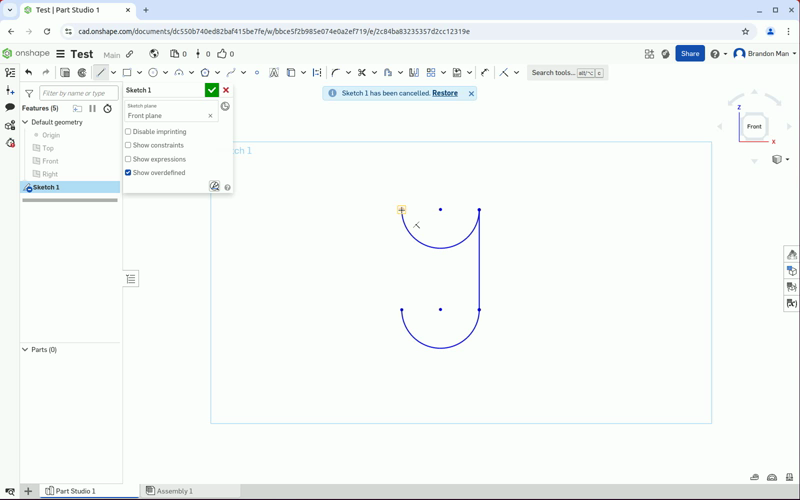
mouse_move(431, 209)
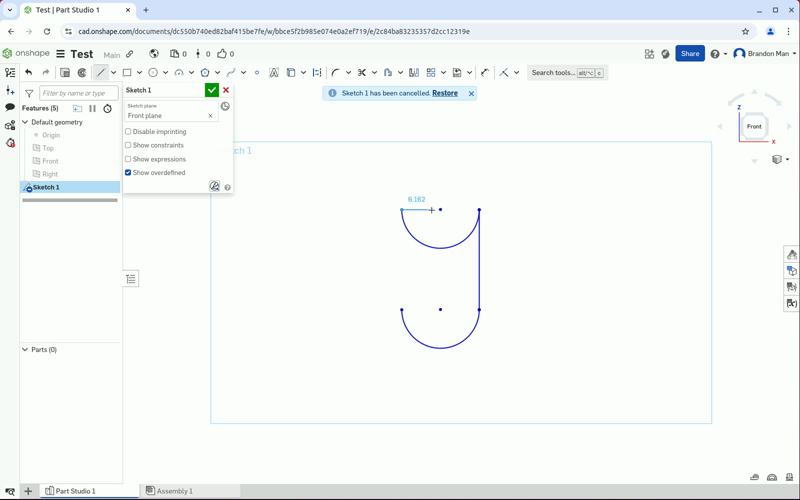
mouse_move(401, 235)
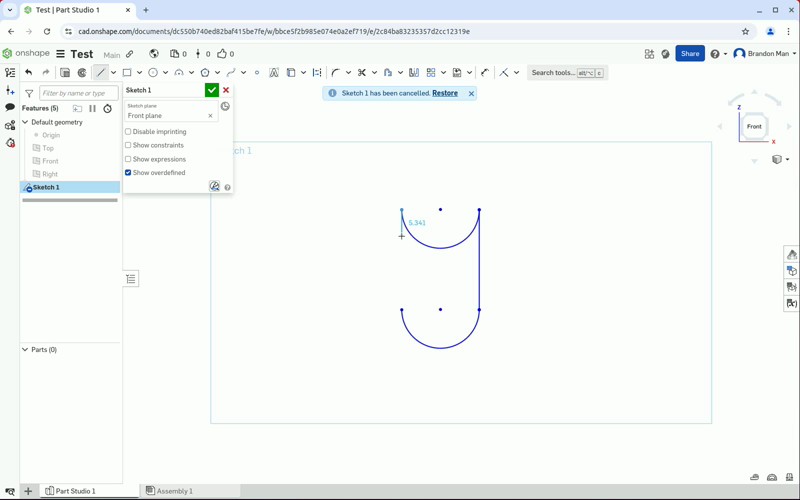
click(401, 235)
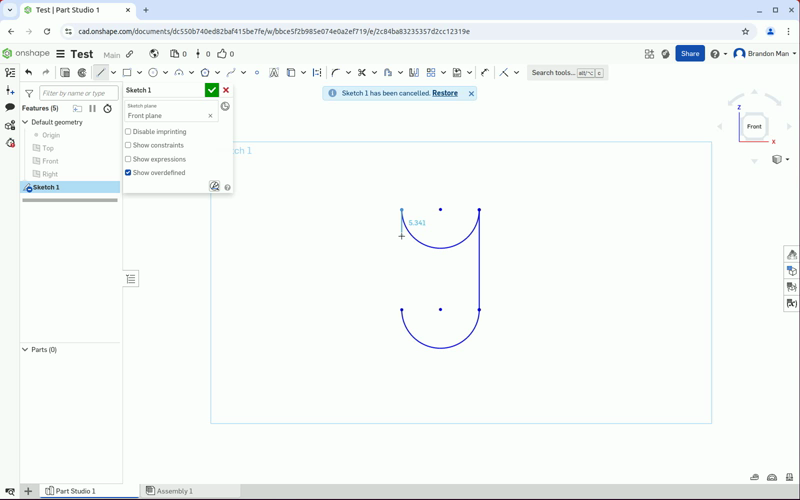
key_up(shift)
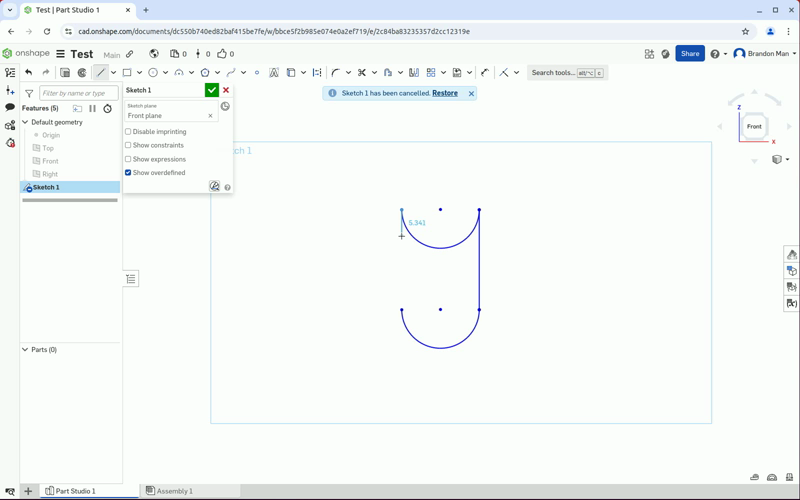
key_down(shift)
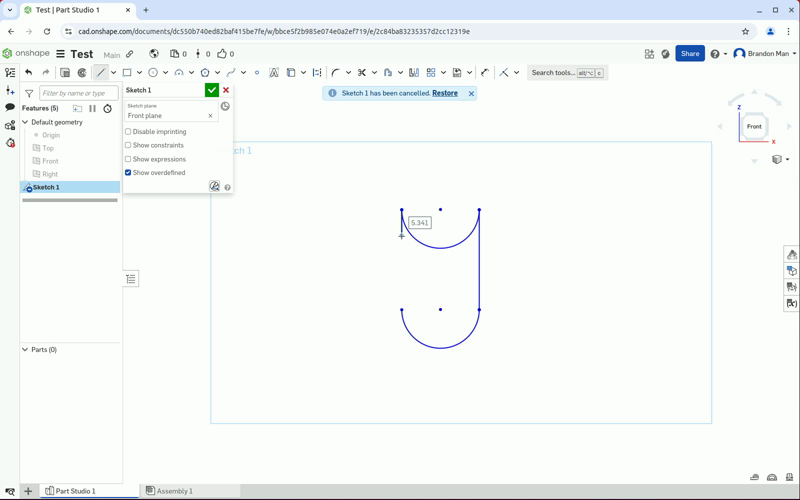
mouse_move(401, 309)
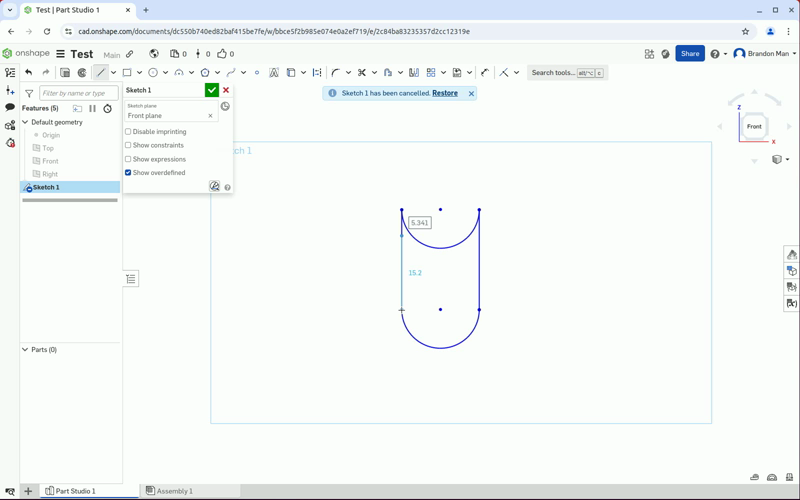
key_up(shift)
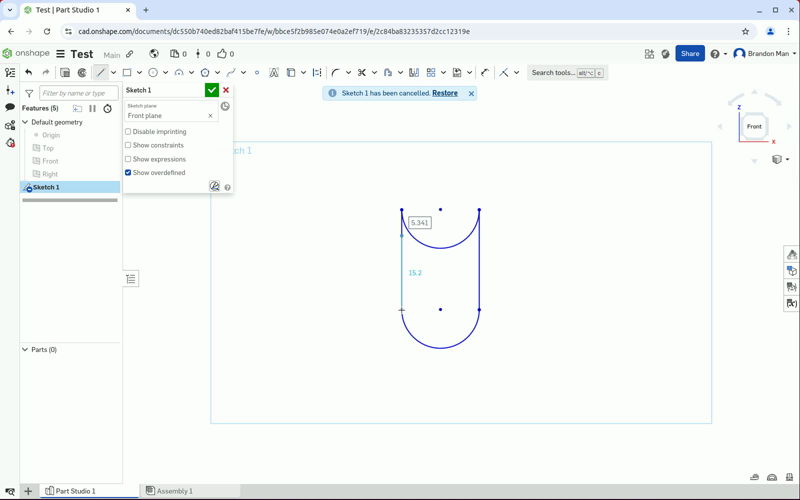
click(401, 309)
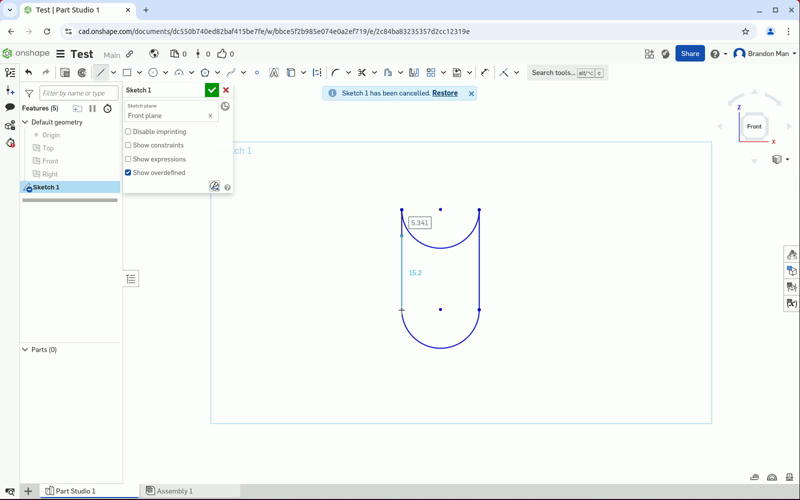
key(esc)
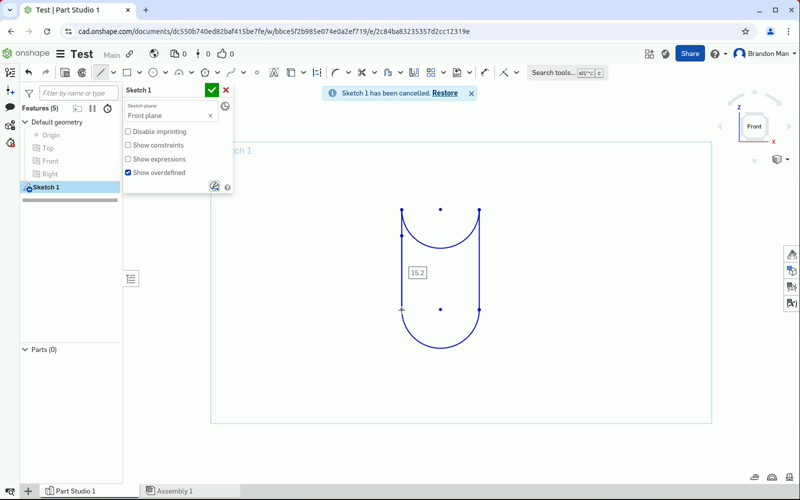
key(c)
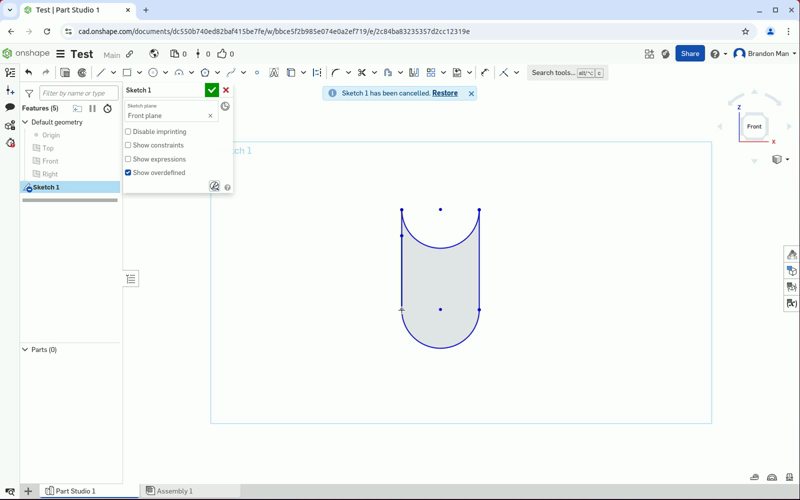
key_down(shift)
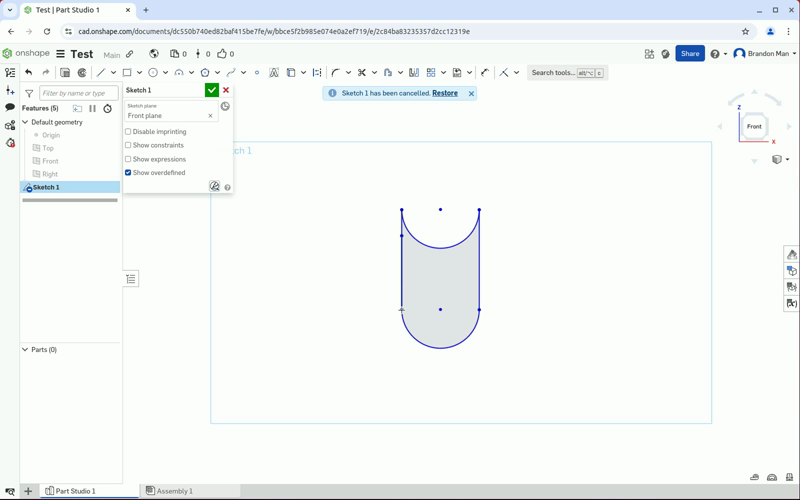
mouse_move(440, 309)
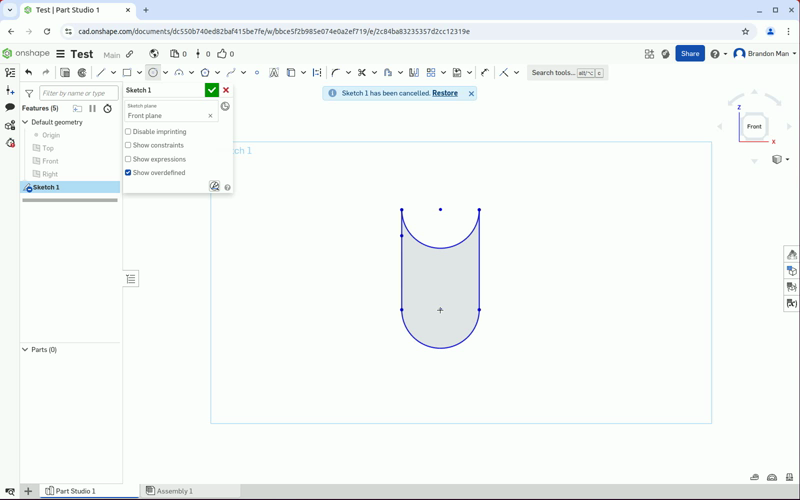
scroll(6)
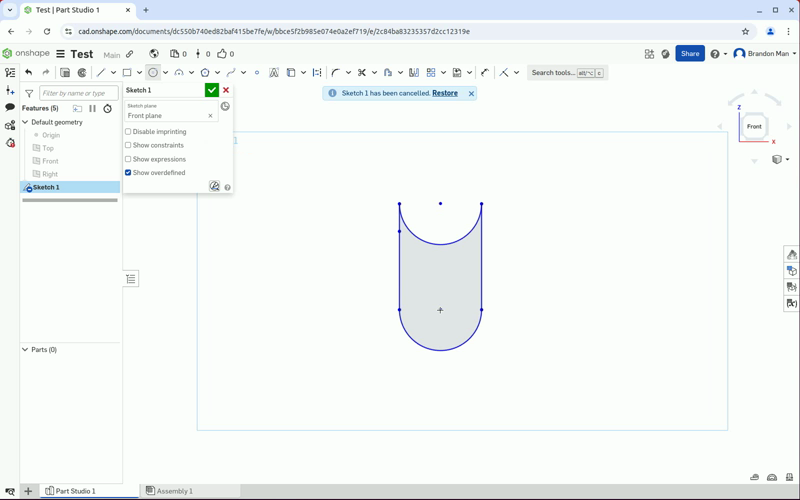
scroll(6)
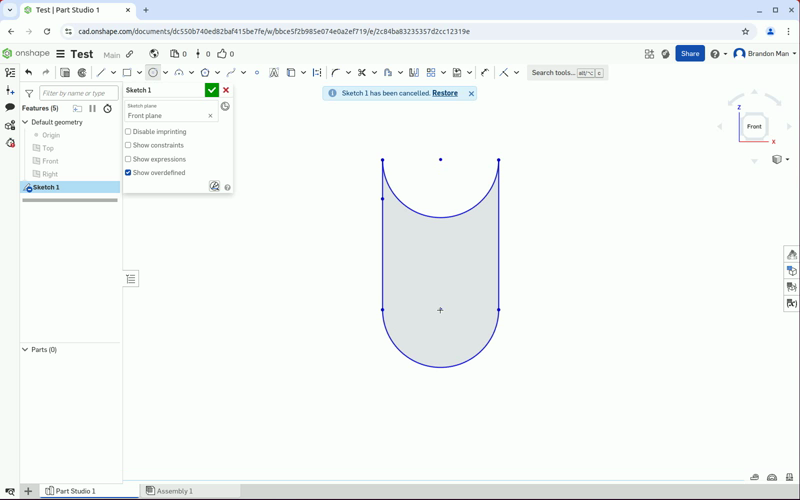
scroll(6)
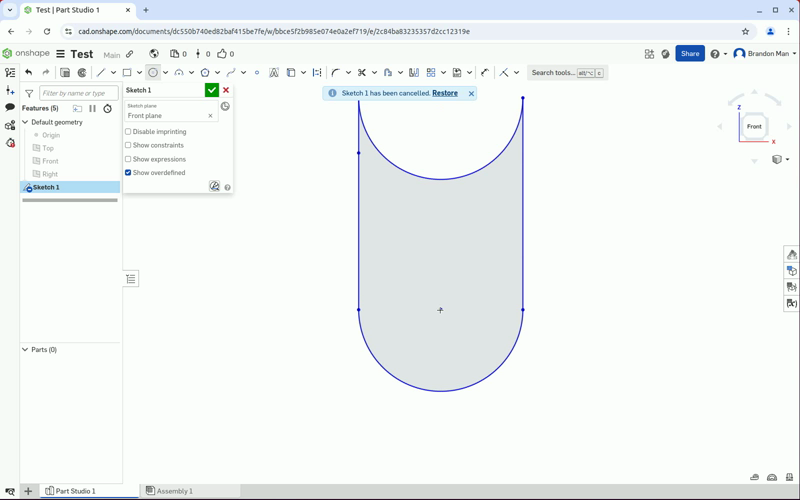
scroll(6)
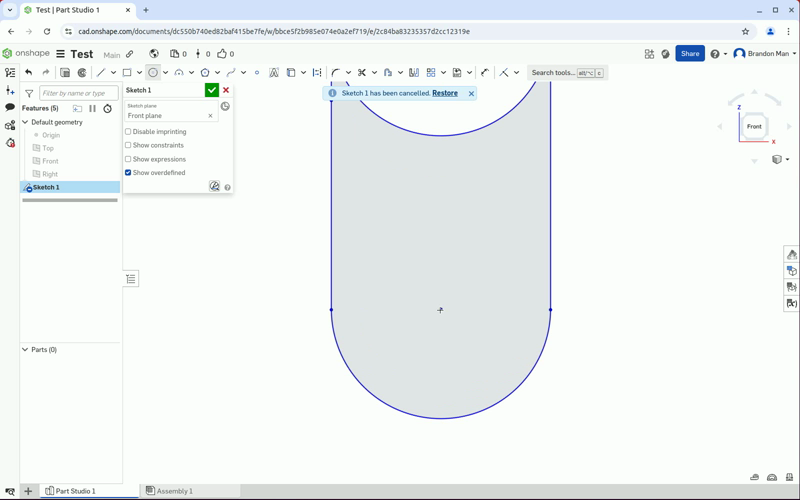
scroll(6)
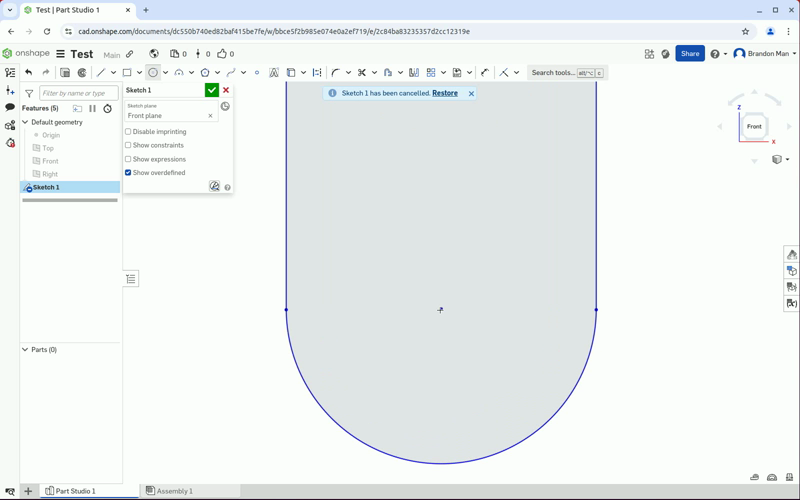
scroll(6)
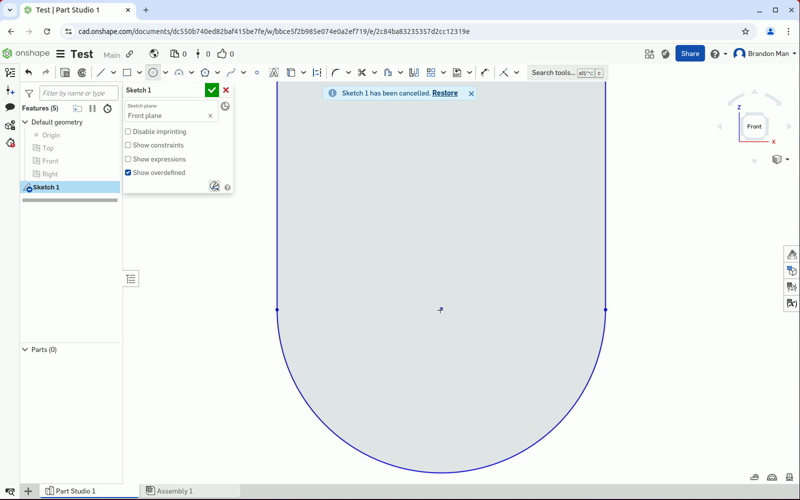
scroll(6)
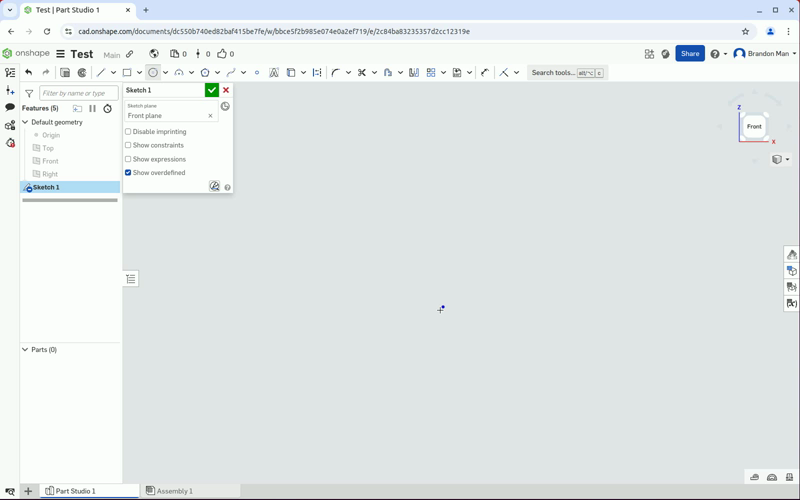
click(440, 309)
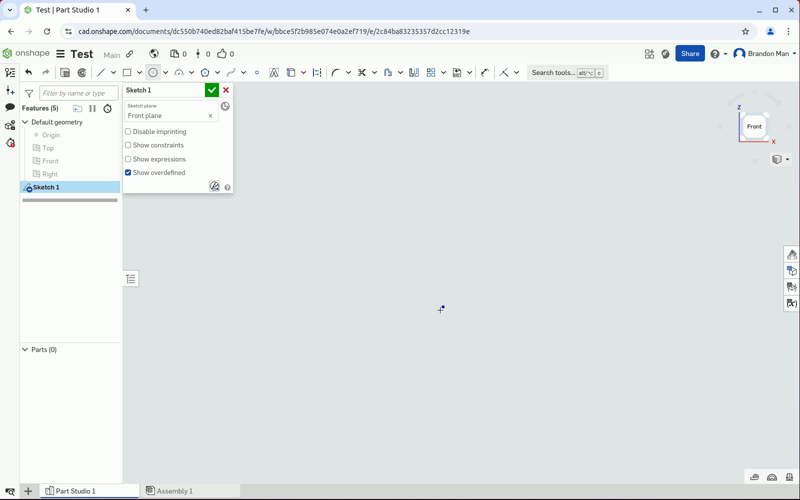
scroll(-6)
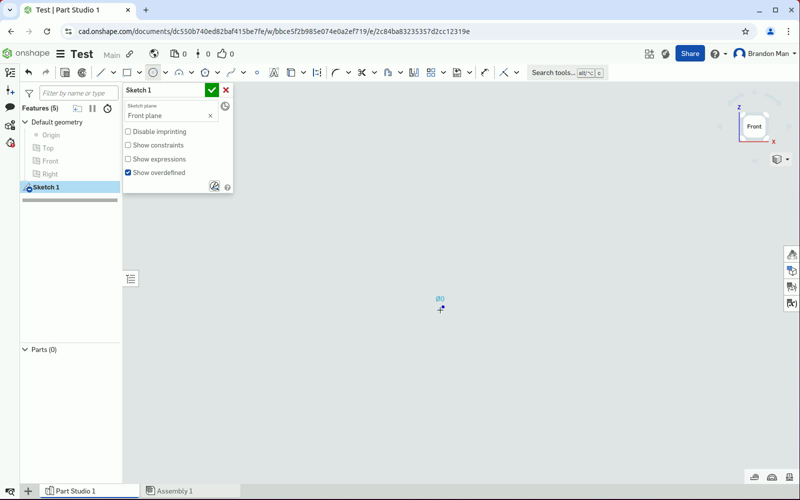
scroll(-6)
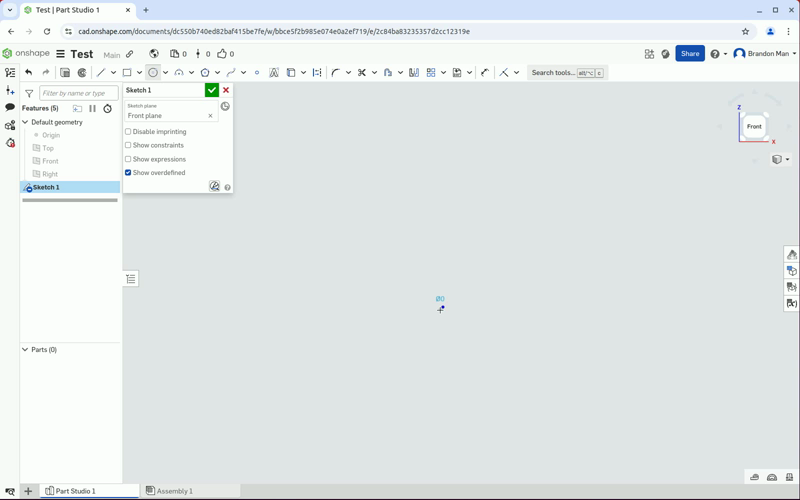
scroll(-6)
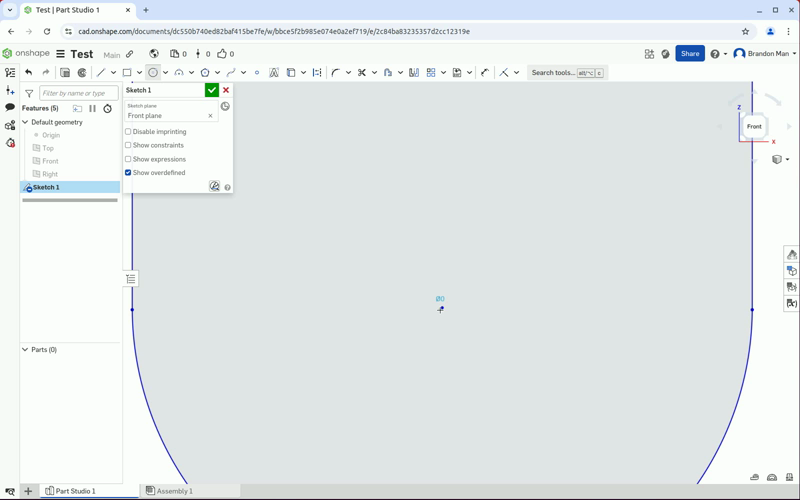
scroll(-6)
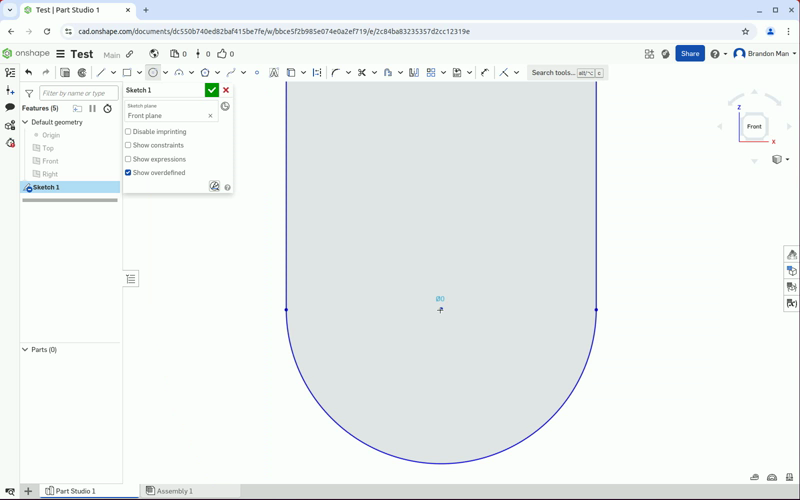
scroll(-6)
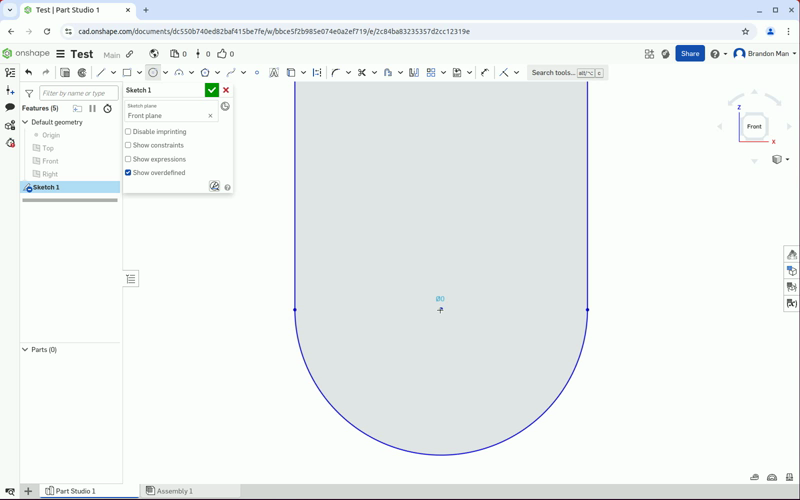
scroll(-6)
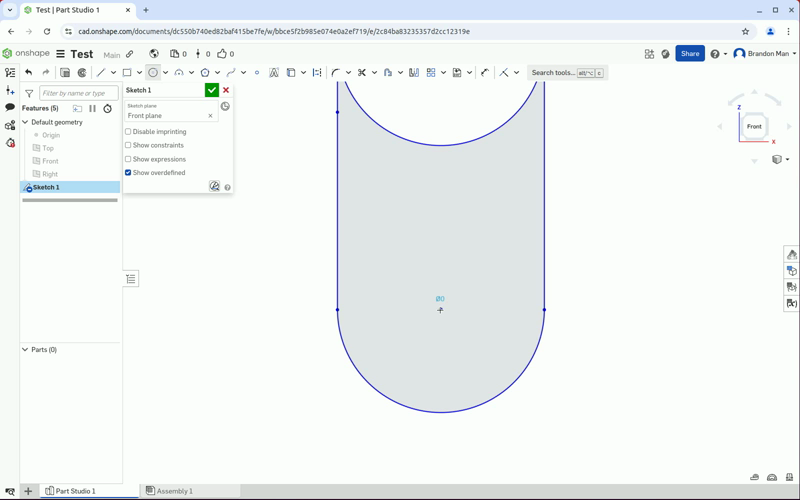
scroll(-6)
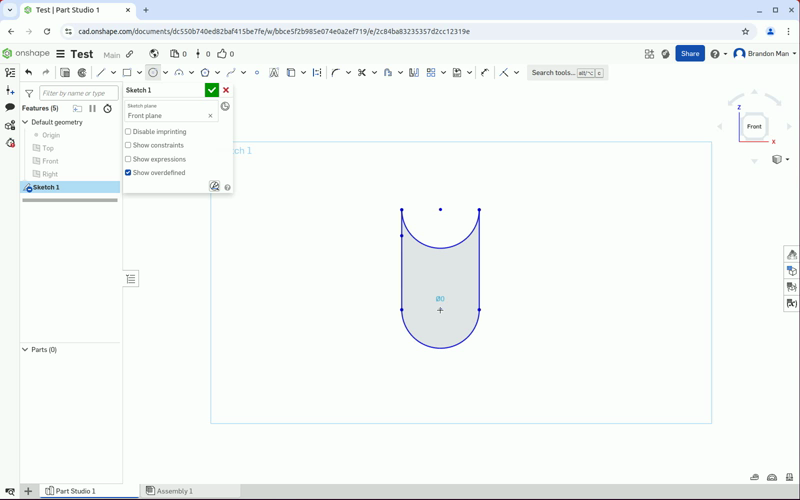
key_up(shift)
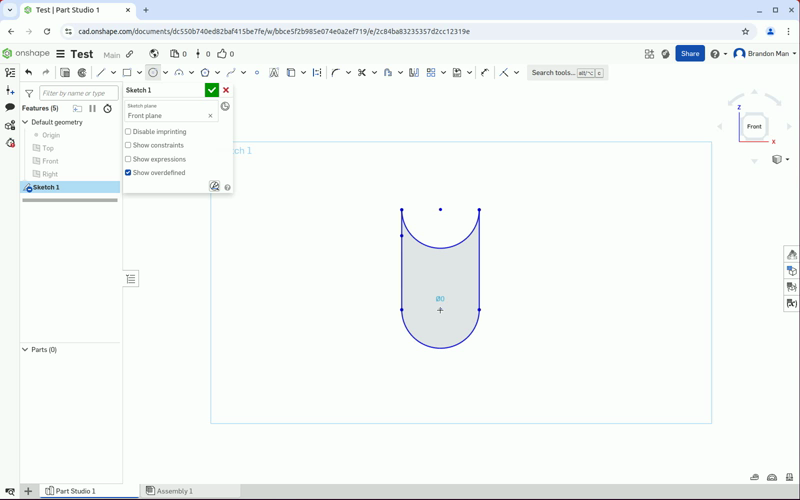
mouse_move(456, 309)
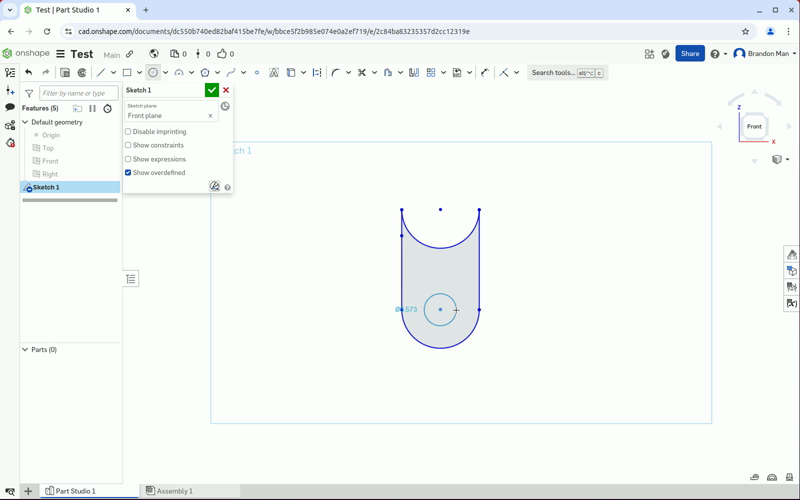
click(456, 309)
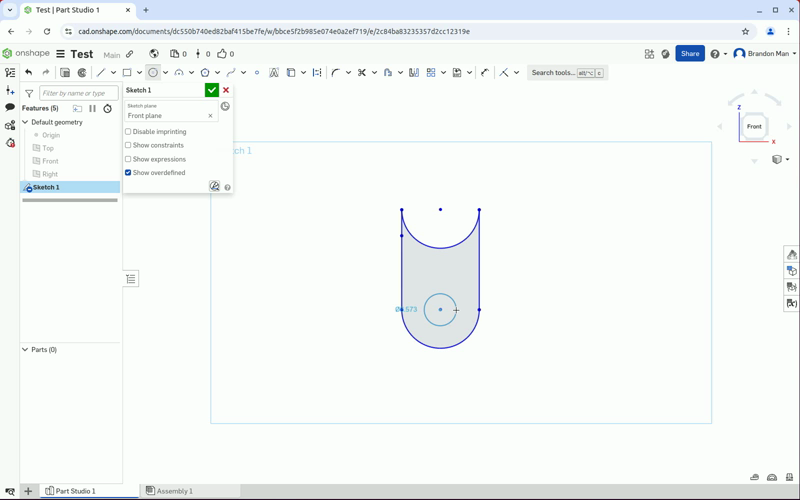
key(esc)
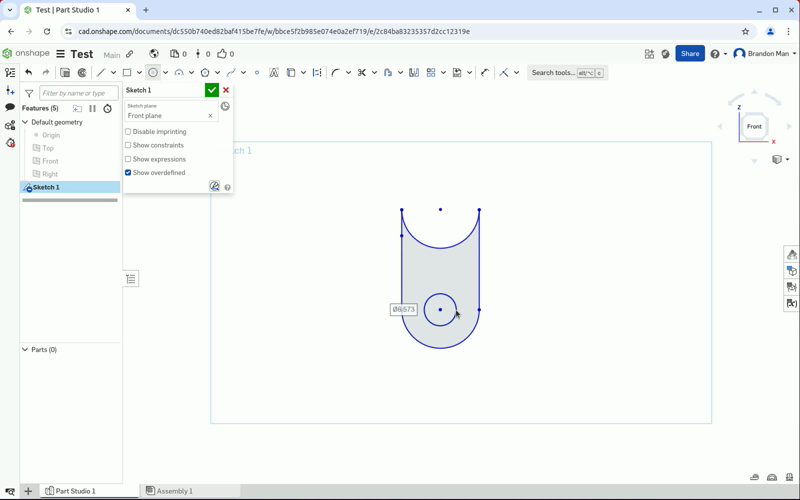
key(c)
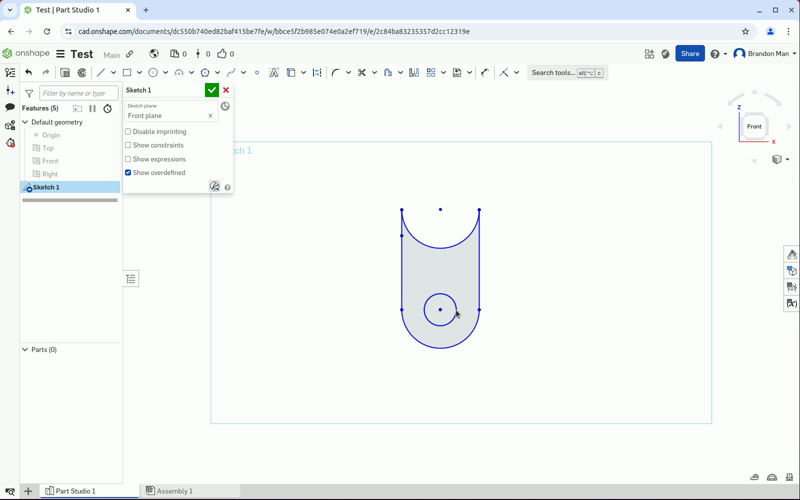
key_down(shift)
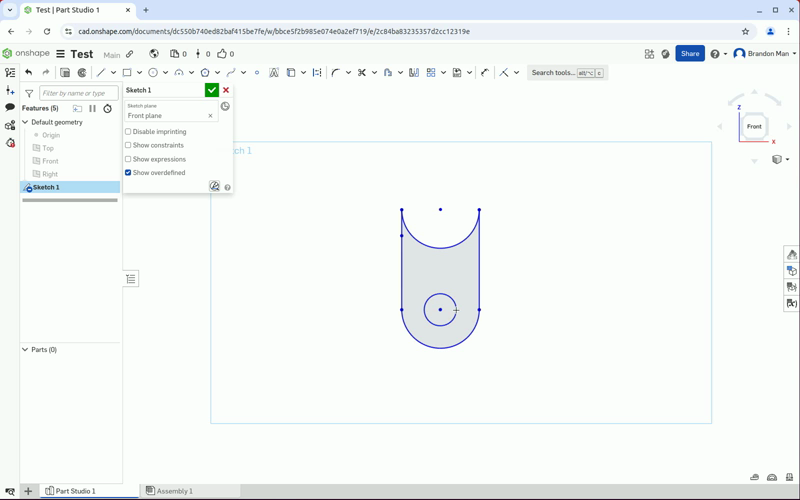
mouse_move(440, 209)
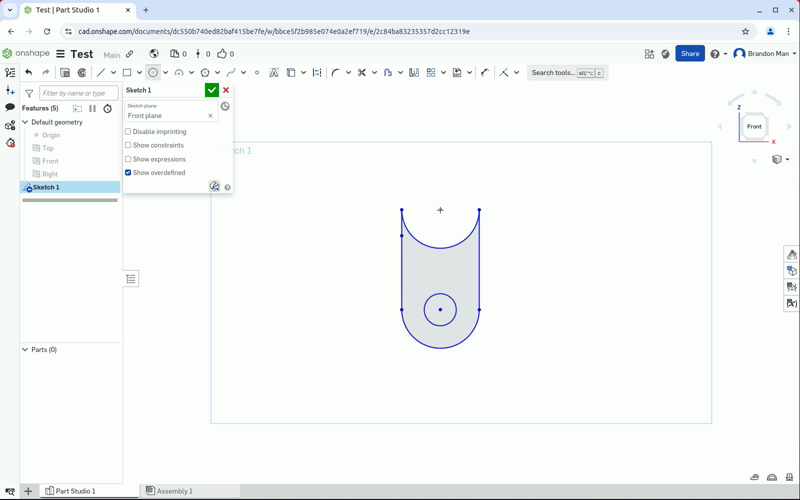
scroll(6)
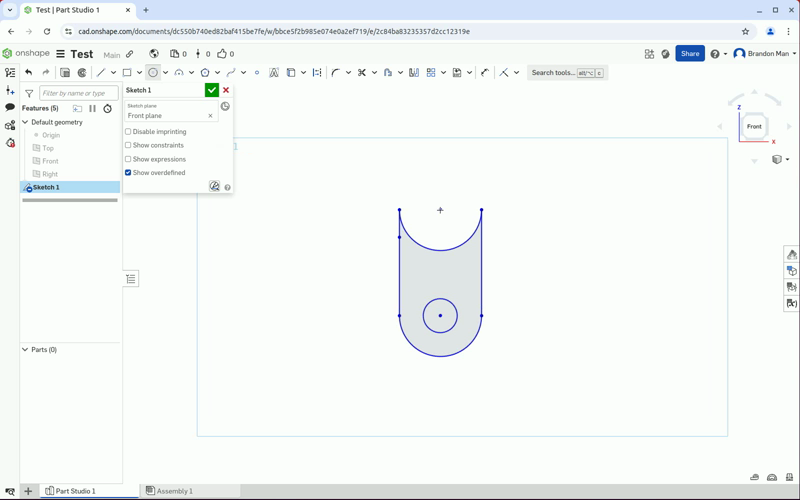
scroll(6)
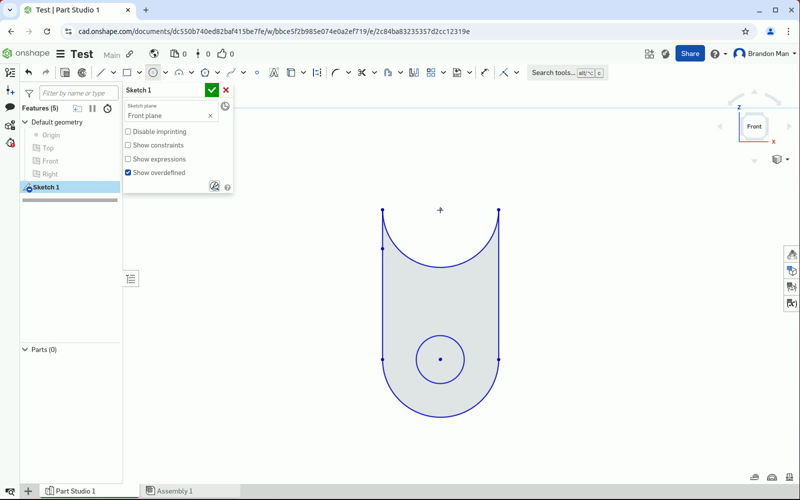
scroll(6)
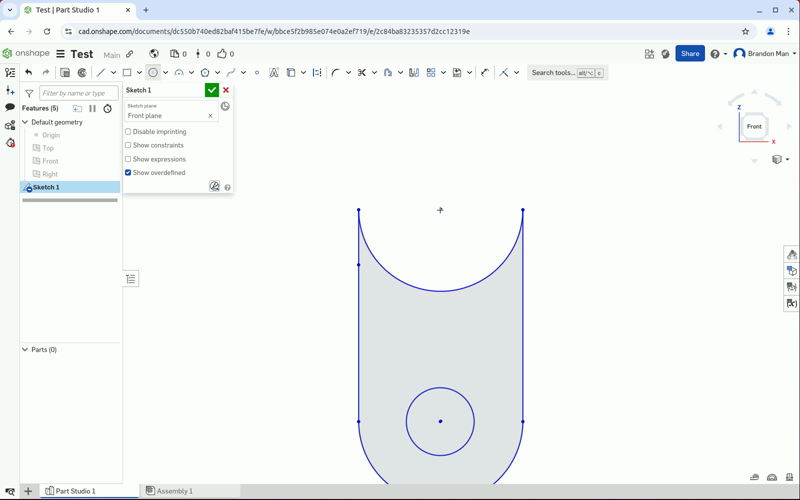
scroll(6)
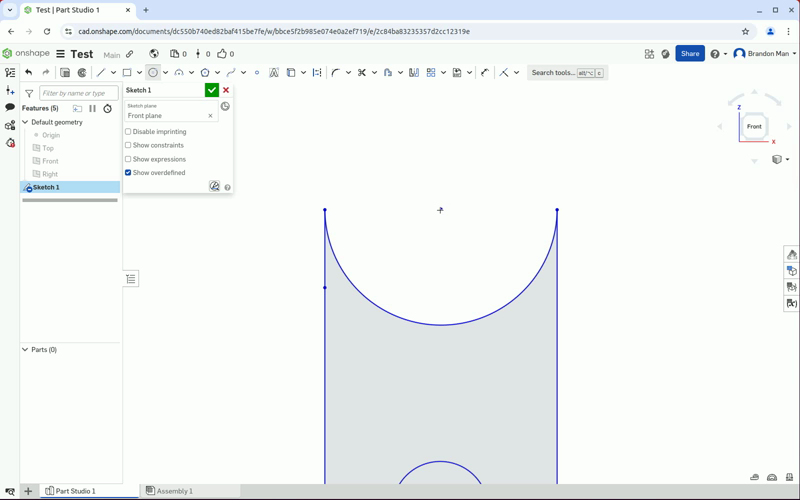
scroll(6)
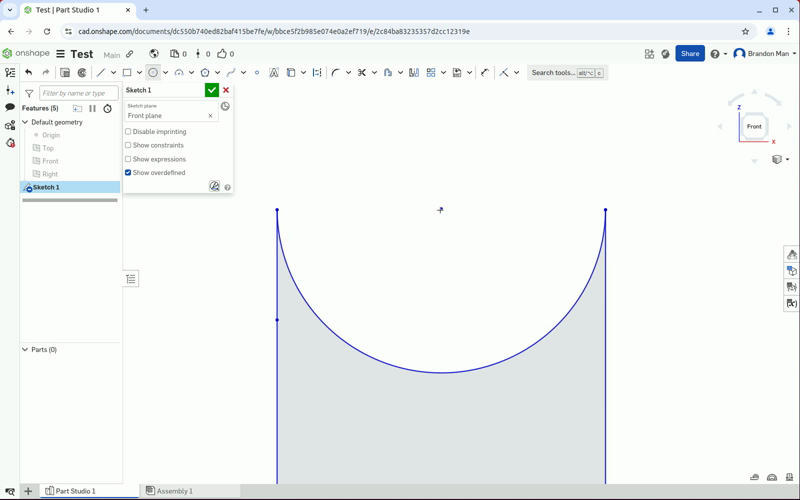
scroll(6)
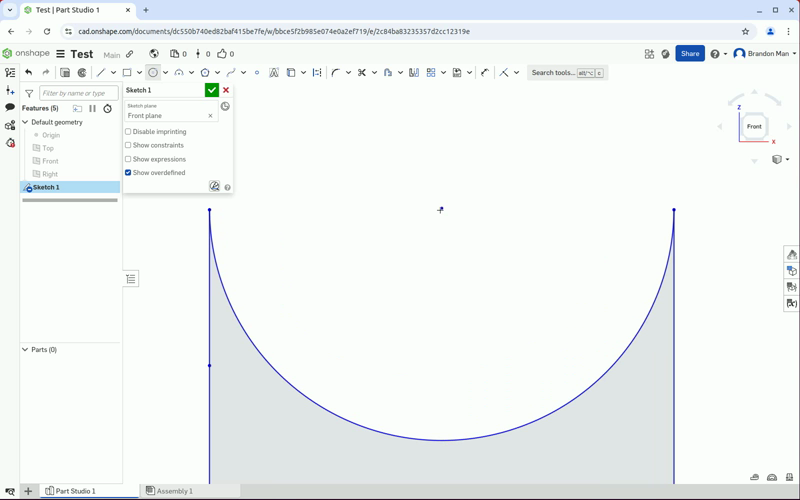
scroll(6)
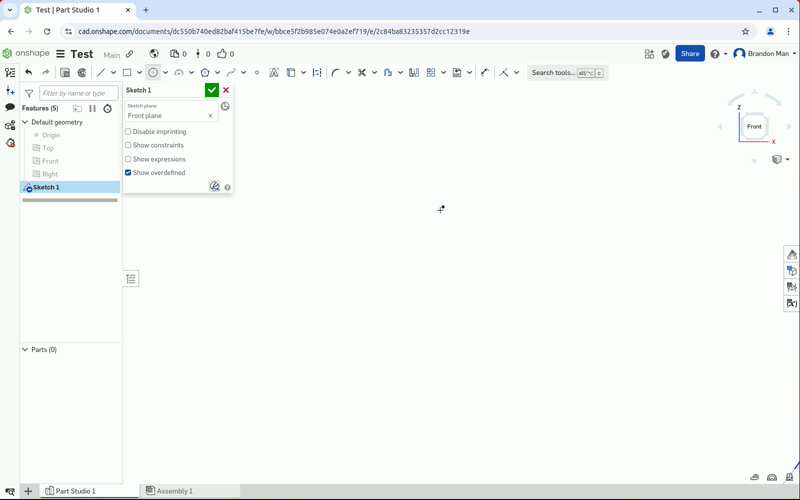
click(440, 209)
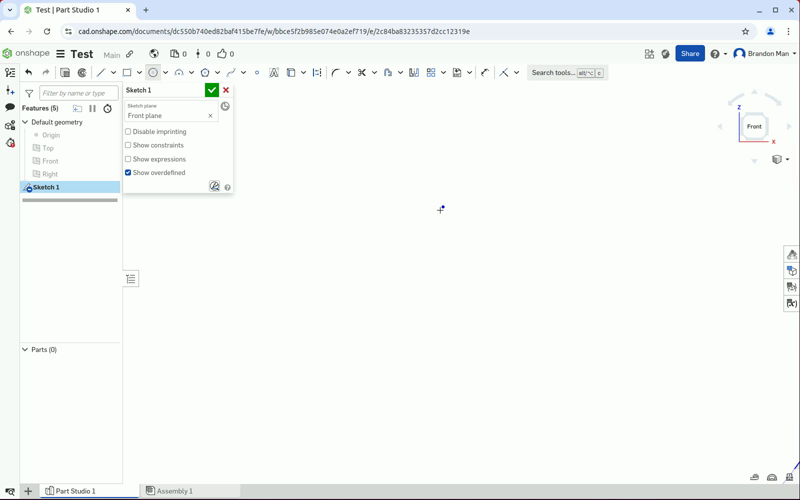
scroll(-6)
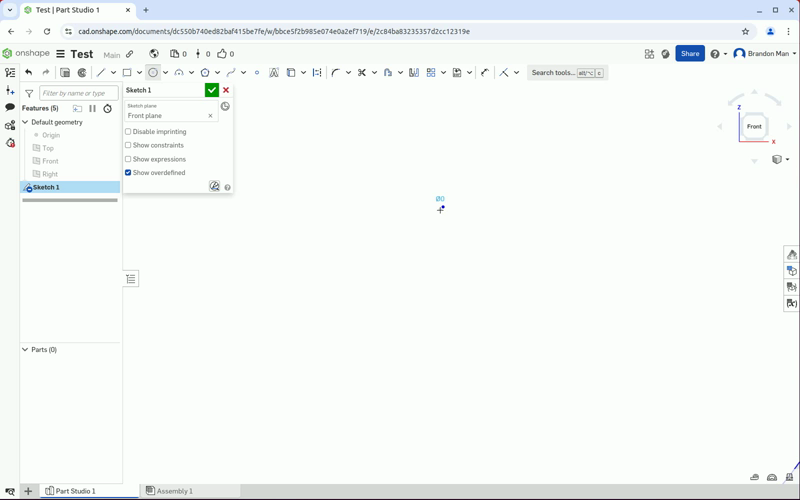
scroll(-6)
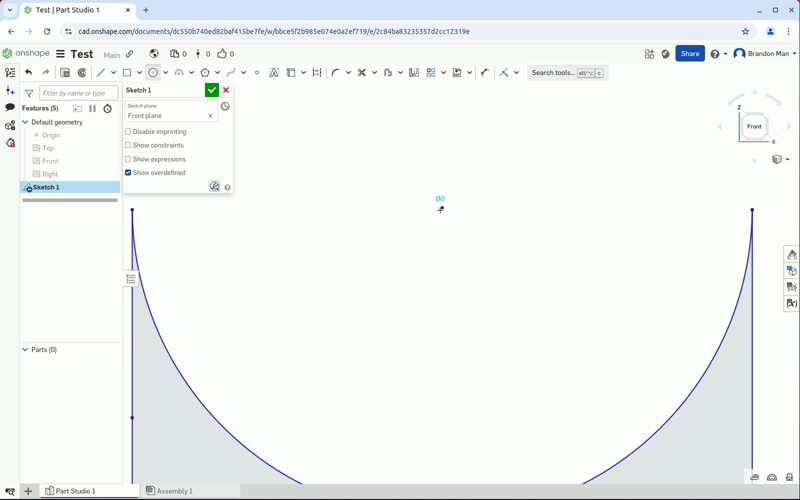
scroll(-6)
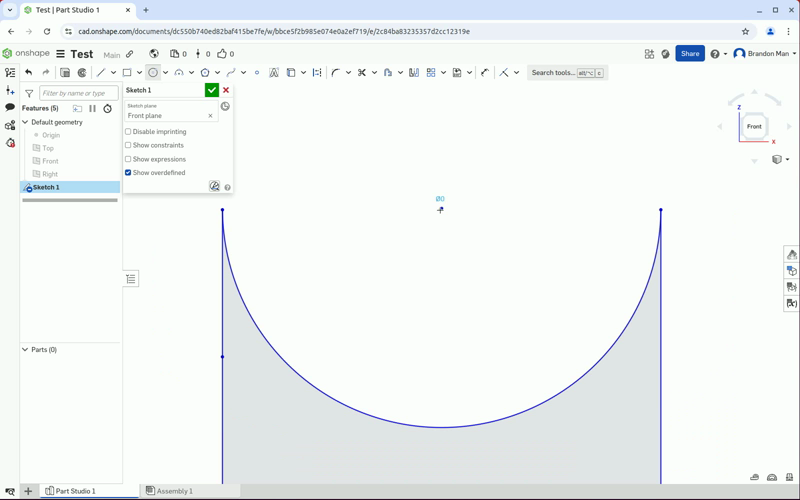
scroll(-6)
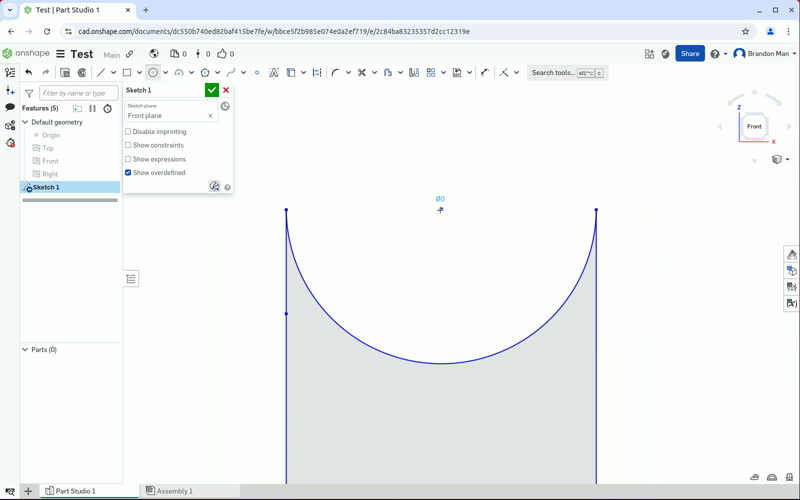
scroll(-6)
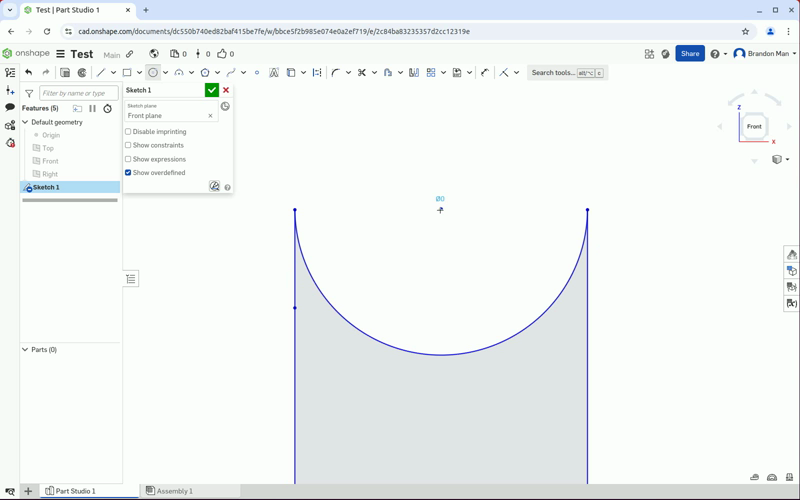
scroll(-6)
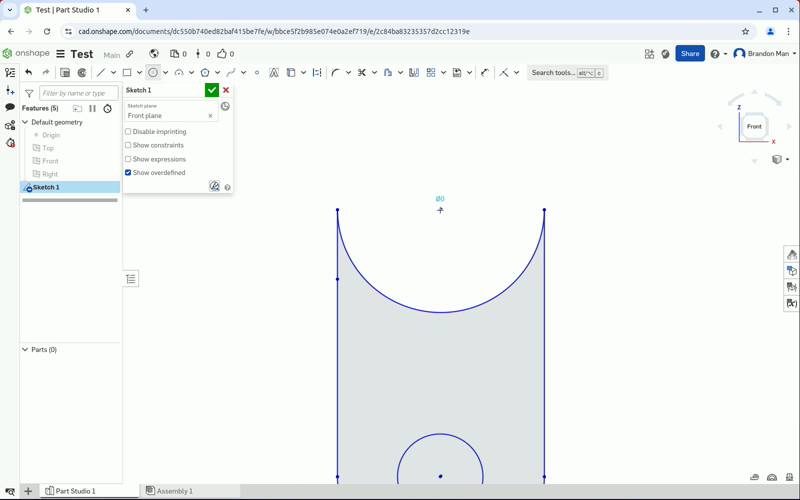
scroll(-6)
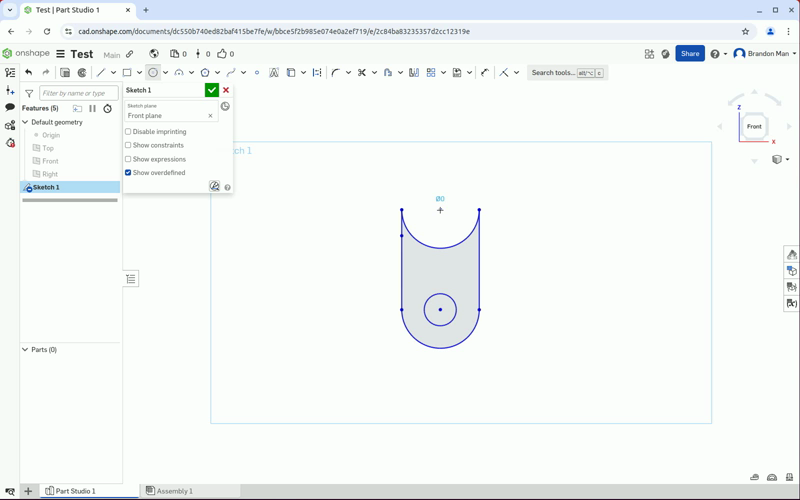
key_up(shift)
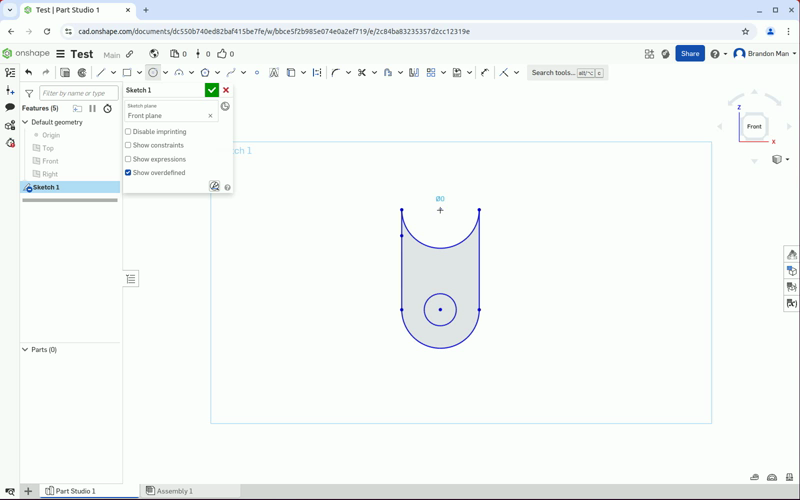
mouse_move(456, 209)
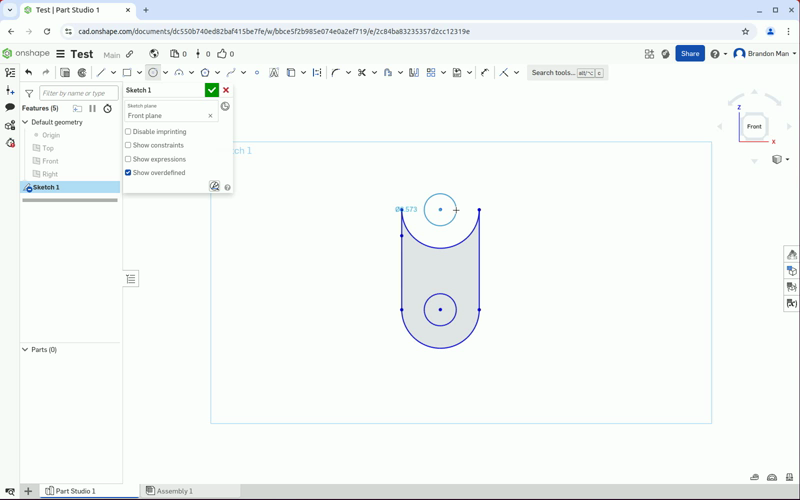
click(456, 209)
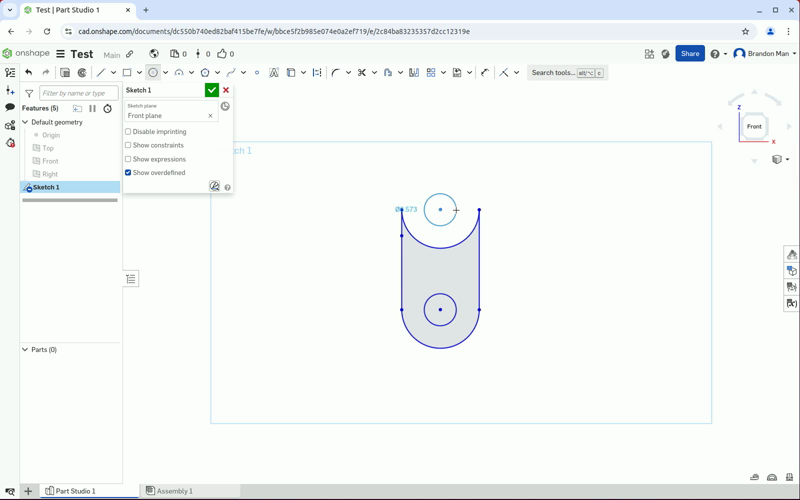
key(esc)
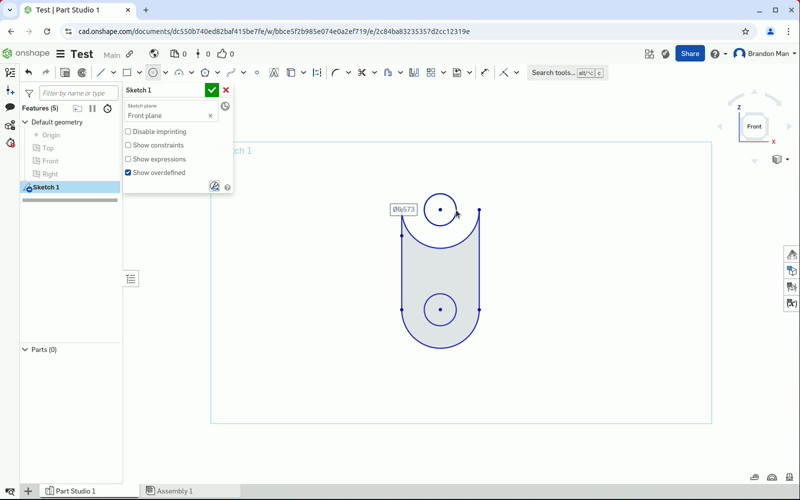
mouse_move(409, 255)
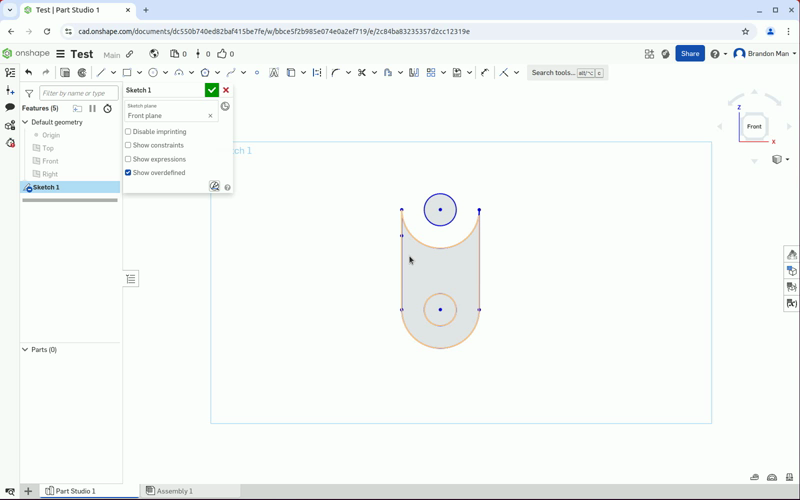
click(409, 255)
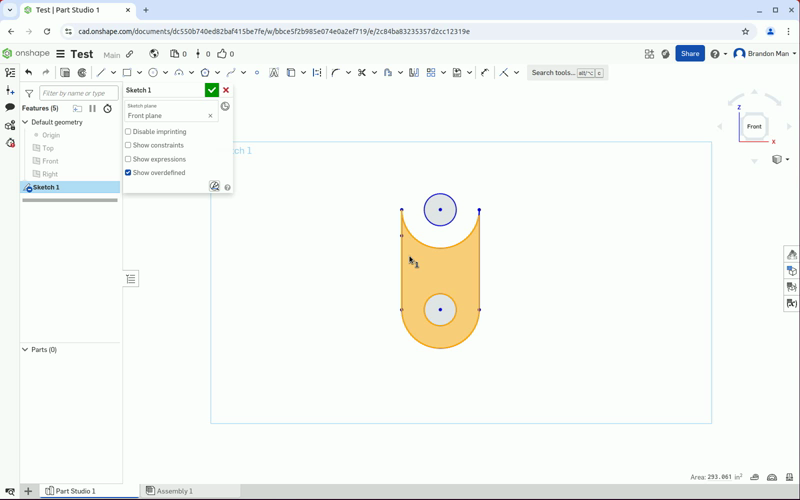
mouse_move(73, 352)
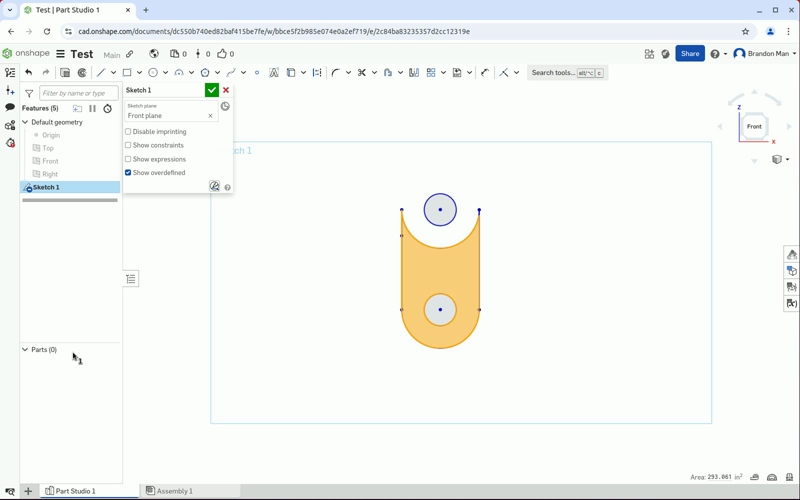
key(shift+y)
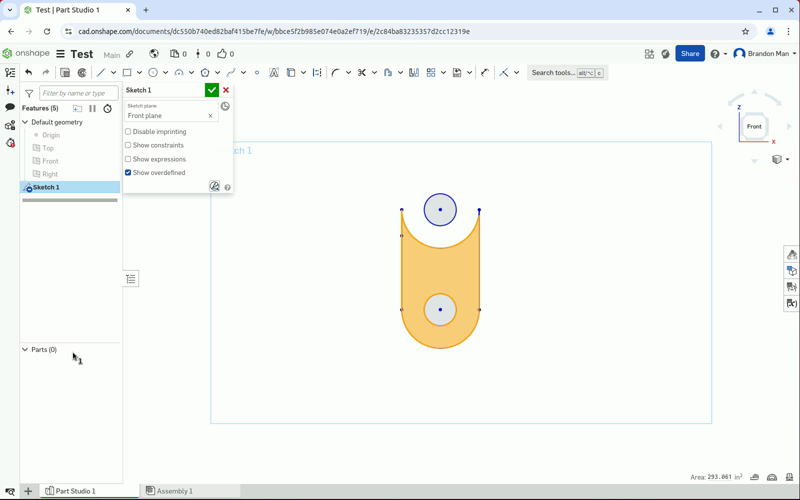
key(shift+e)
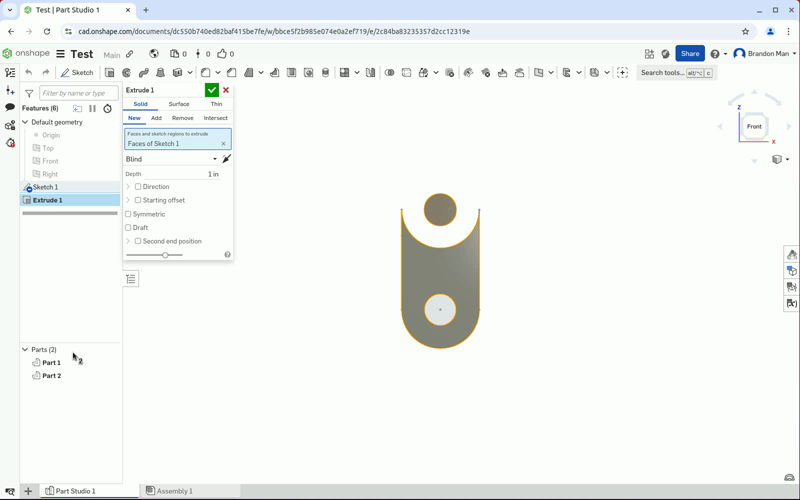
mouse_move(143, 106)
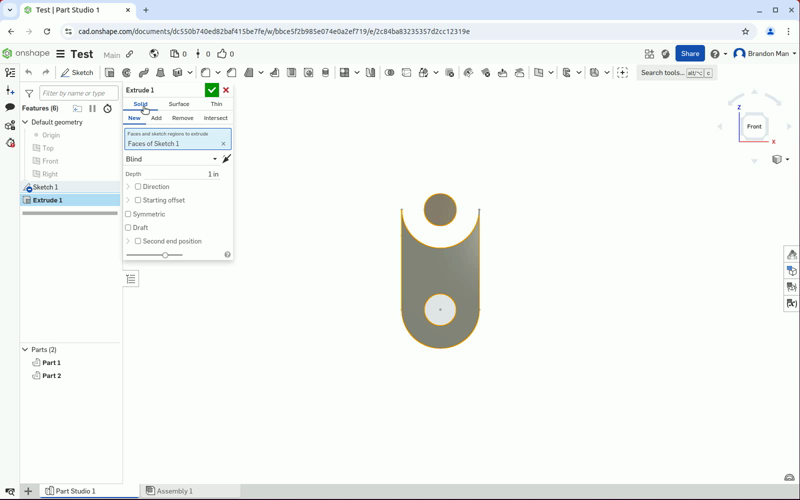
click(143, 106)
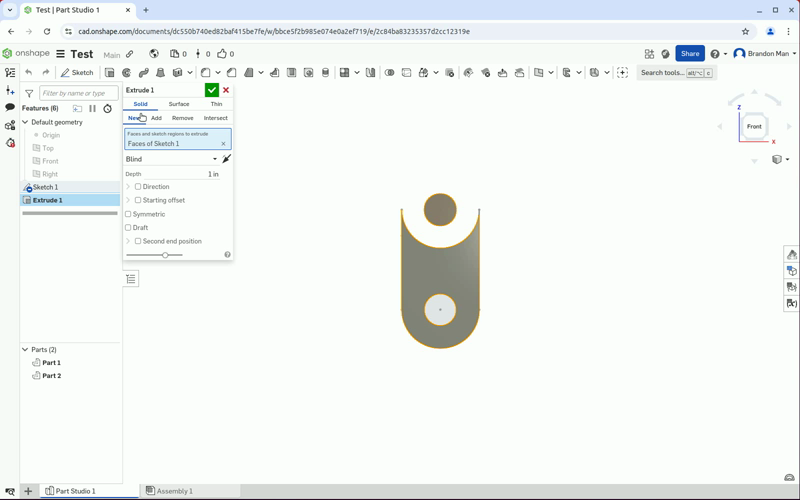
mouse_move(137, 120)
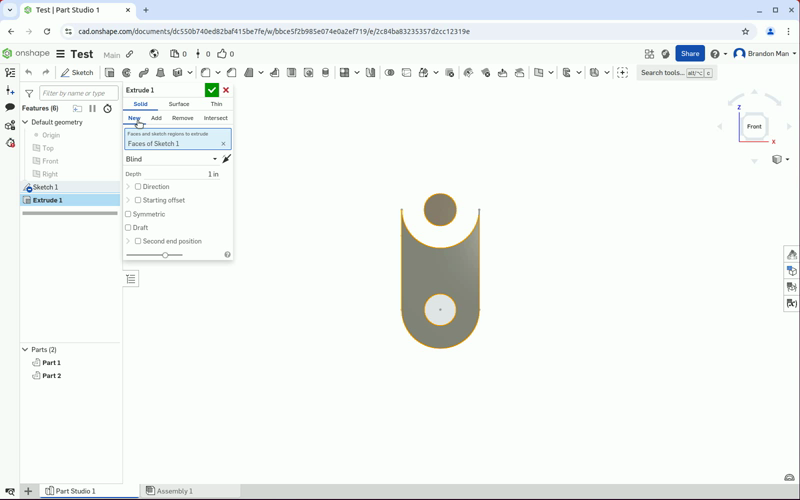
click(137, 120)
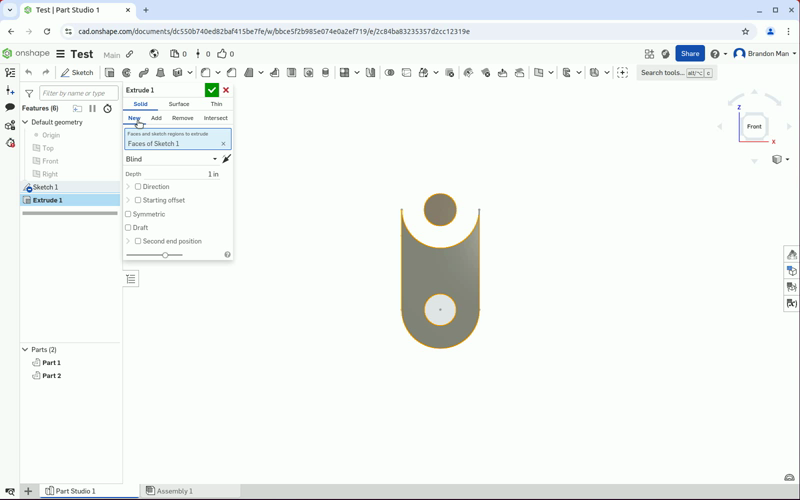
key(tab, 4)
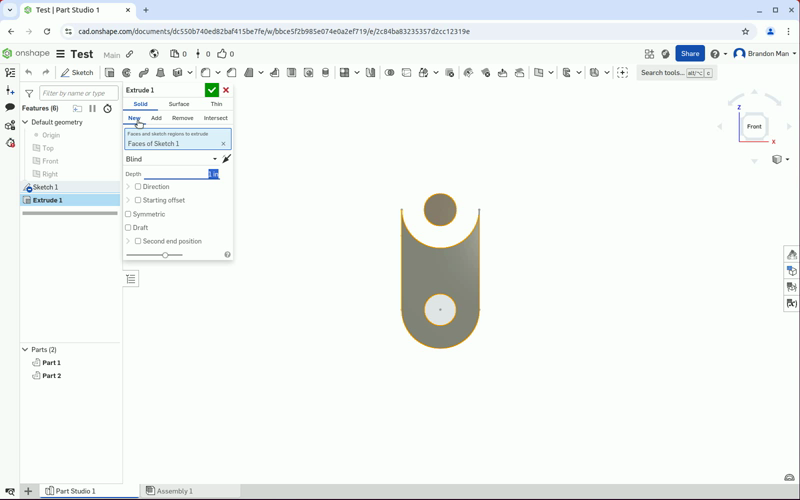
text(-7.703)
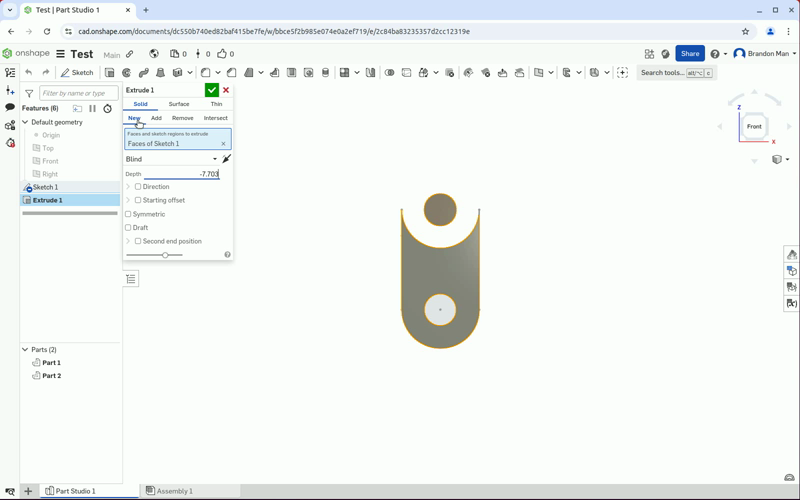
key(enter)
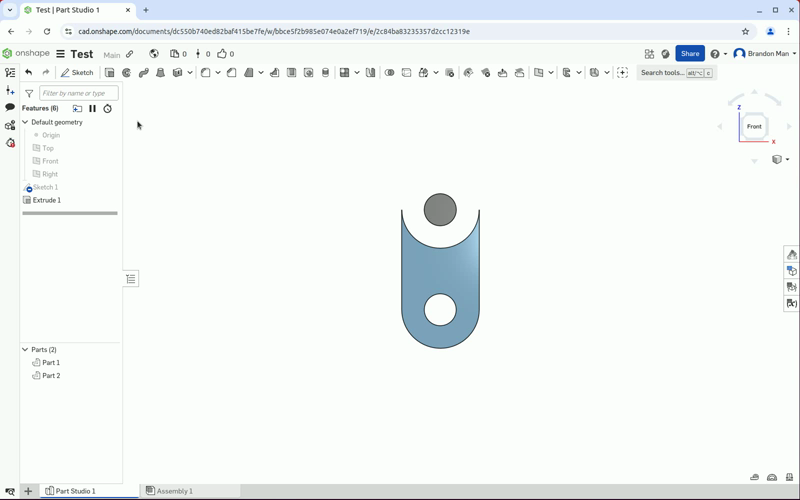
key(shift+h)
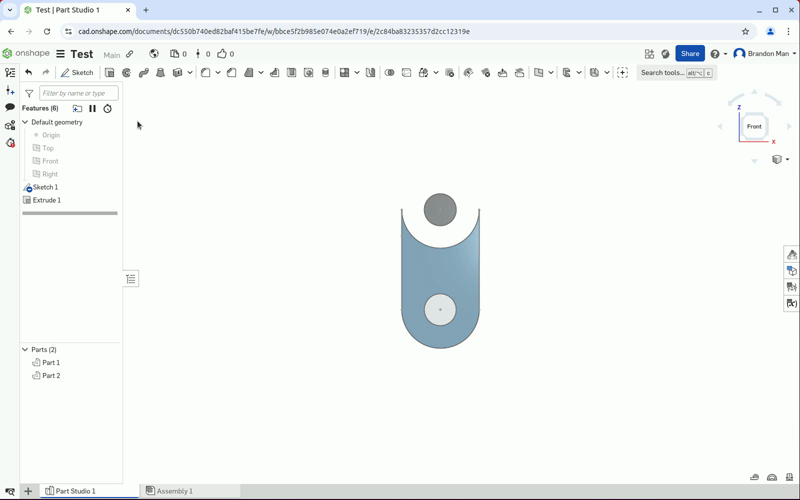
key(shift+h)
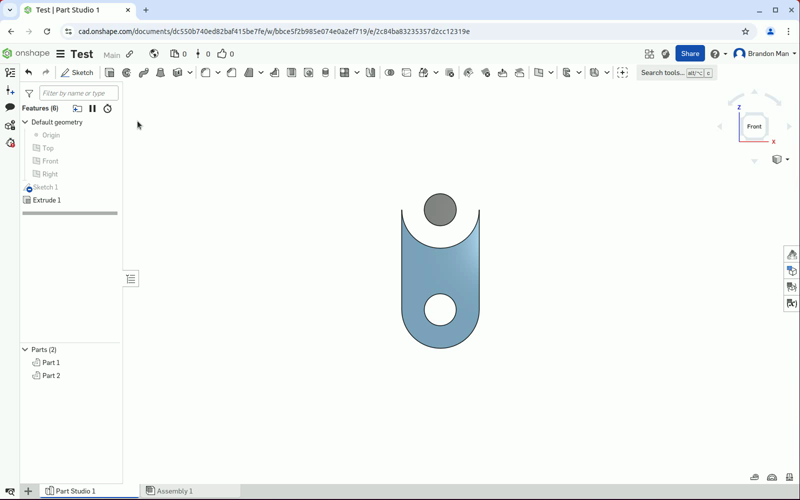
mouse_move(73, 189)
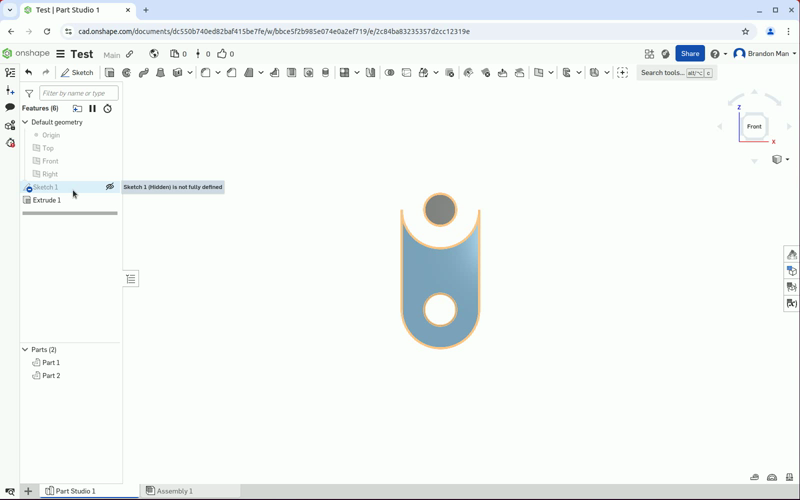
click(73, 189)
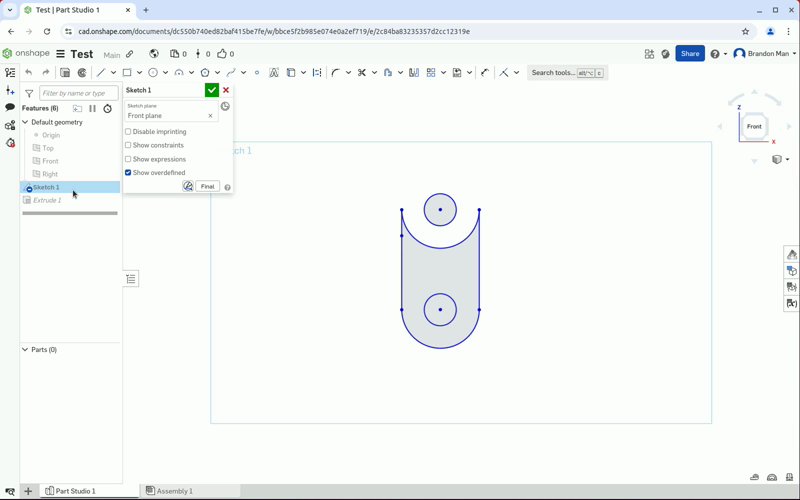
mouse_move(229, 92)
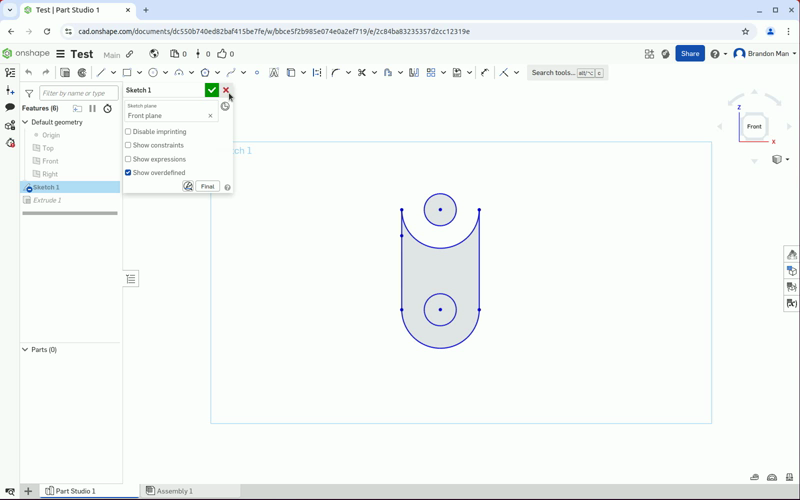
click(229, 92)
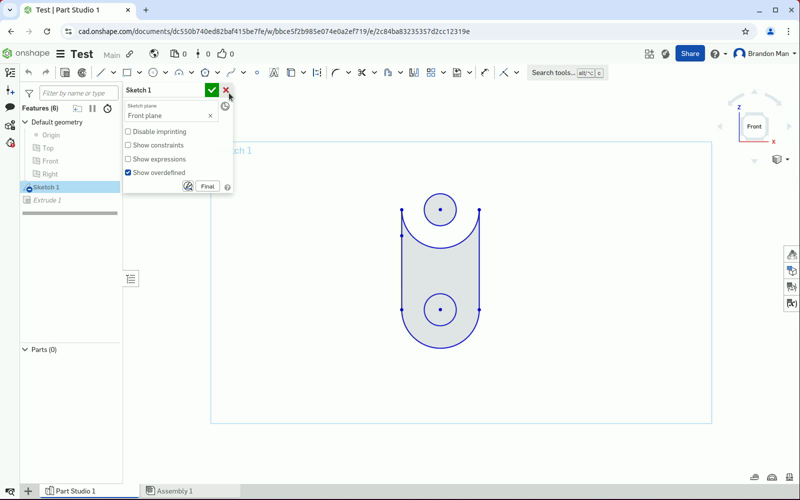
key(shift+s)
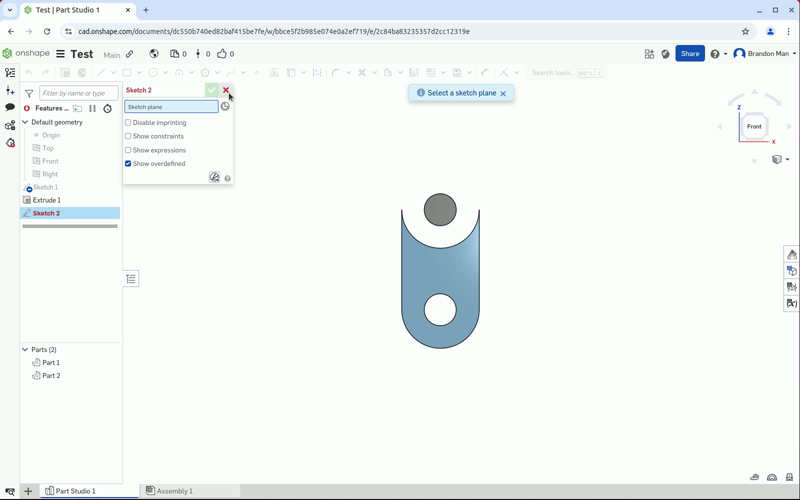
mouse_move(73, 163)
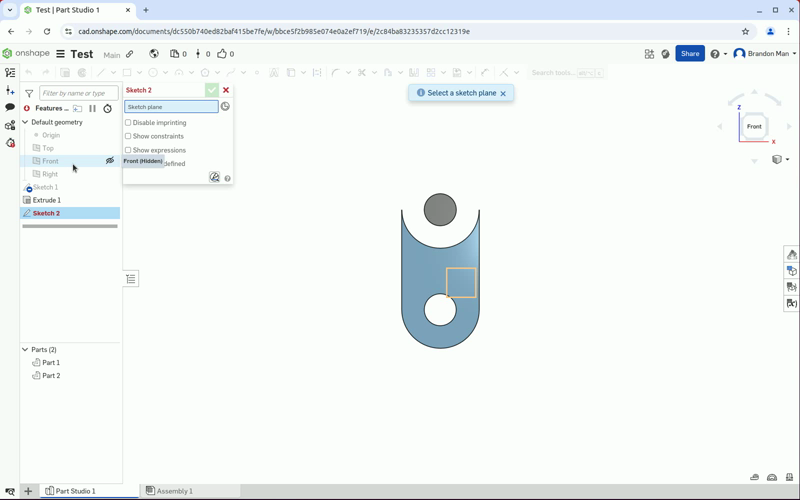
click(73, 163)
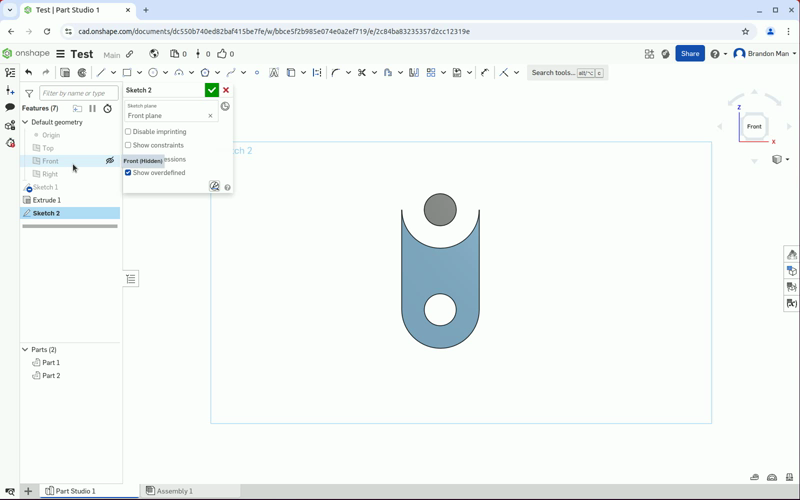
mouse_move(73, 352)
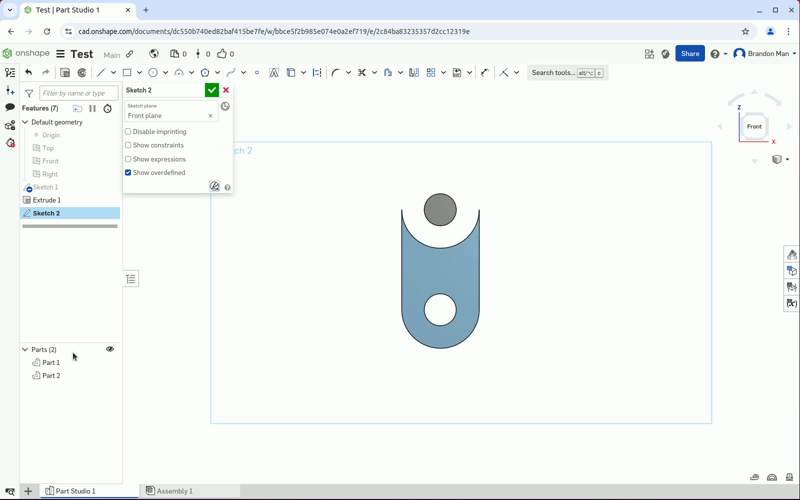
key(y)
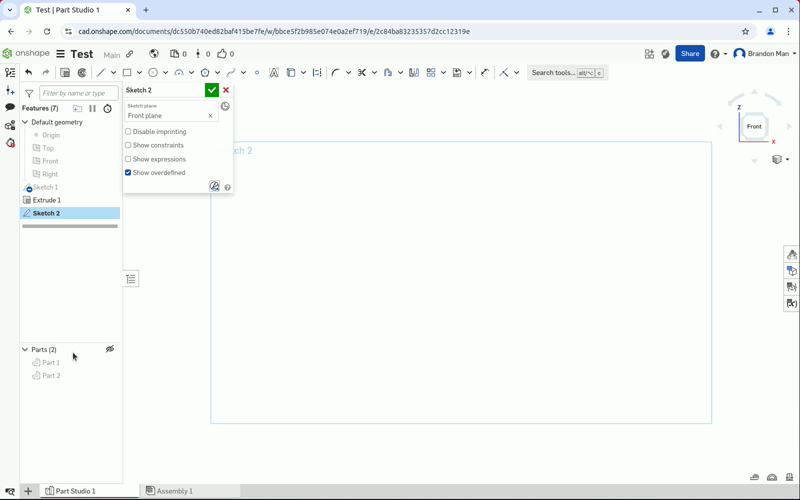
key(a)
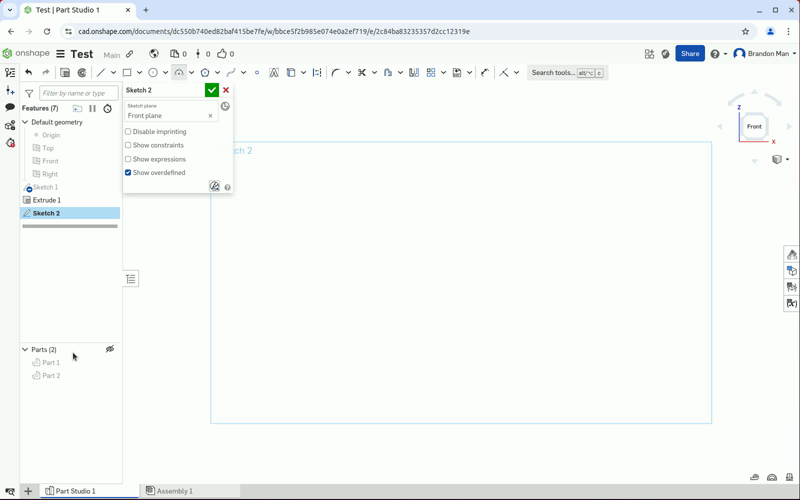
key_down(shift)
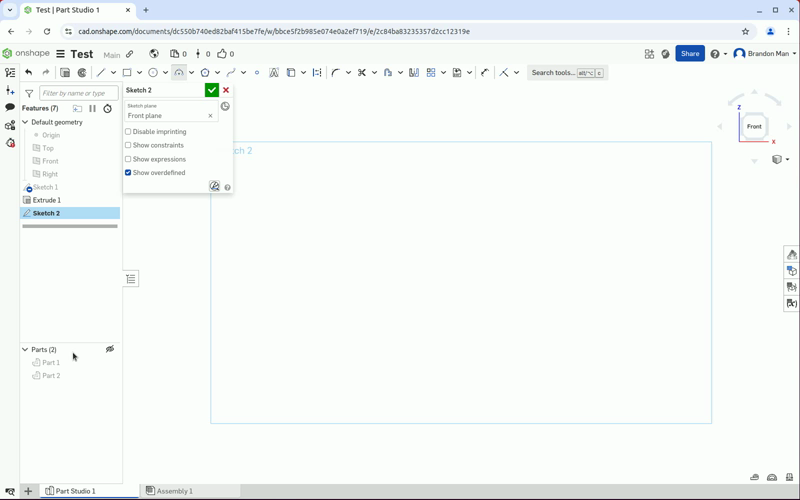
mouse_move(401, 309)
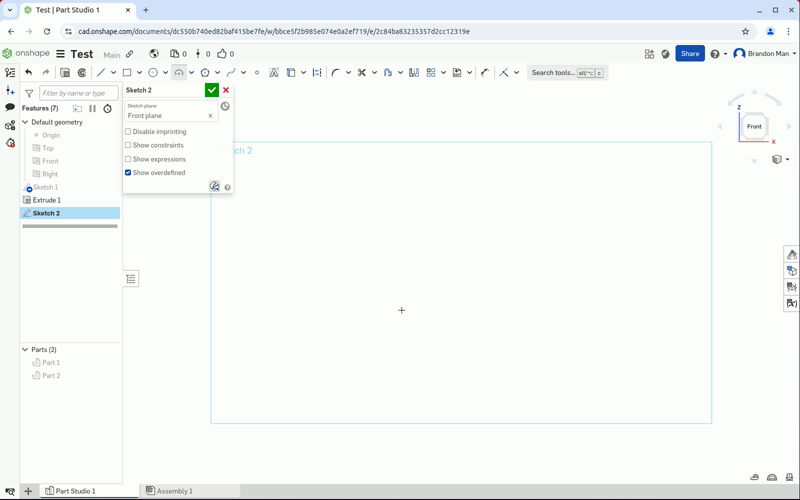
click(401, 309)
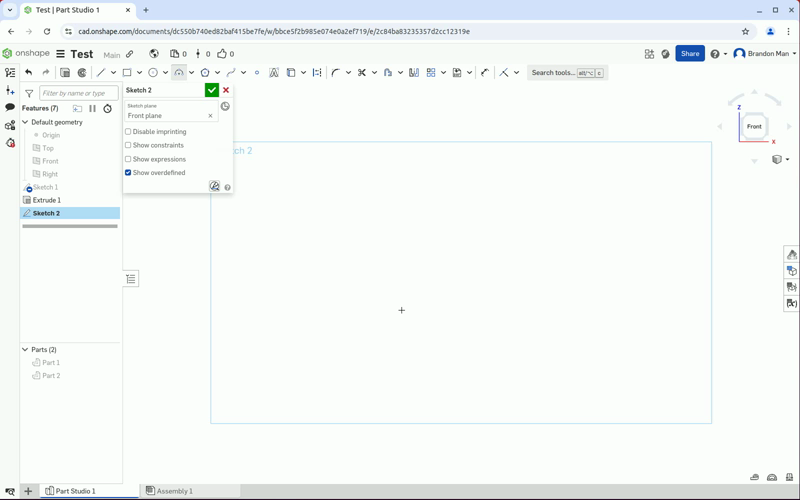
key_up(shift)
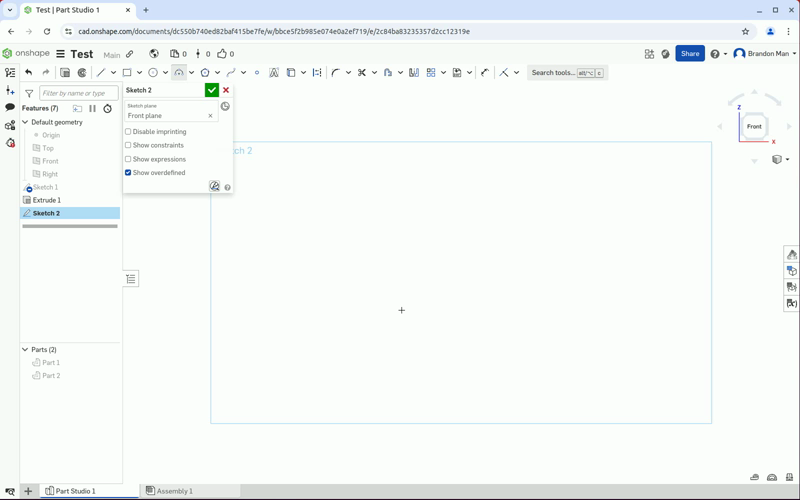
key_down(shift)
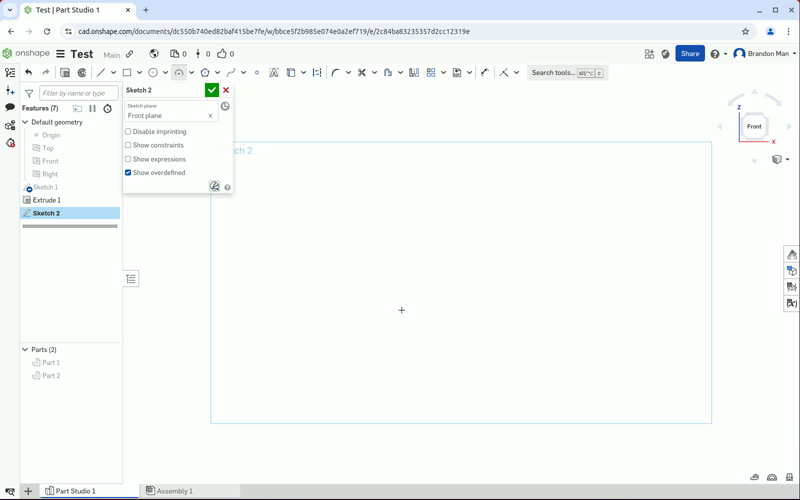
mouse_move(478, 309)
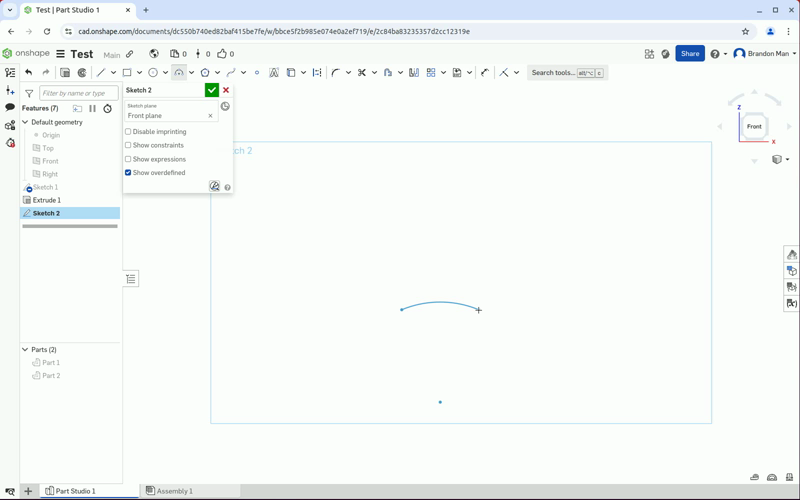
click(478, 309)
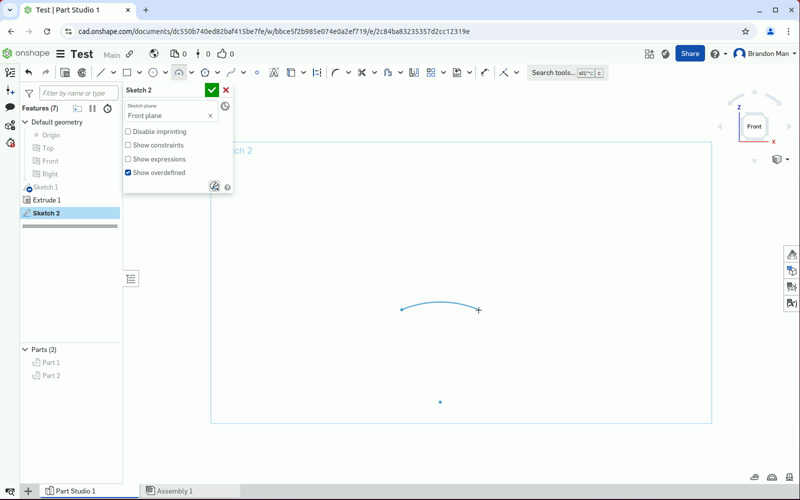
mouse_move(440, 348)
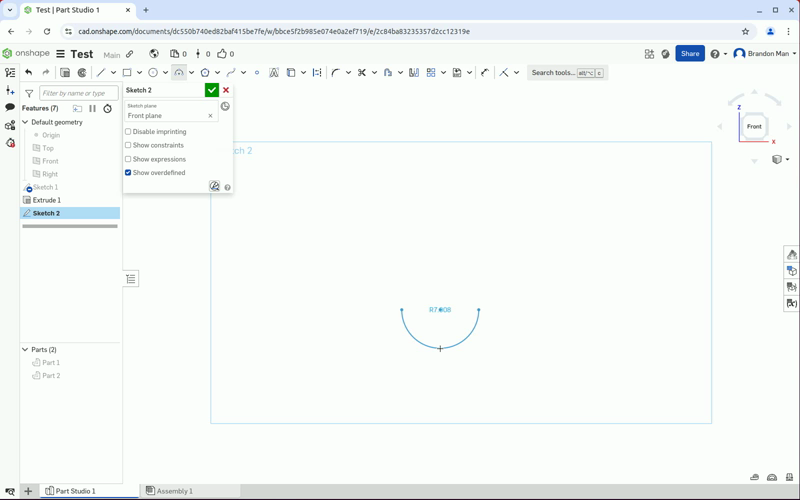
click(440, 348)
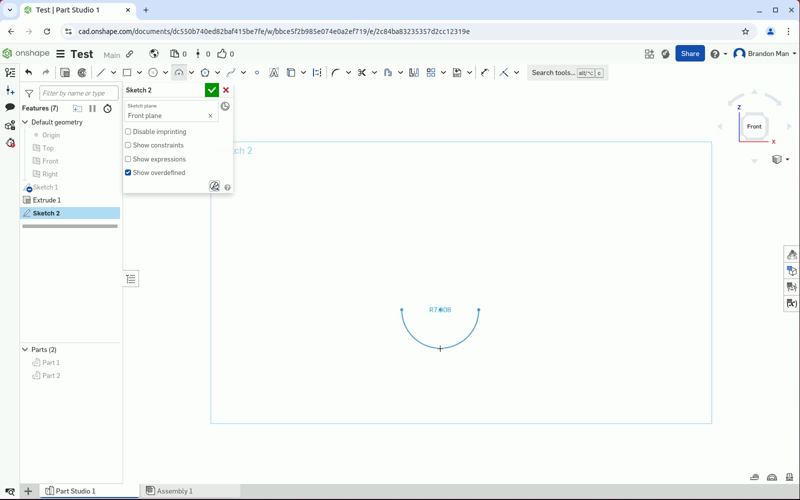
key_up(shift)
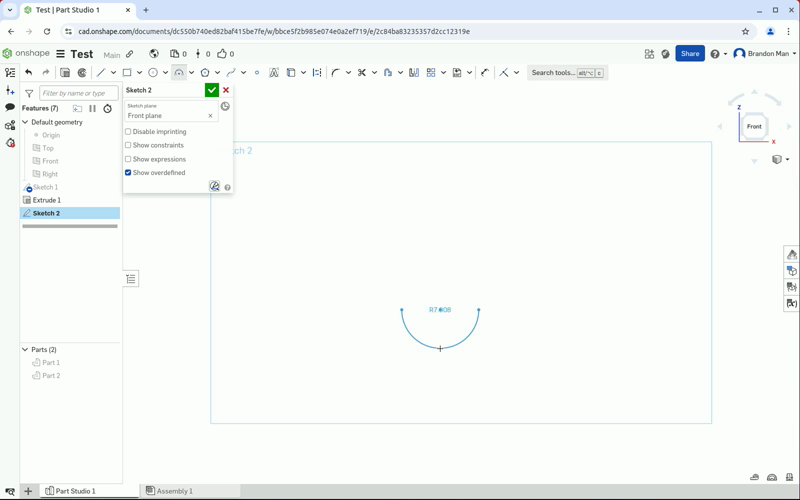
key(esc)
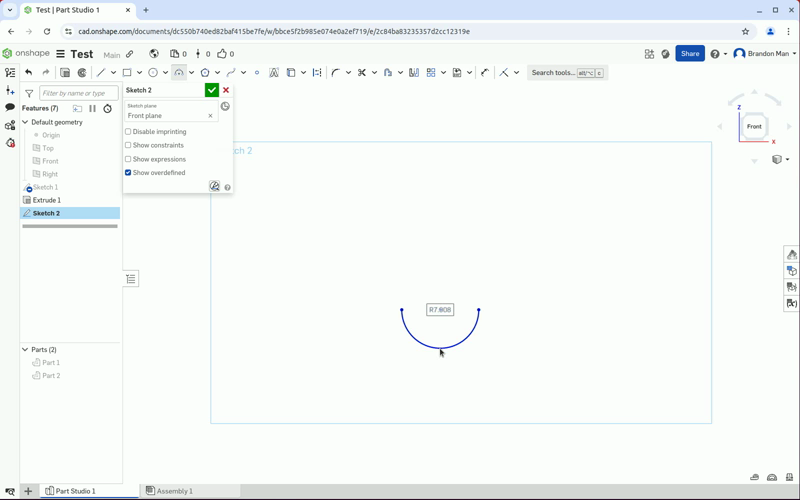
key(l)
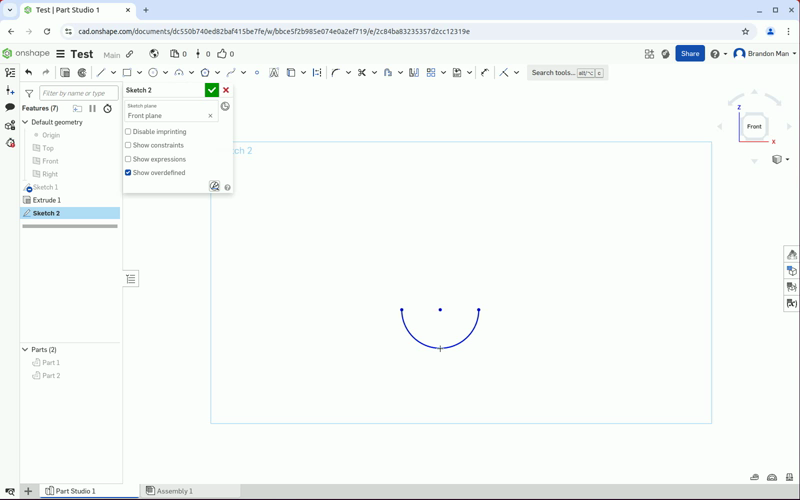
mouse_move(478, 309)
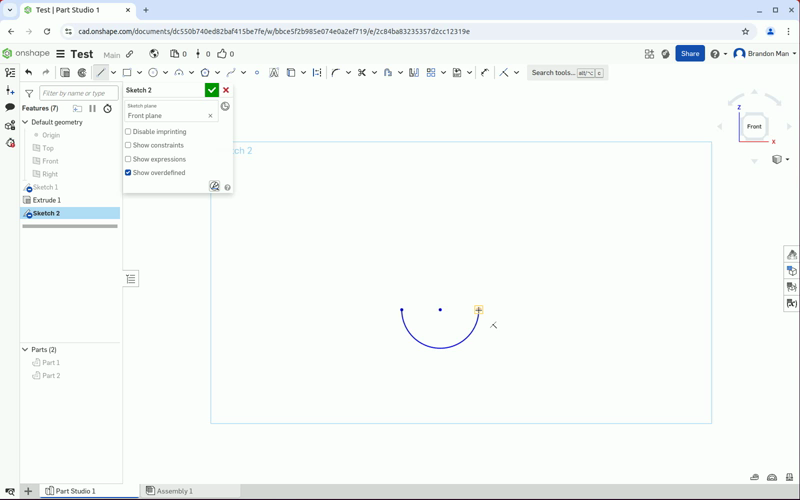
click(478, 309)
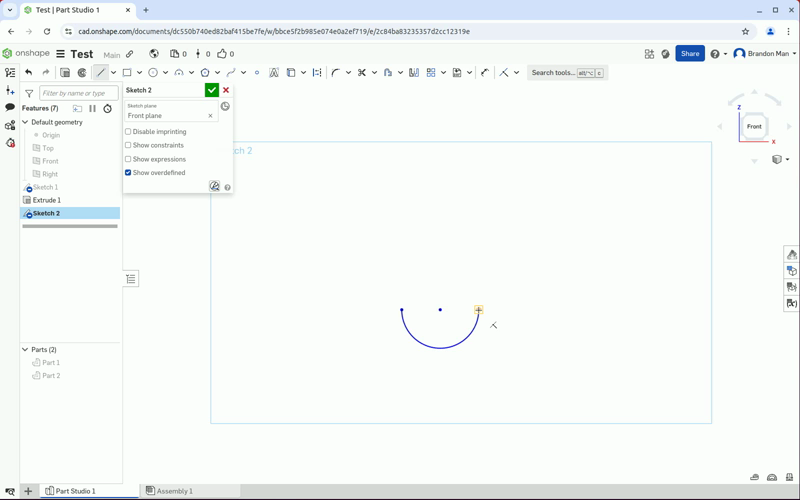
key_down(shift)
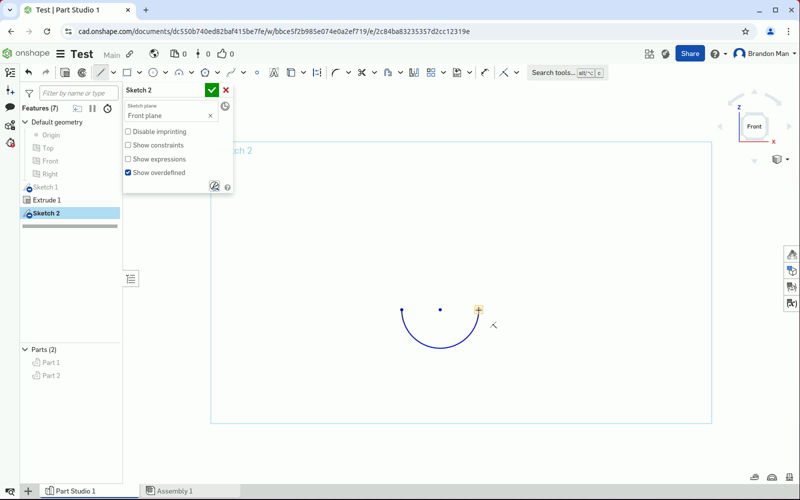
mouse_move(508, 309)
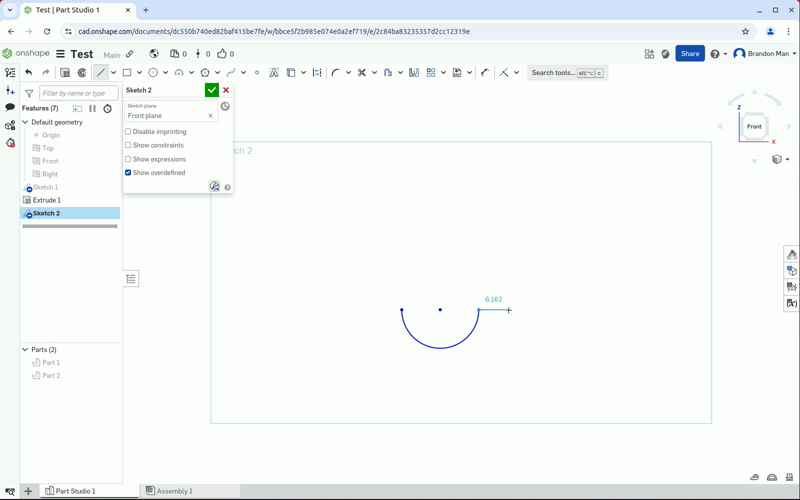
mouse_move(478, 304)
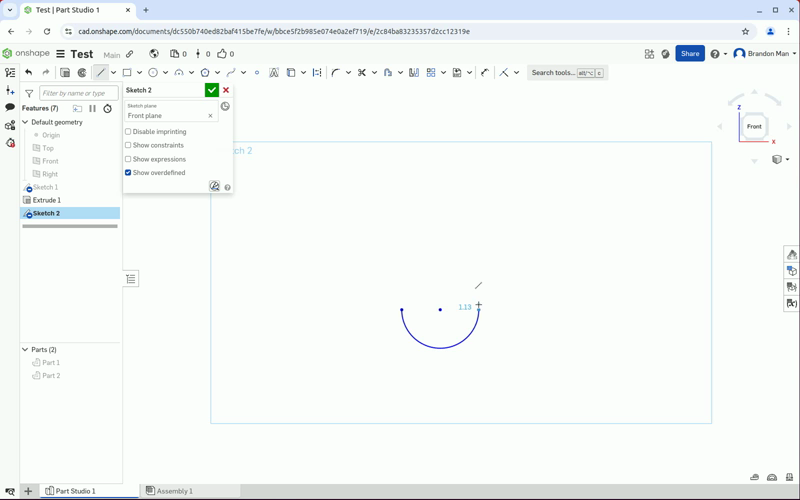
scroll(6)
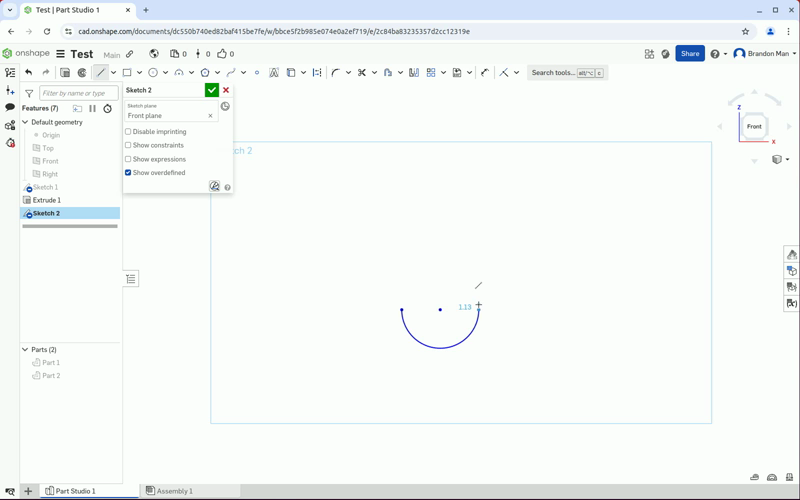
scroll(6)
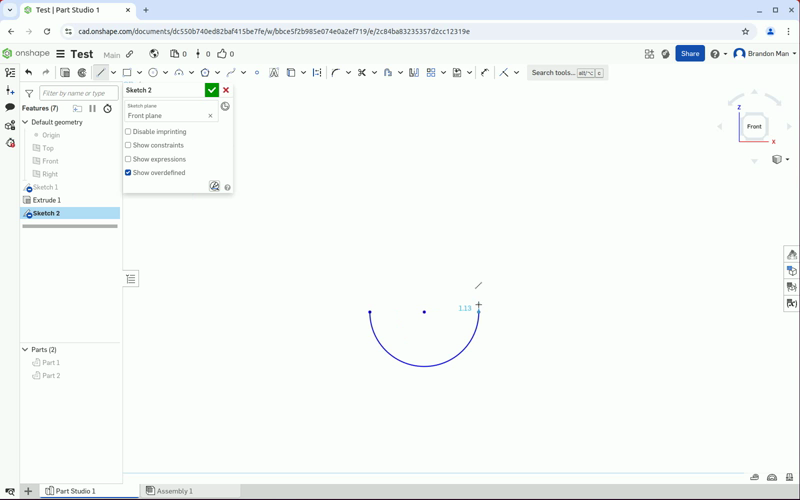
scroll(6)
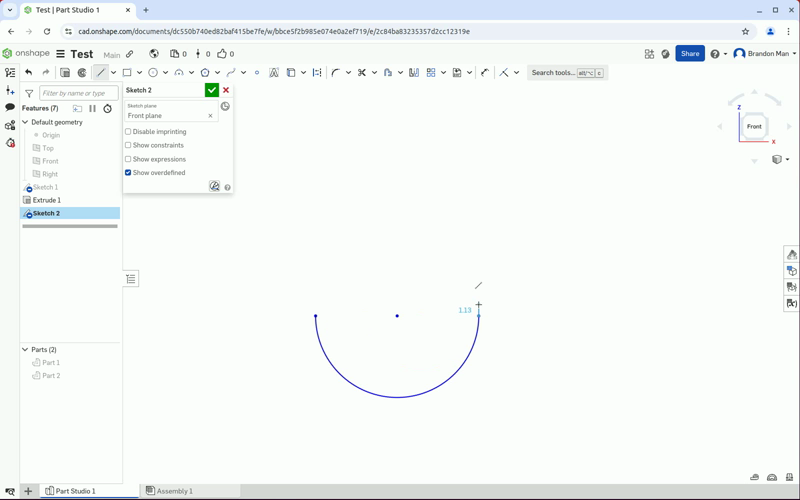
scroll(6)
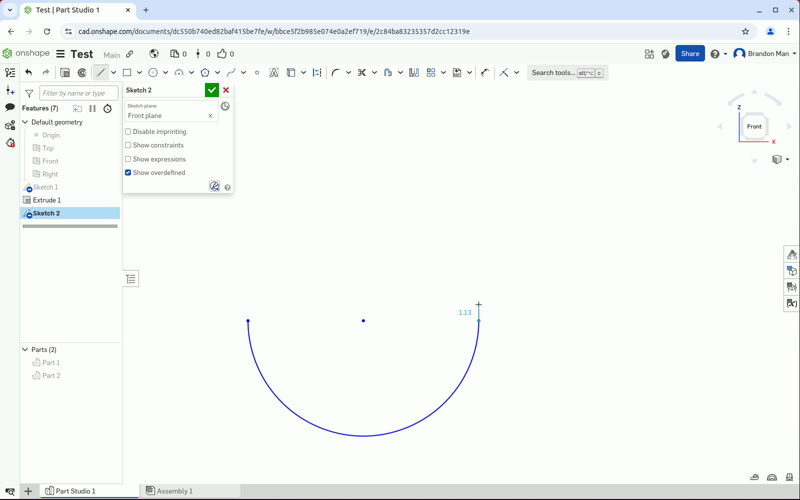
scroll(6)
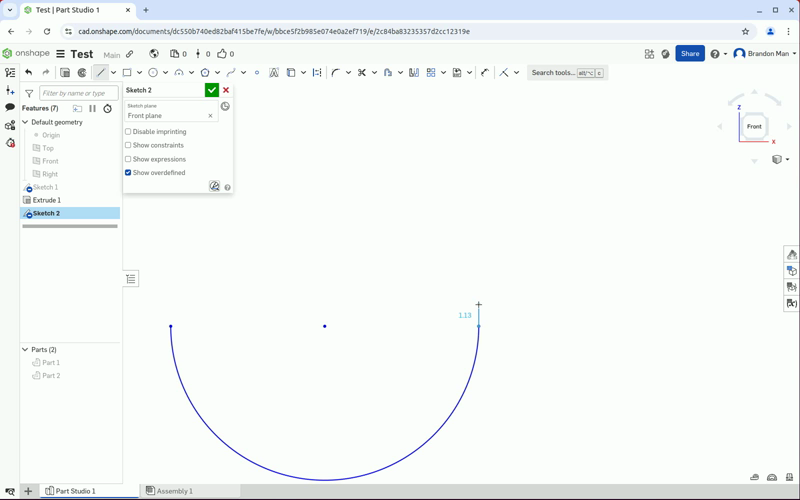
scroll(6)
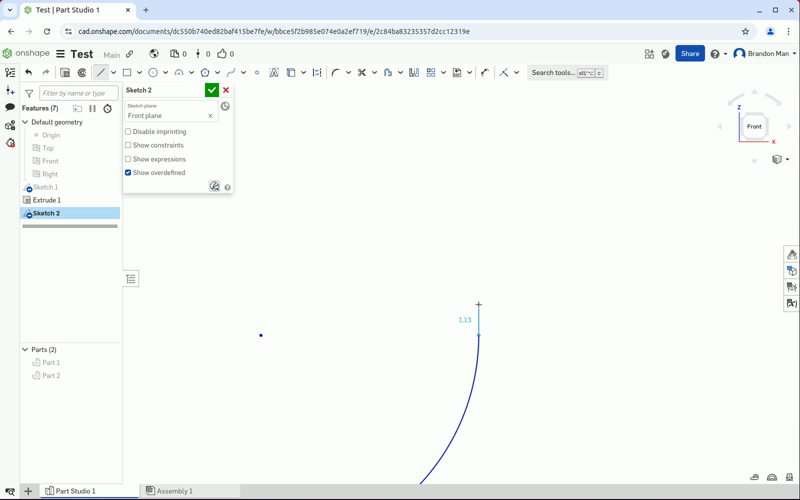
scroll(6)
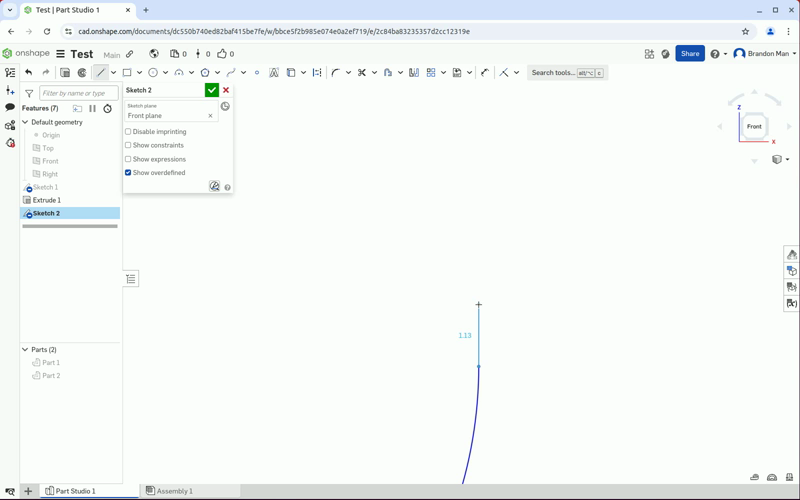
click(478, 304)
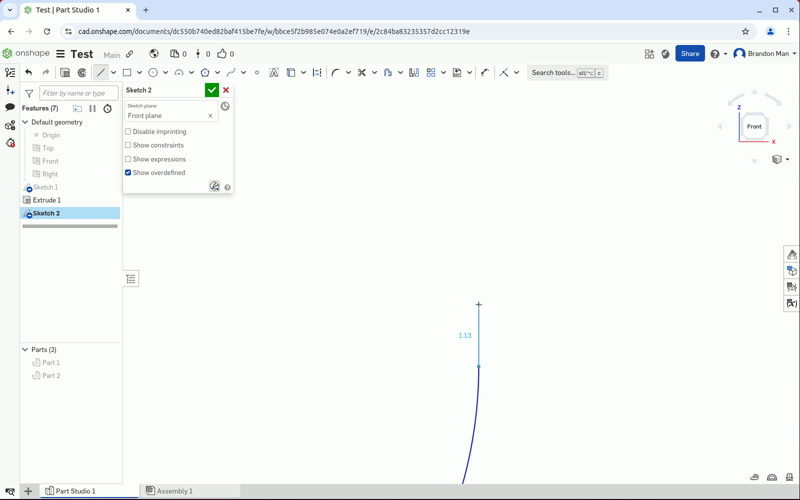
scroll(-6)
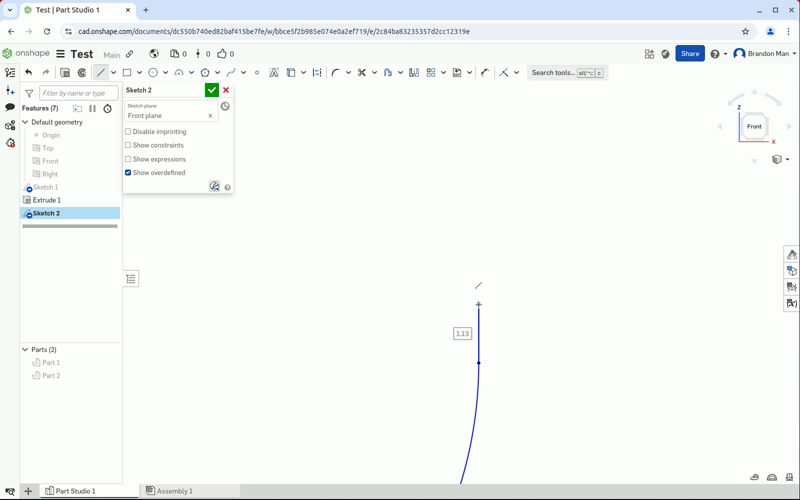
scroll(-6)
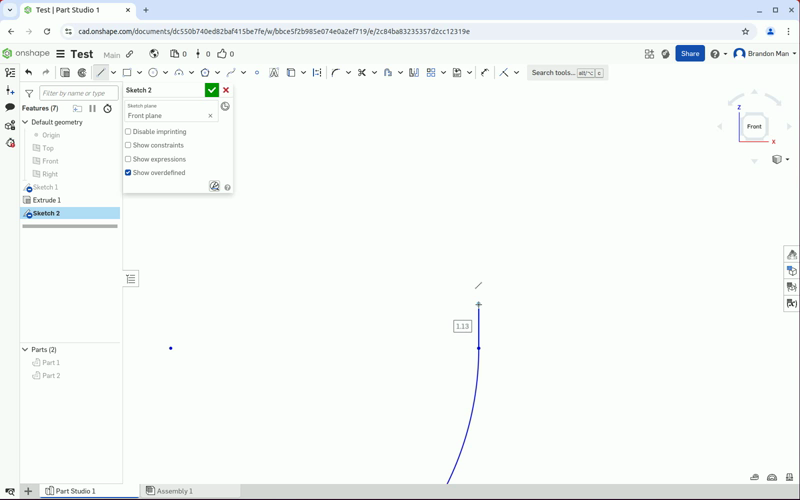
scroll(-6)
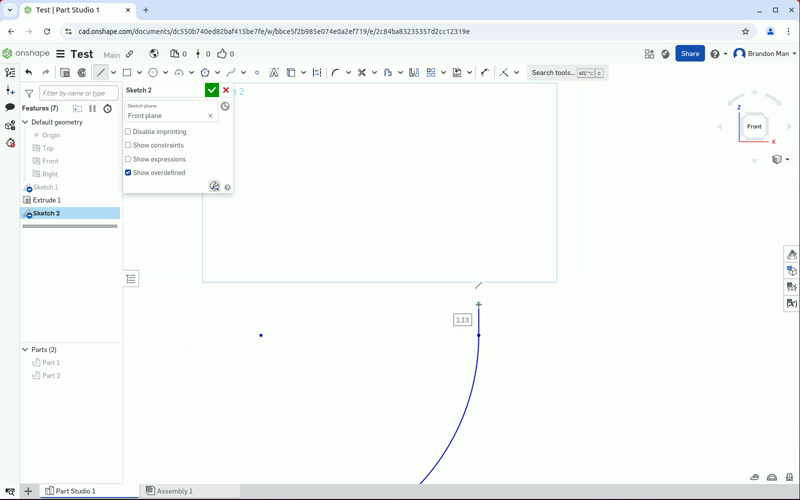
scroll(-6)
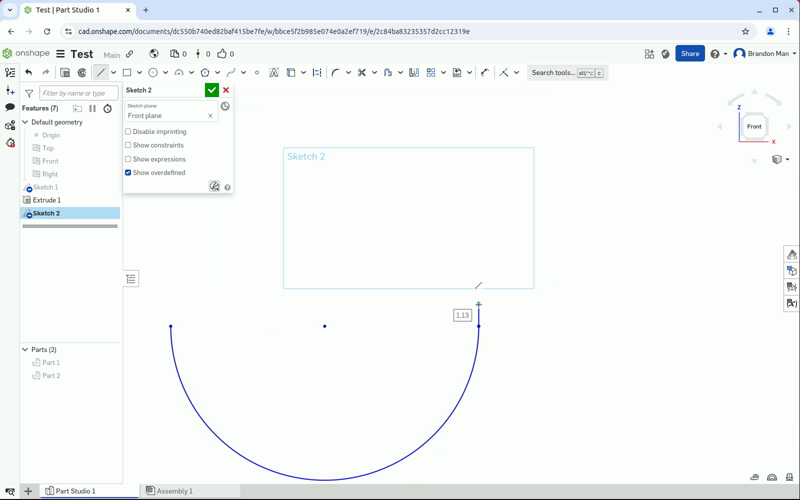
scroll(-6)
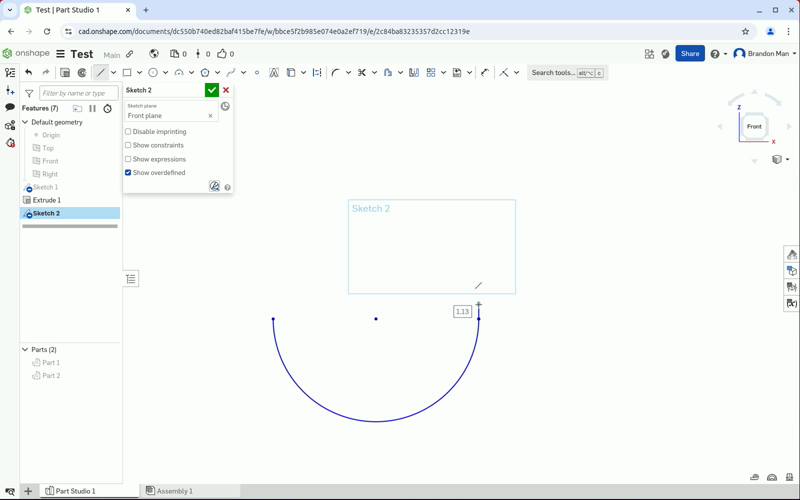
scroll(-6)
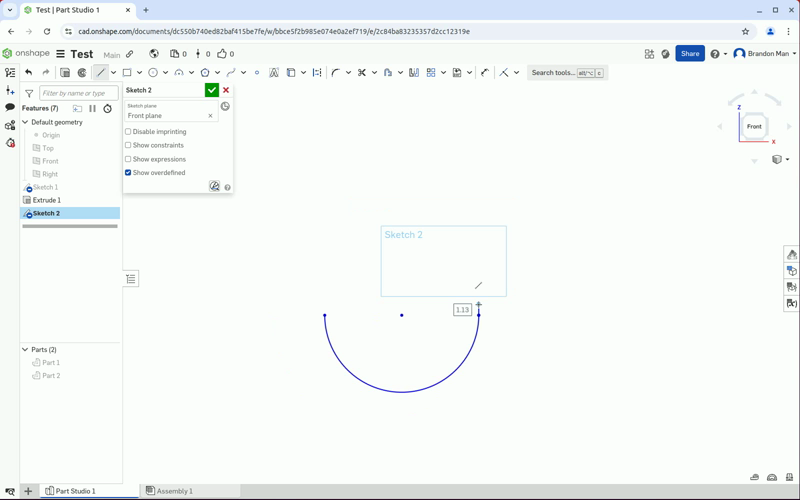
scroll(-6)
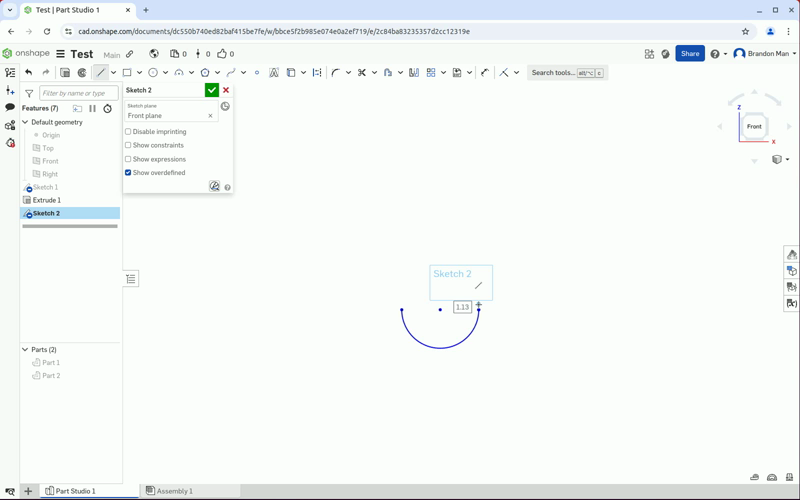
key_up(shift)
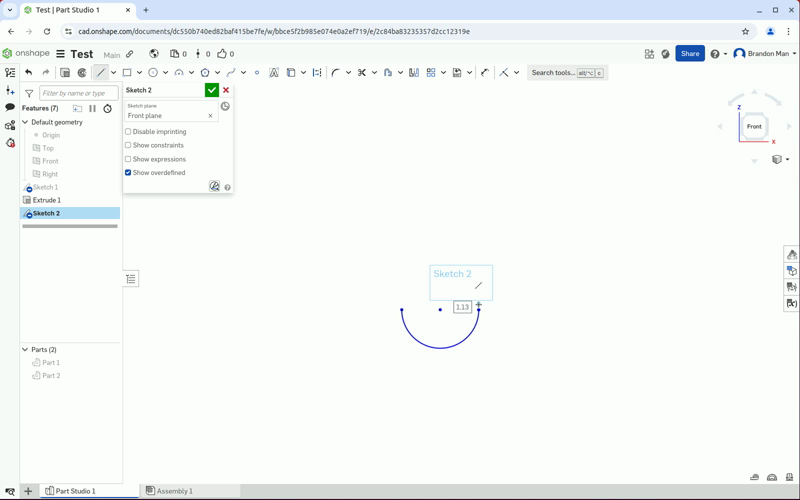
key(esc)
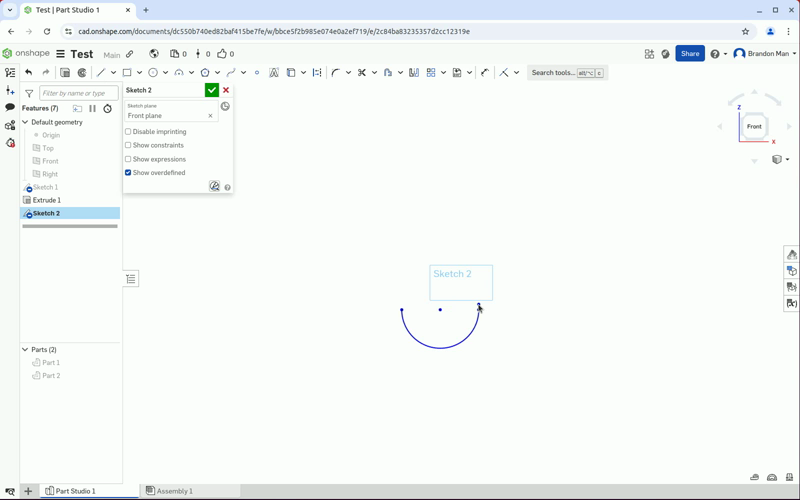
key(a)
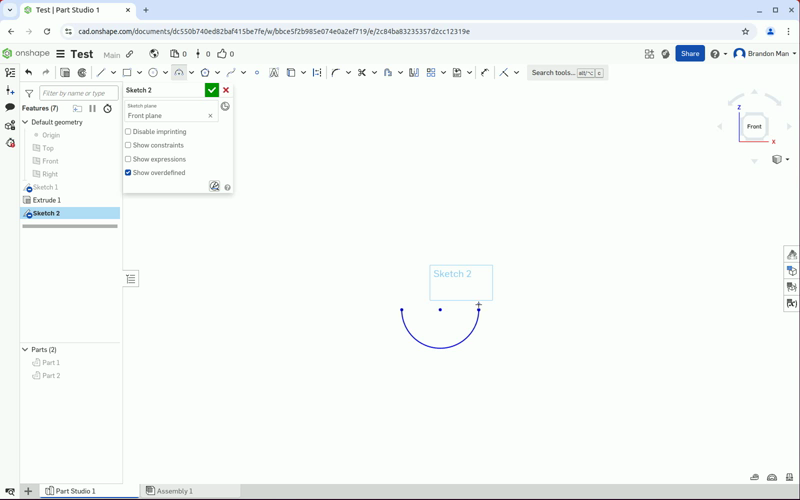
mouse_move(478, 304)
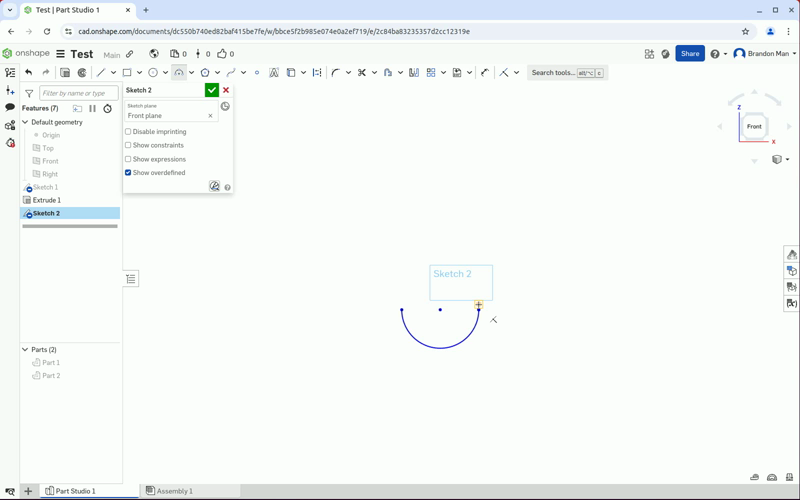
click(478, 304)
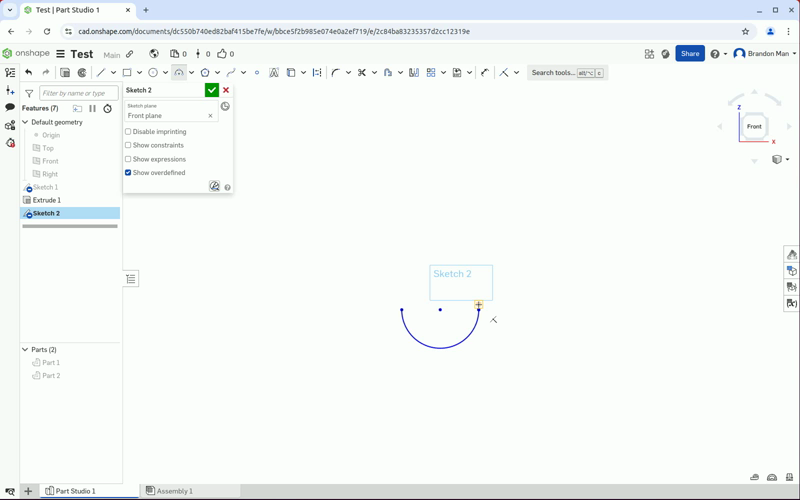
key_down(shift)
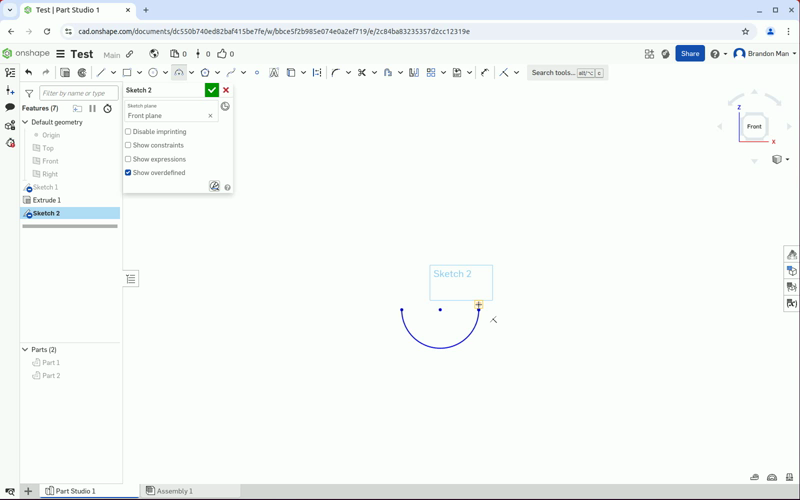
mouse_move(401, 304)
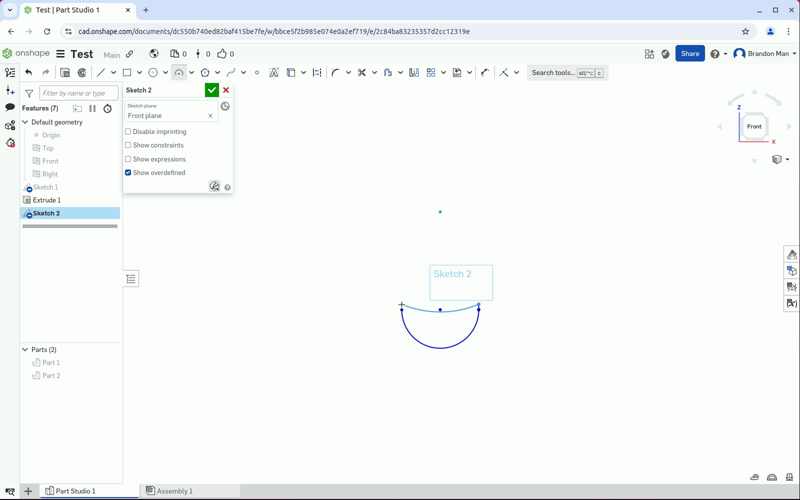
click(401, 304)
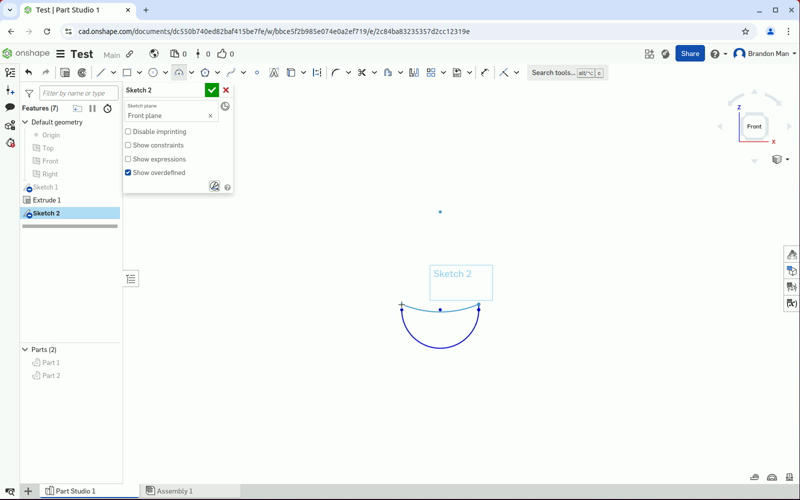
mouse_move(440, 270)
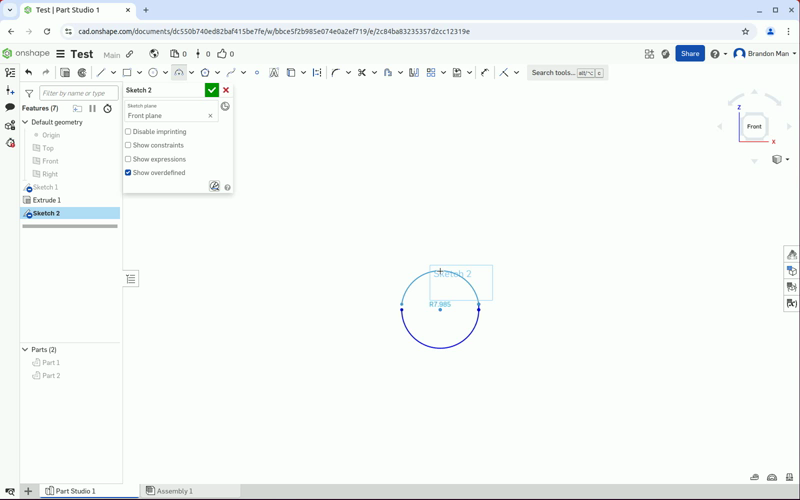
click(440, 270)
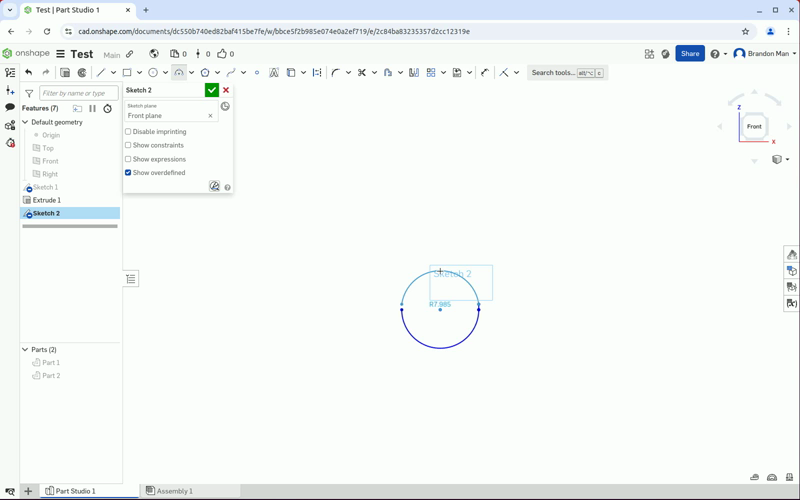
key_up(shift)
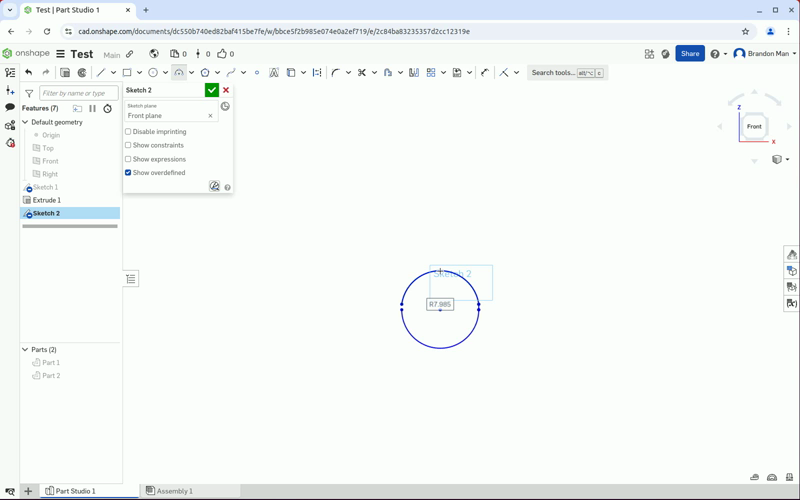
key(esc)
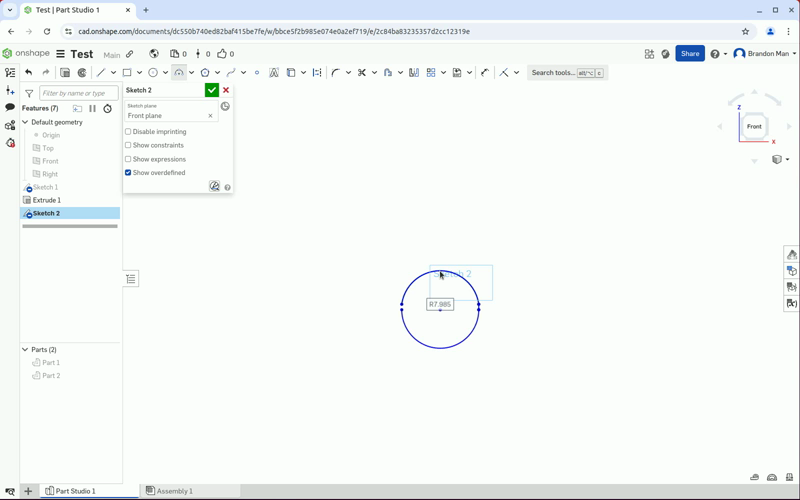
key(l)
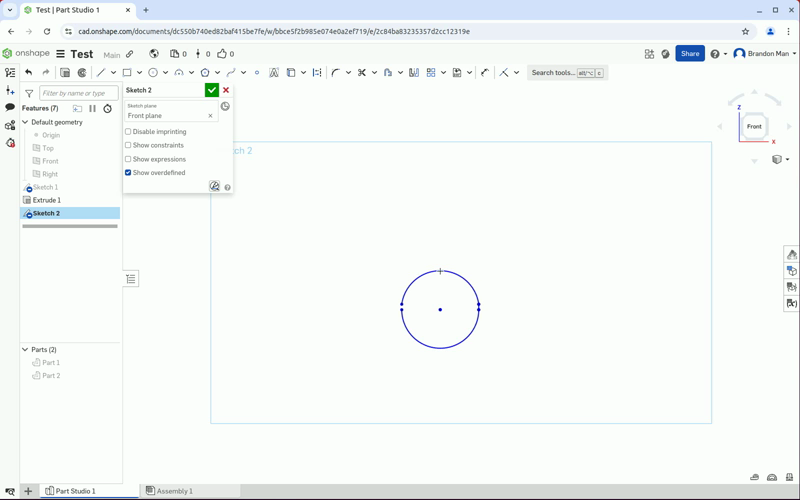
mouse_move(401, 304)
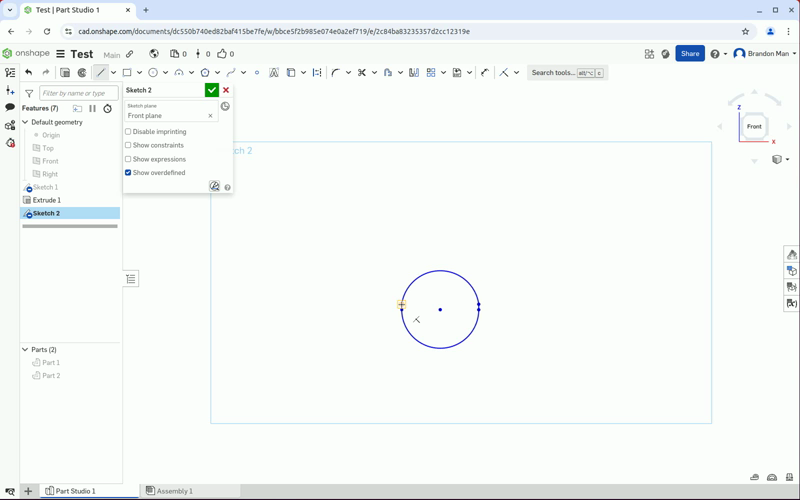
click(401, 304)
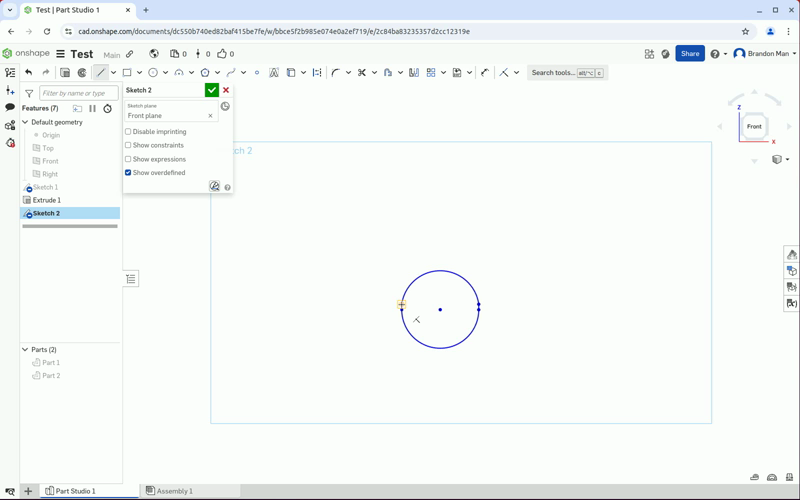
mouse_move(431, 304)
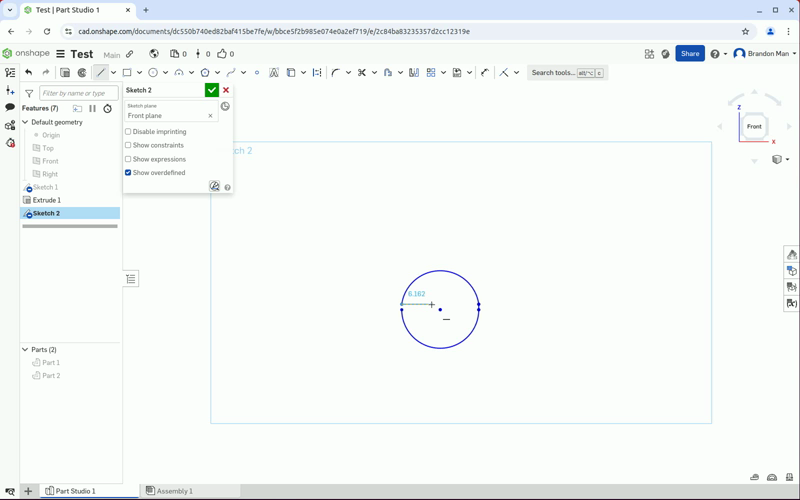
key_down(shift)
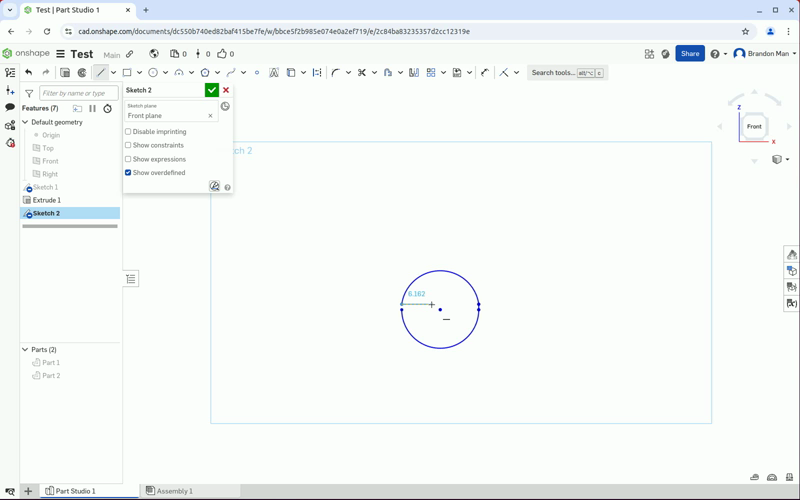
mouse_move(401, 309)
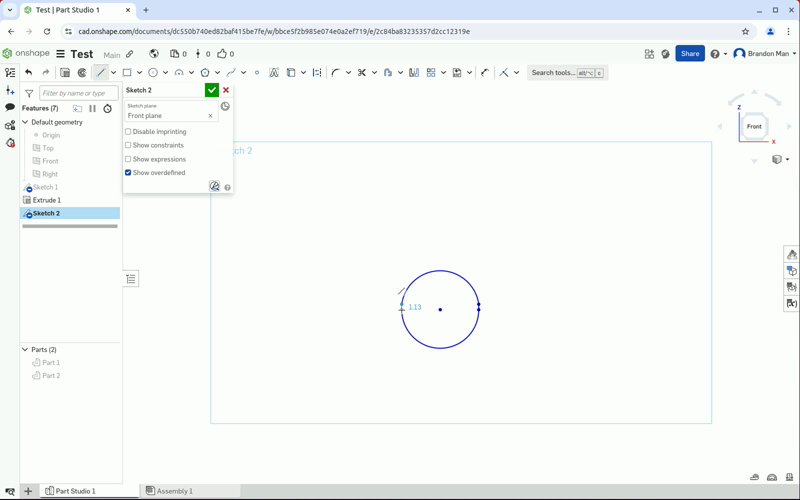
scroll(6)
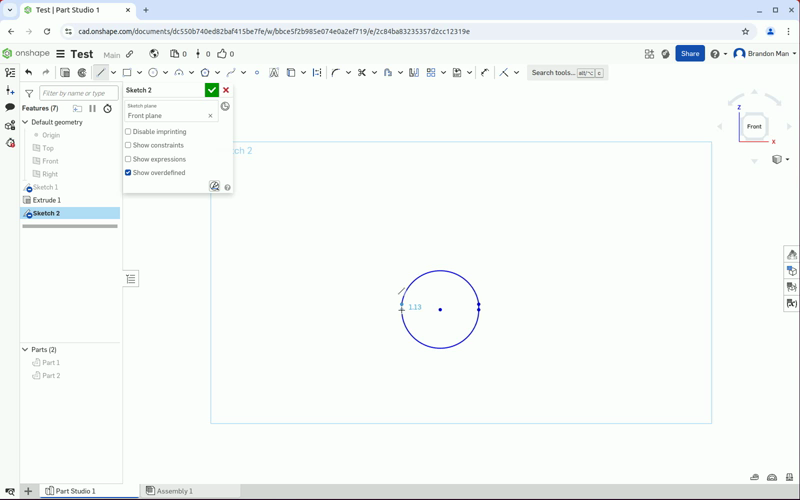
scroll(6)
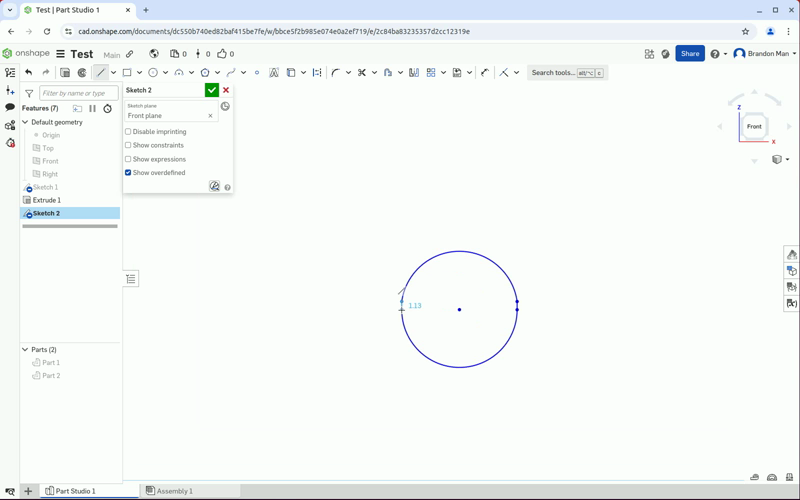
scroll(6)
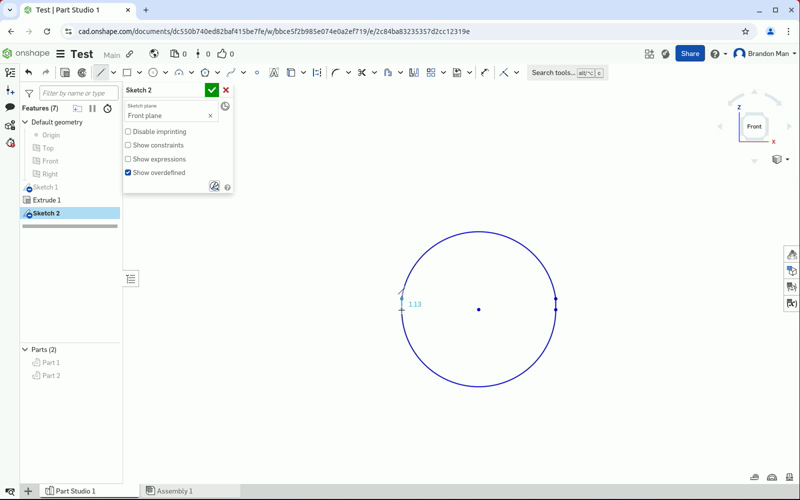
scroll(6)
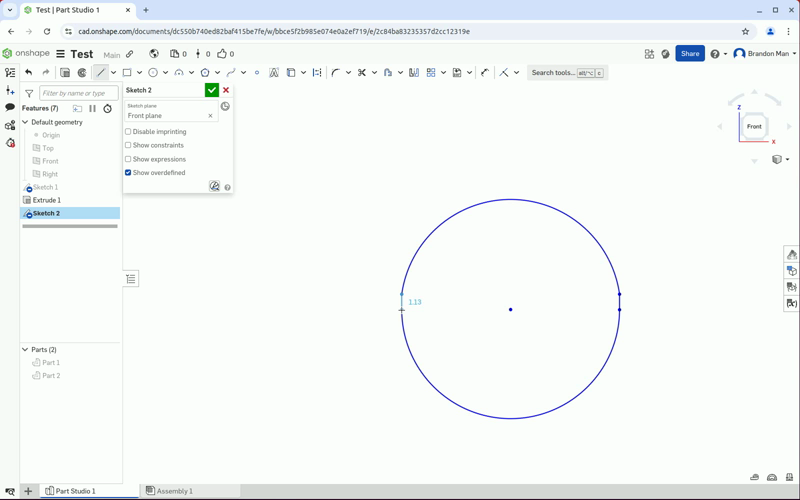
scroll(6)
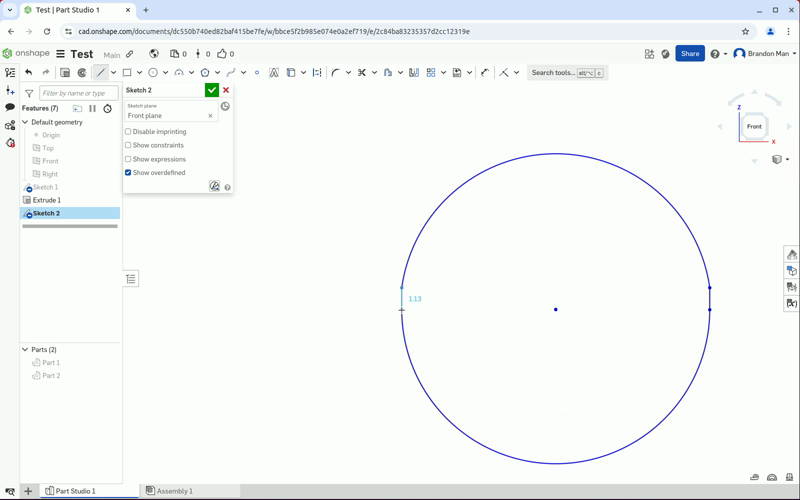
scroll(6)
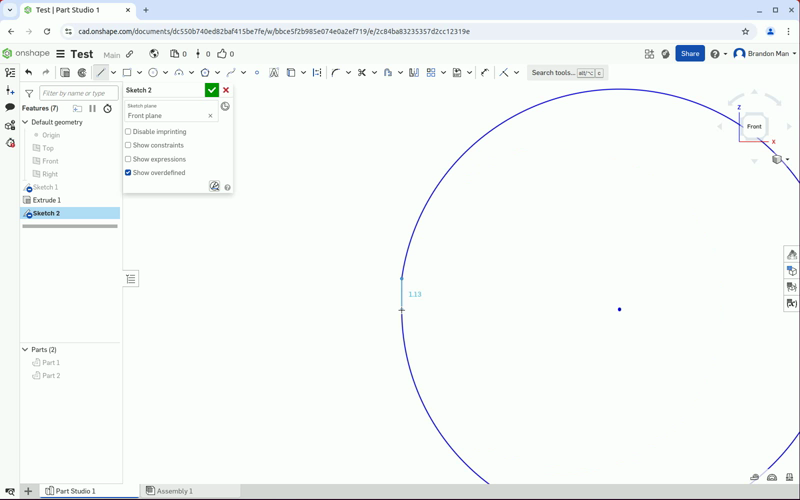
scroll(6)
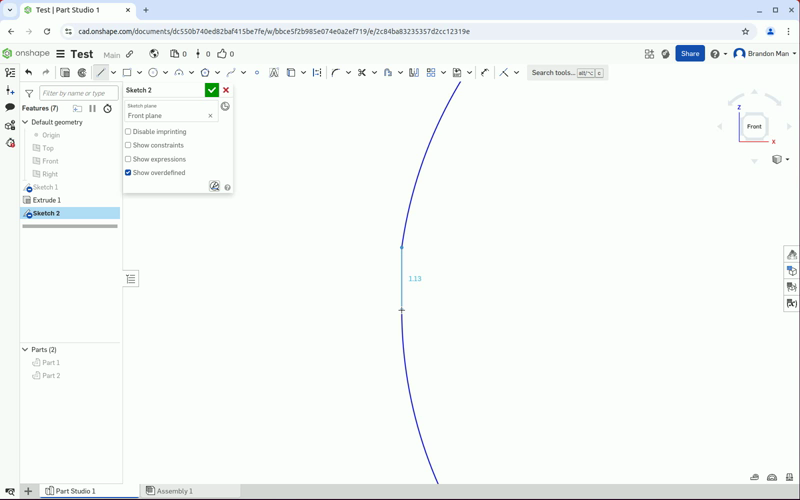
key_up(shift)
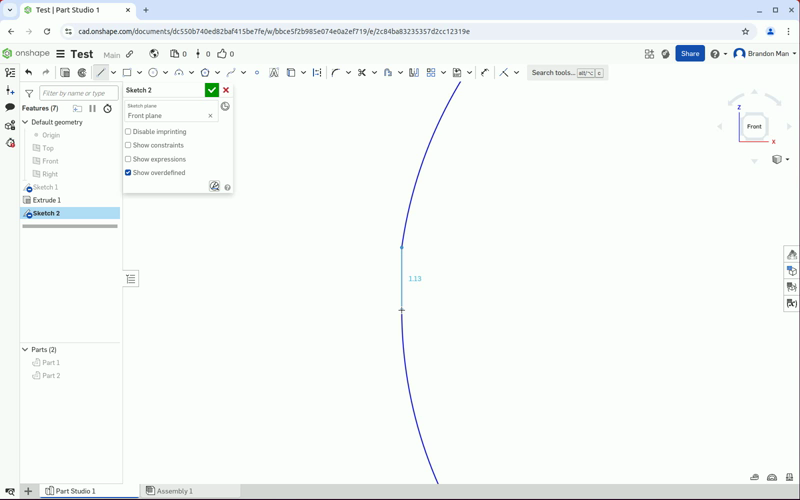
click(401, 309)
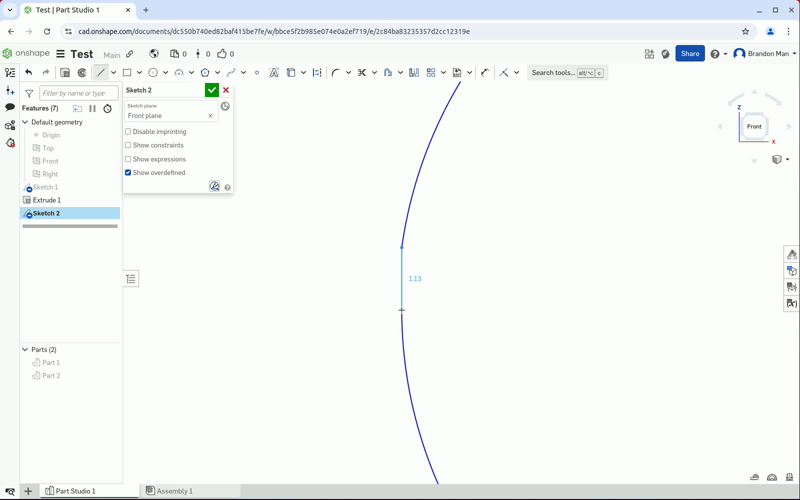
scroll(-6)
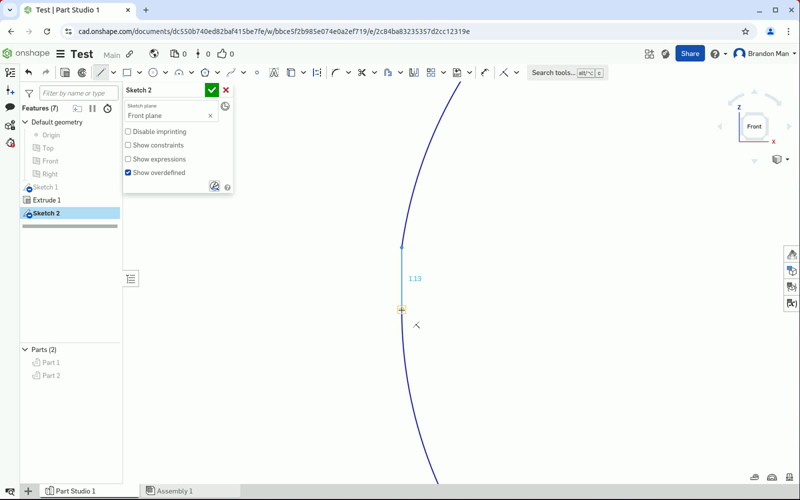
scroll(-6)
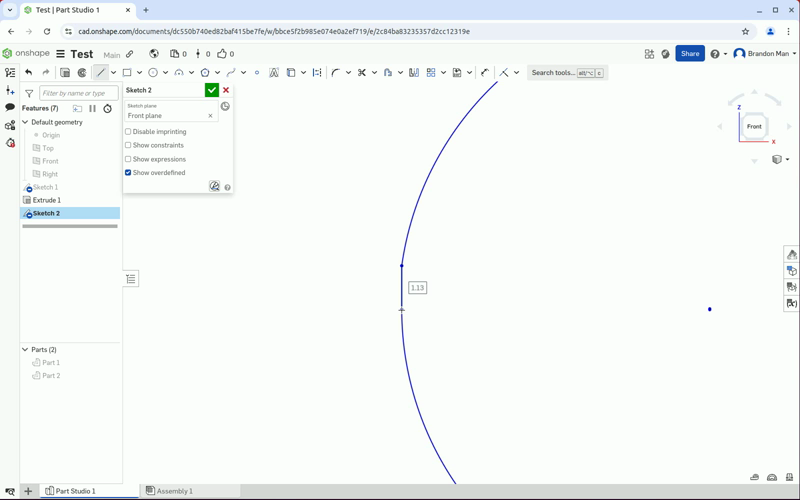
scroll(-6)
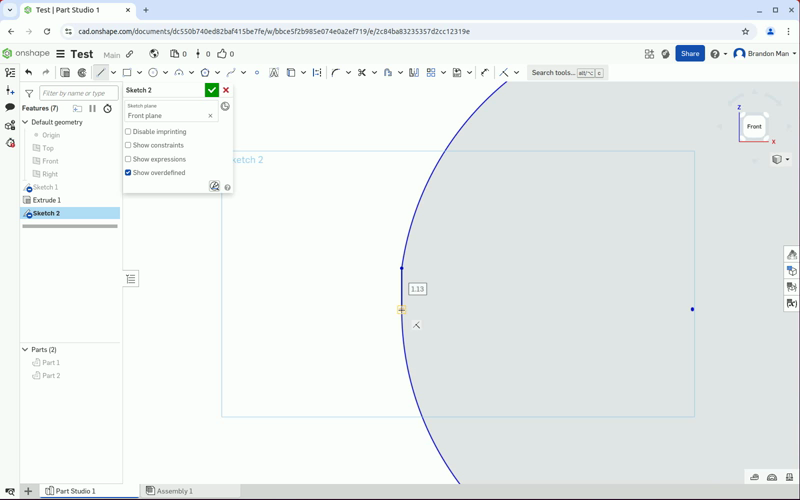
scroll(-6)
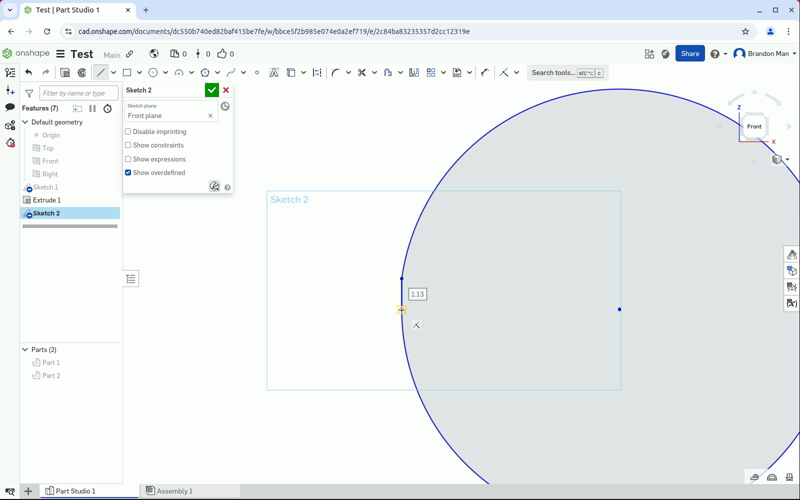
scroll(-6)
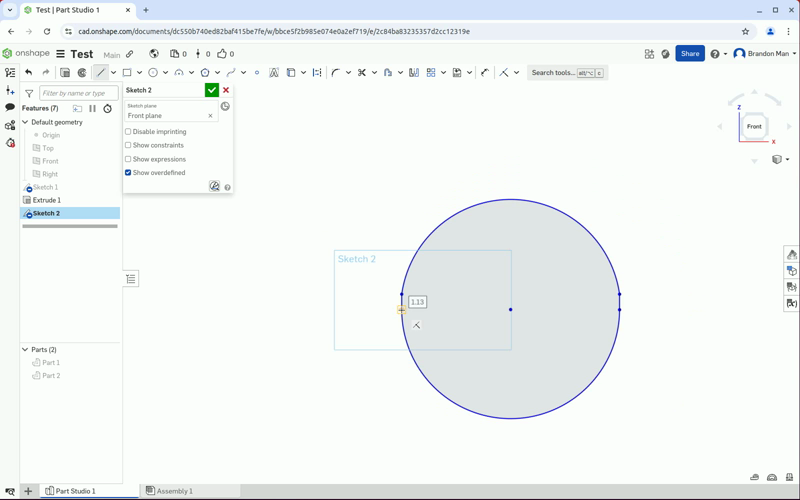
scroll(-6)
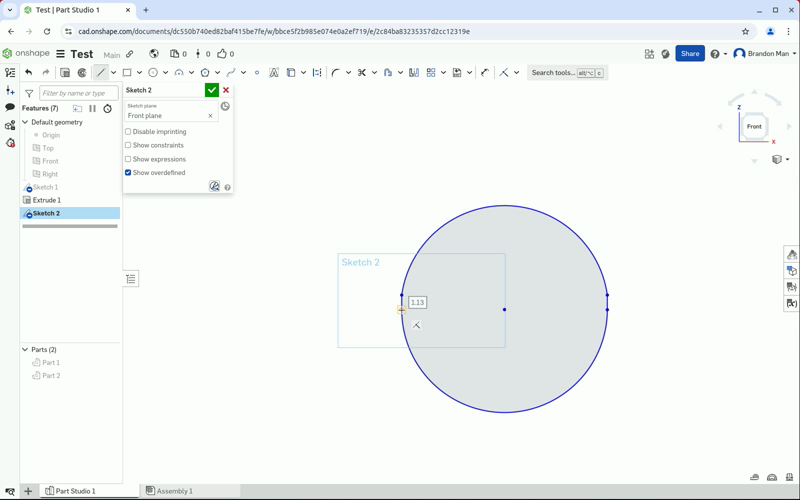
scroll(-6)
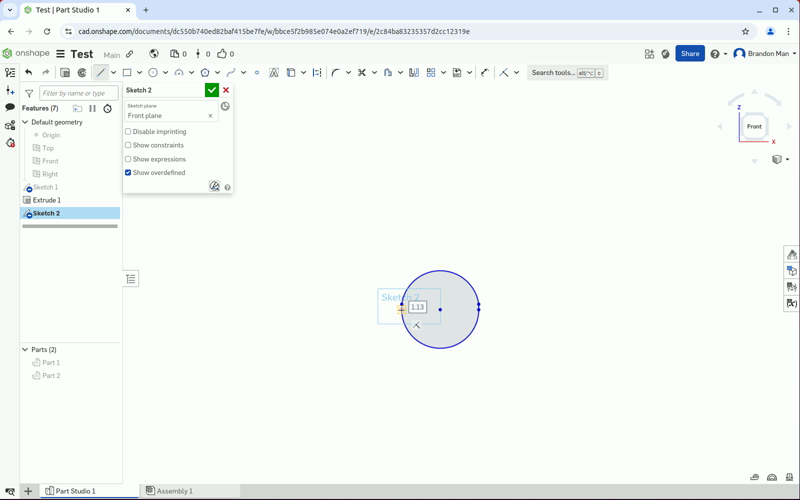
key(esc)
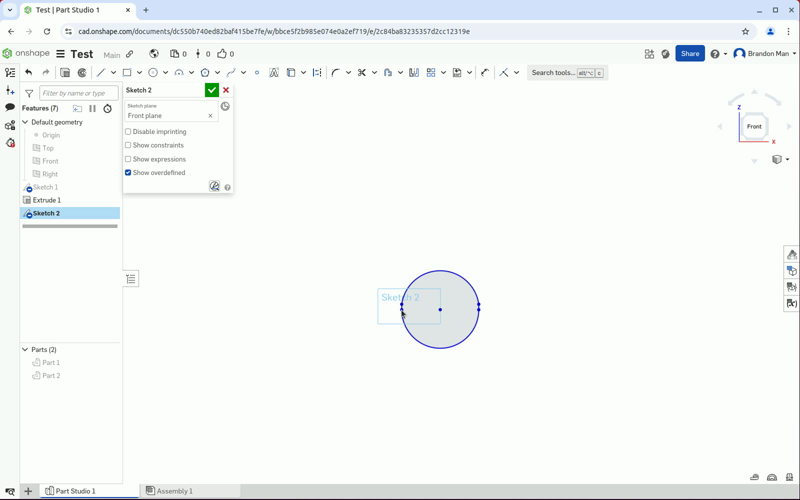
key(c)
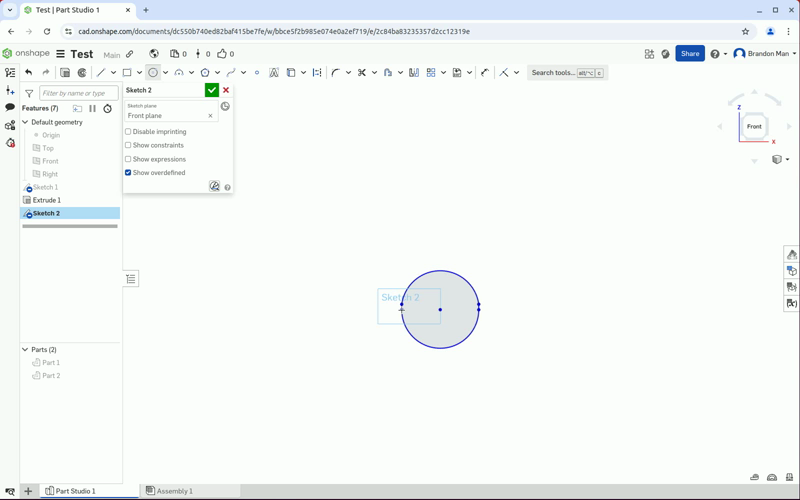
key_down(shift)
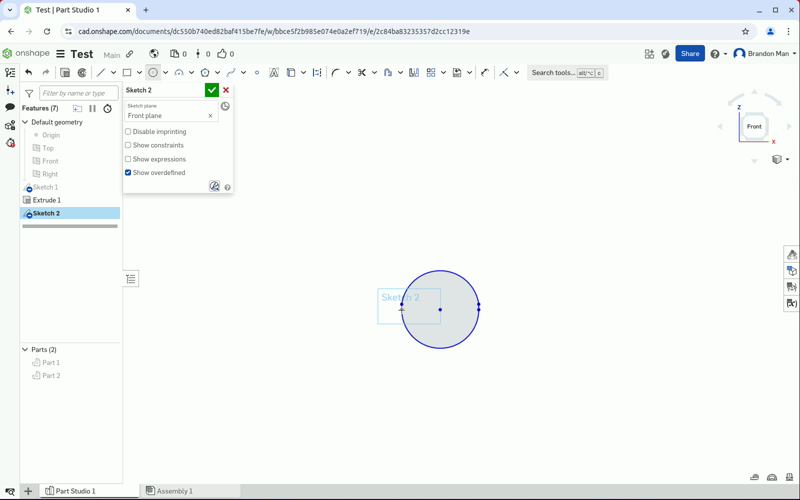
mouse_move(440, 309)
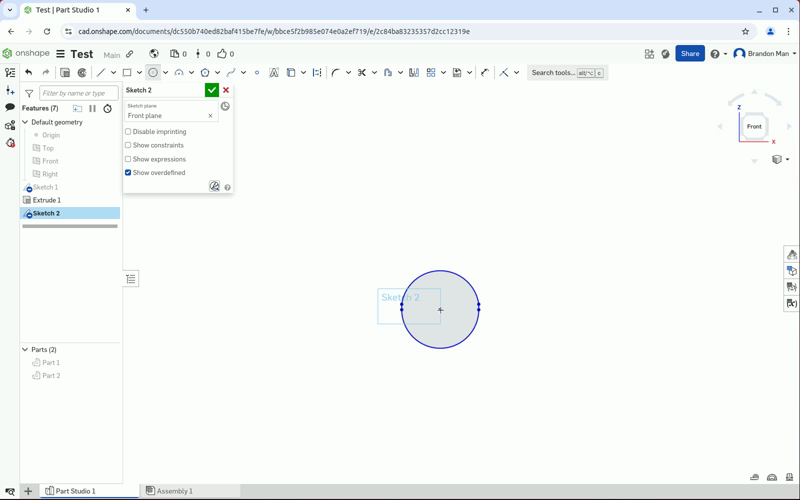
click(440, 309)
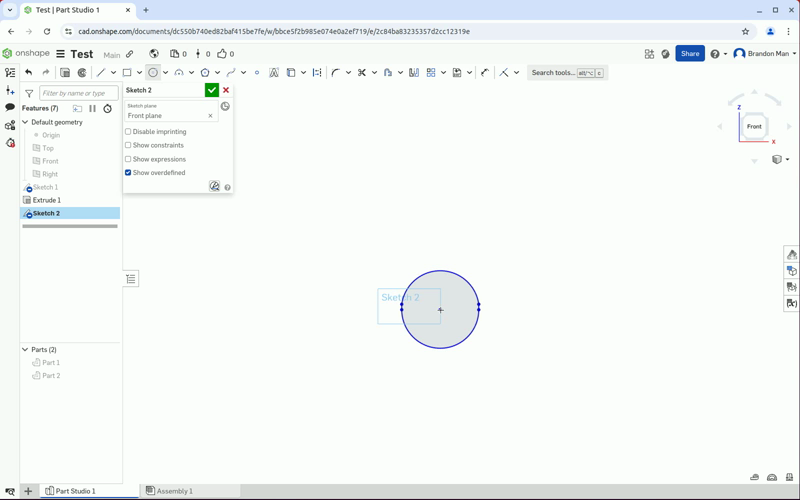
key_up(shift)
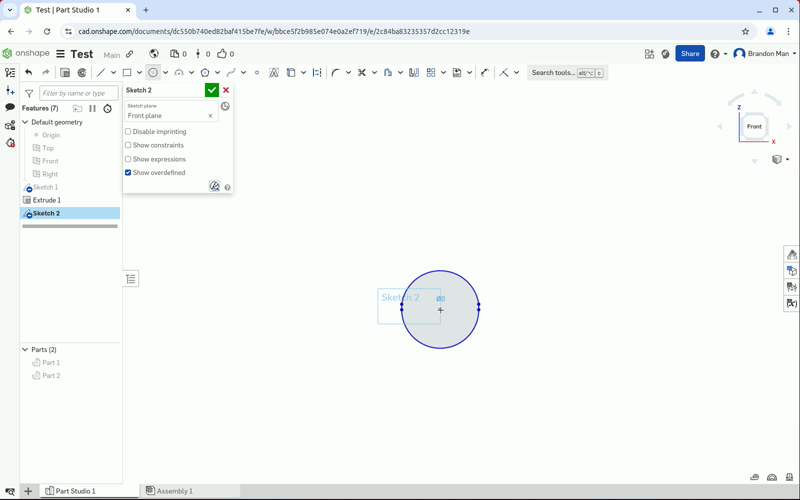
mouse_move(456, 309)
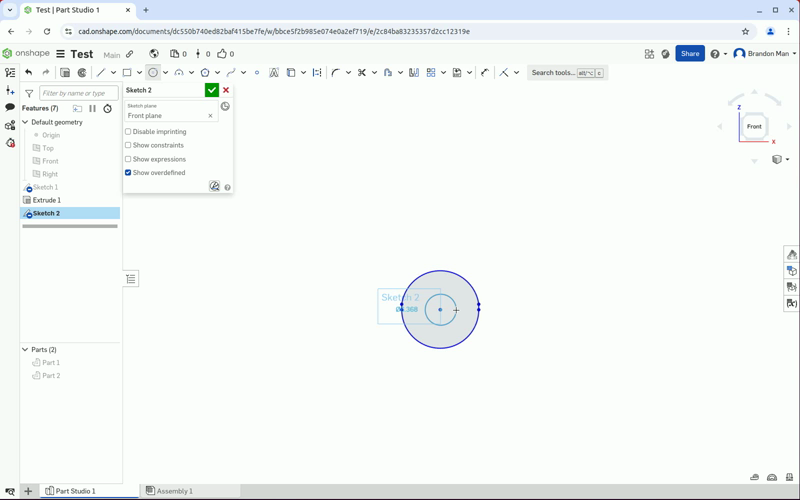
click(456, 309)
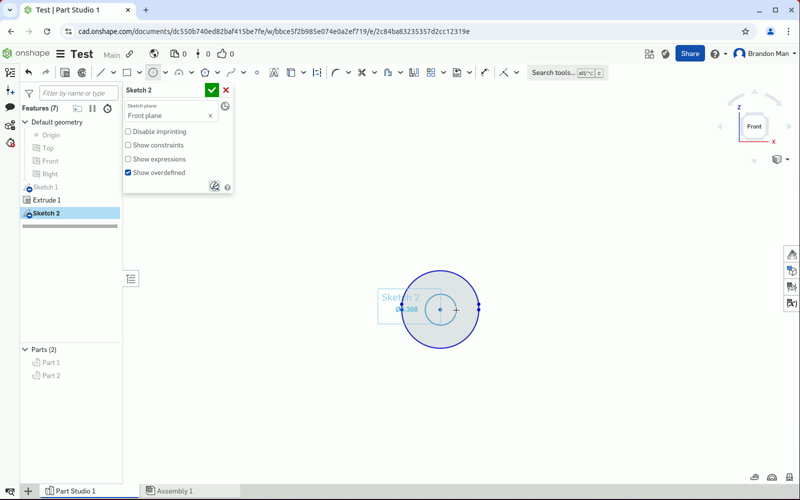
key(esc)
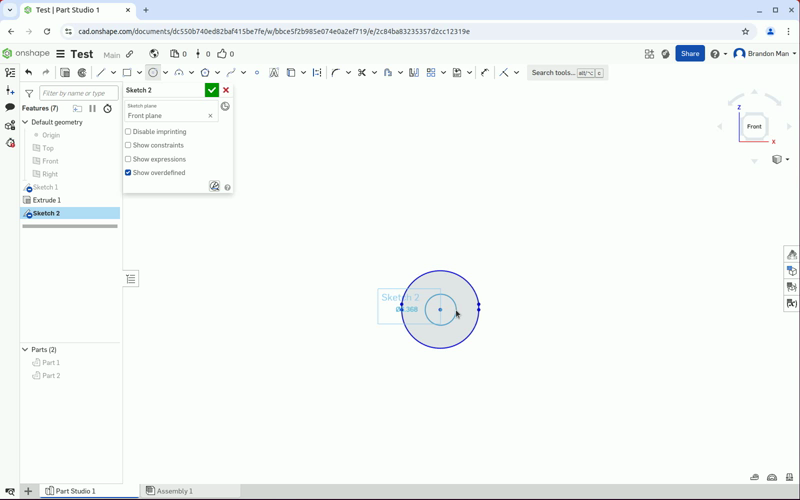
mouse_move(447, 334)
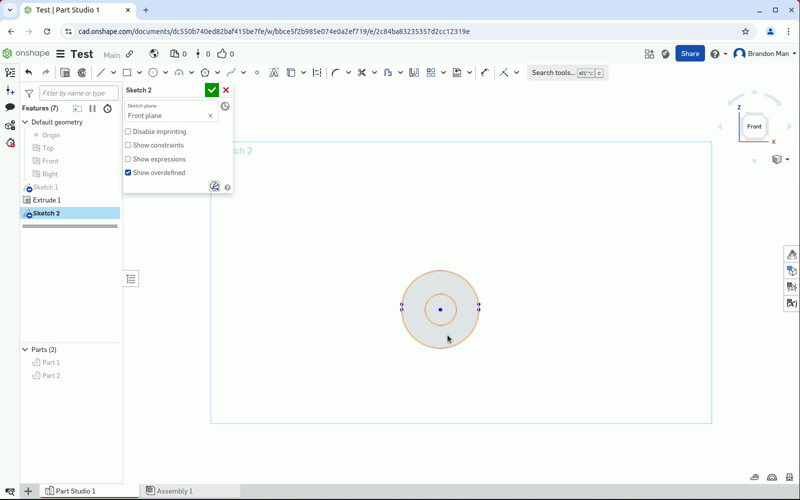
click(447, 334)
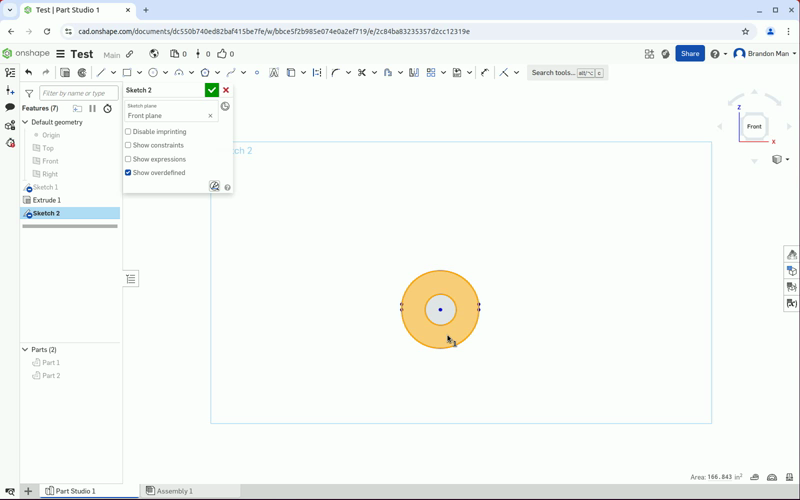
mouse_move(73, 352)
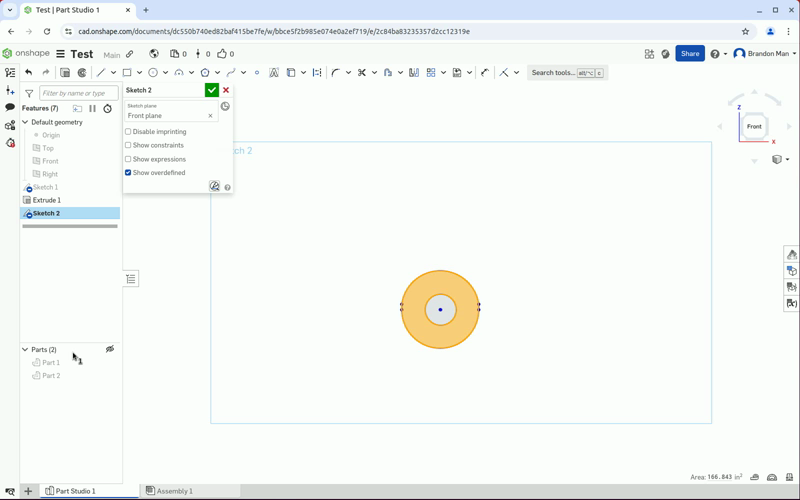
key(shift+y)
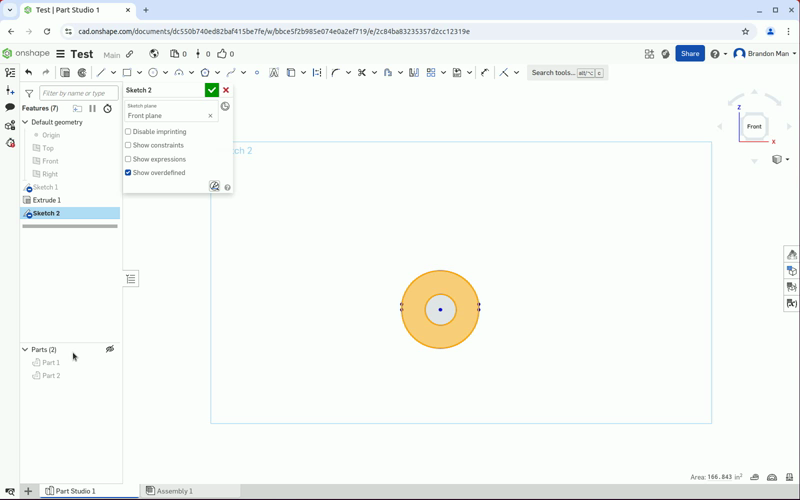
key(shift+e)
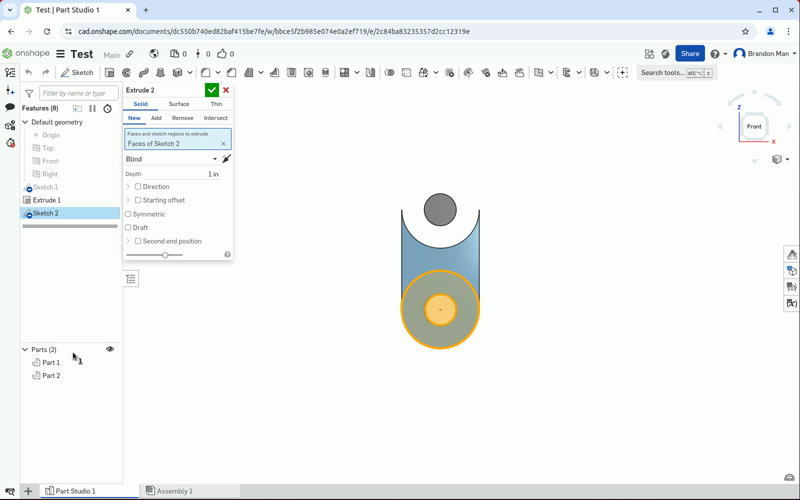
mouse_move(143, 106)
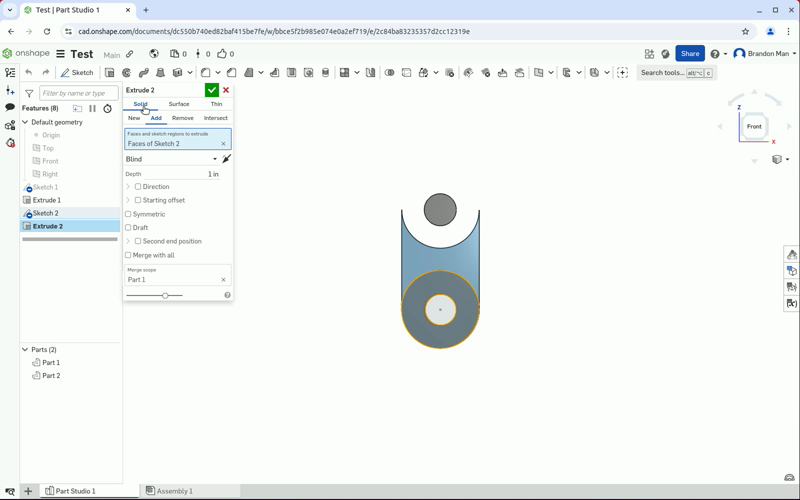
click(143, 106)
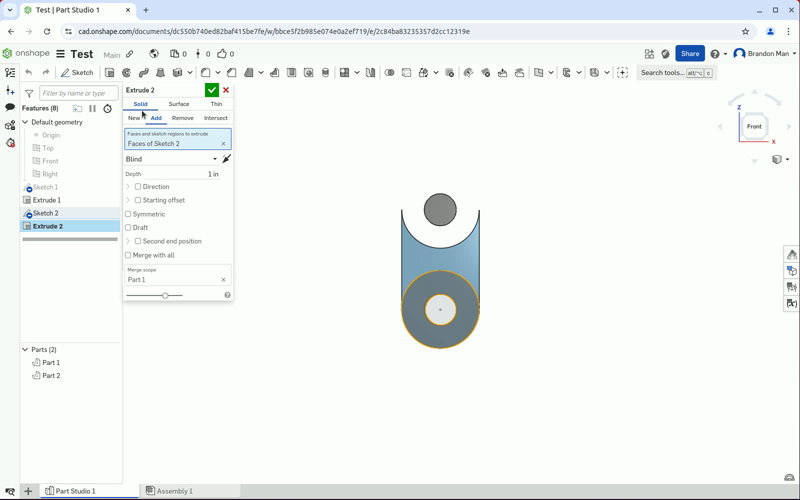
mouse_move(137, 120)
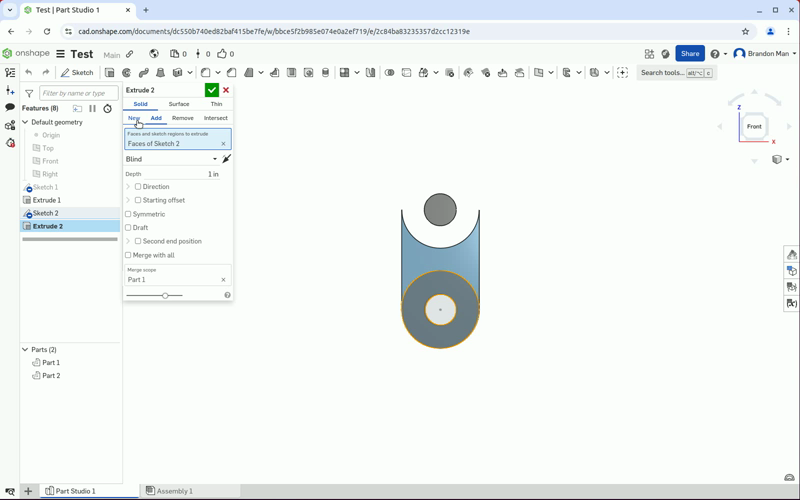
click(137, 120)
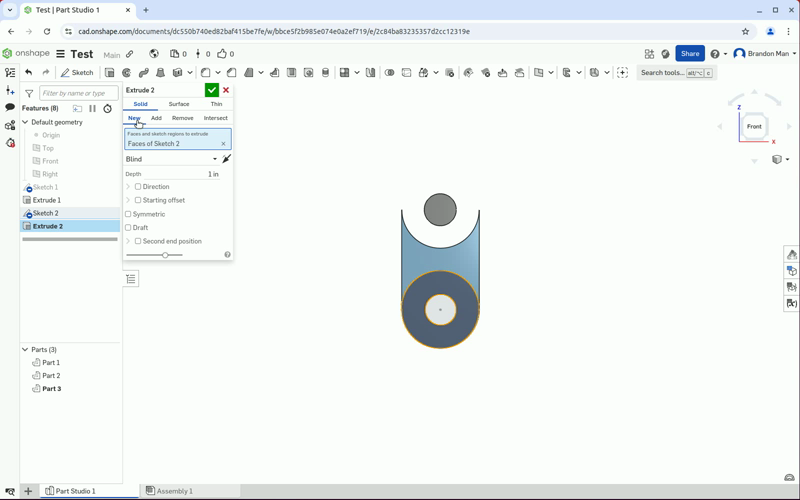
key(tab, 4)
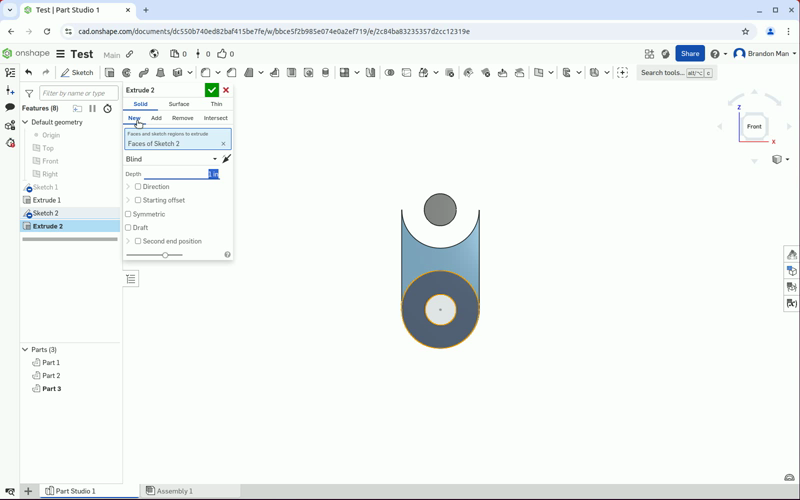
text(23.108)
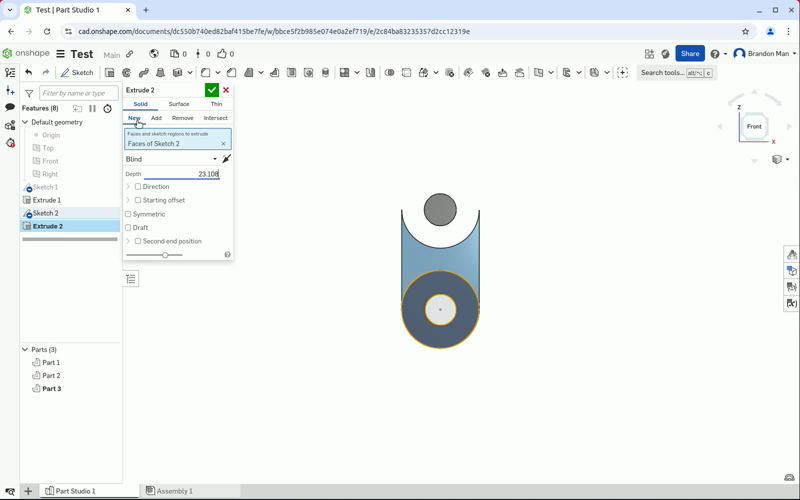
key(enter)
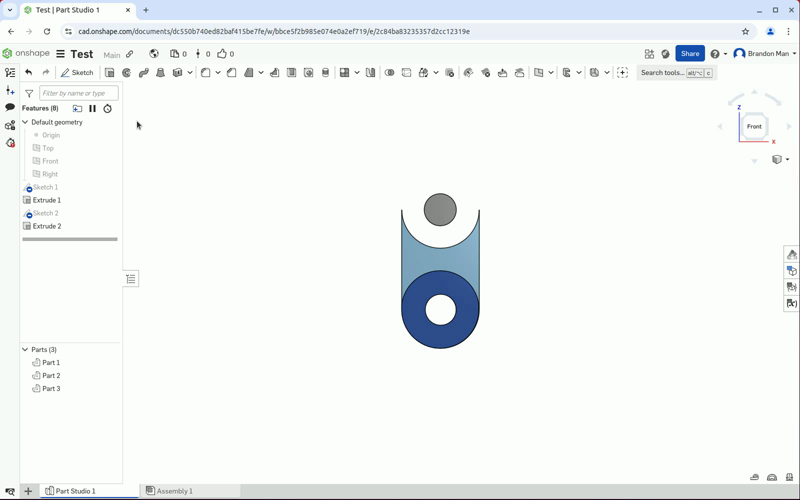
key(shift+h)
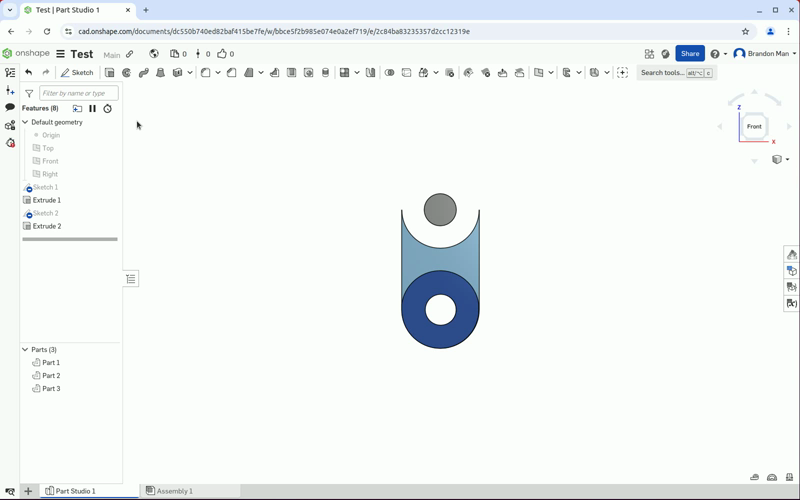
key(shift+h)
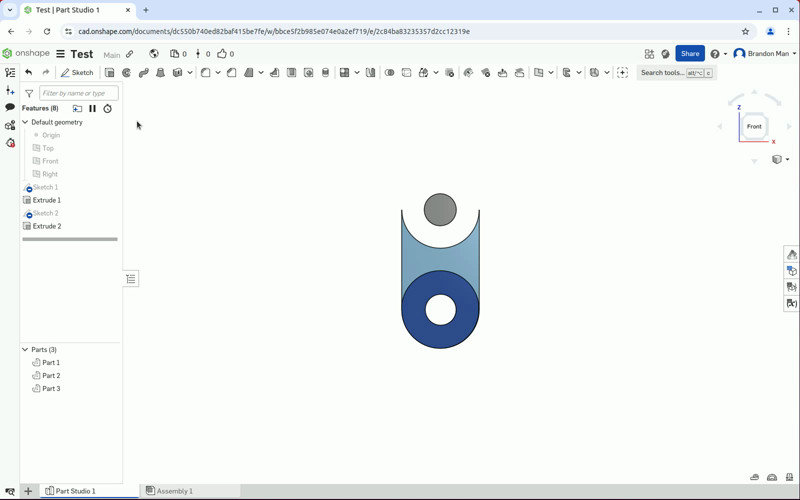
mouse_move(73, 189)
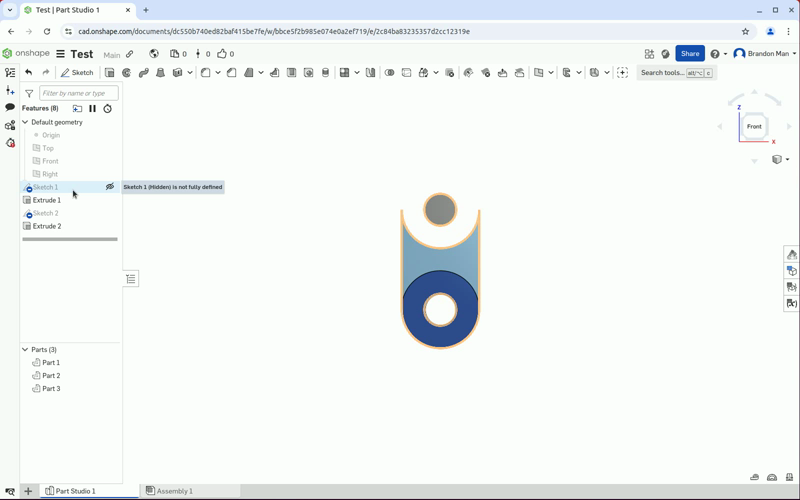
click(73, 189)
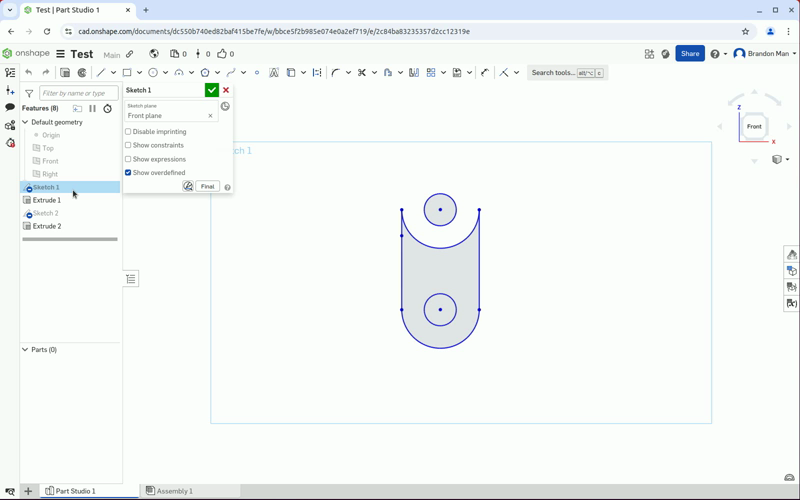
mouse_move(229, 92)
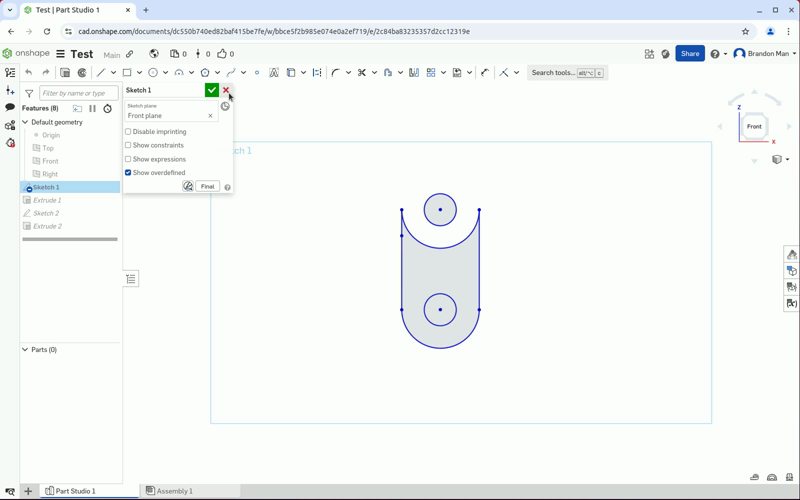
click(229, 92)
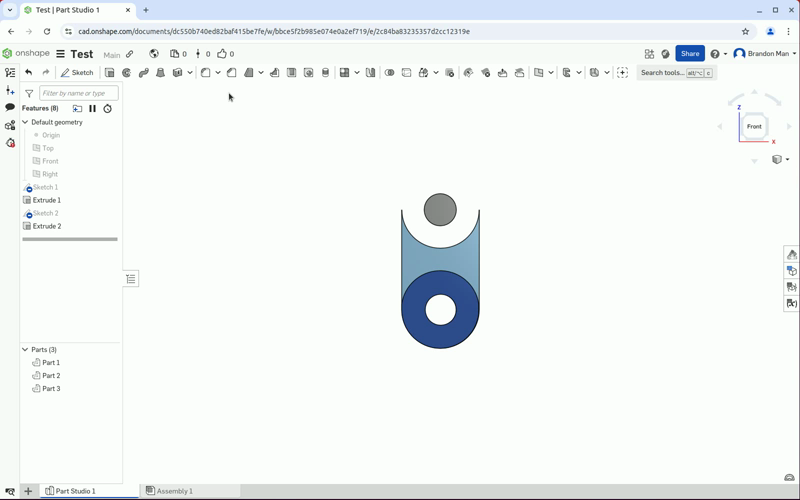
mouse_move(541, 75)
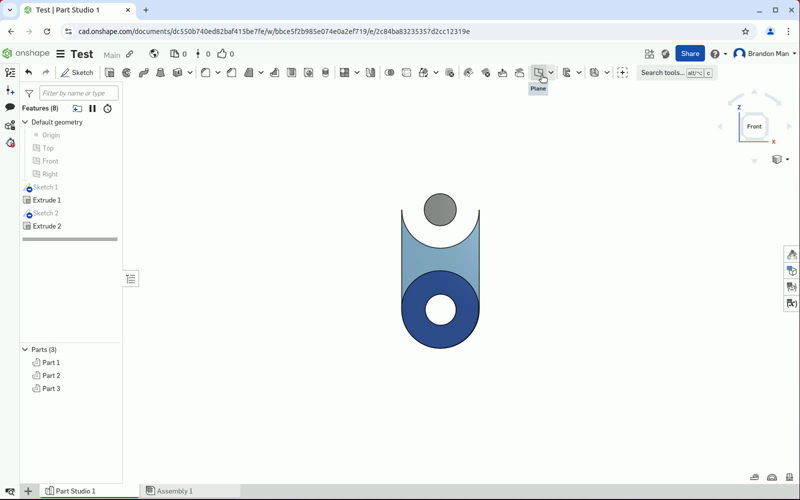
click(541, 75)
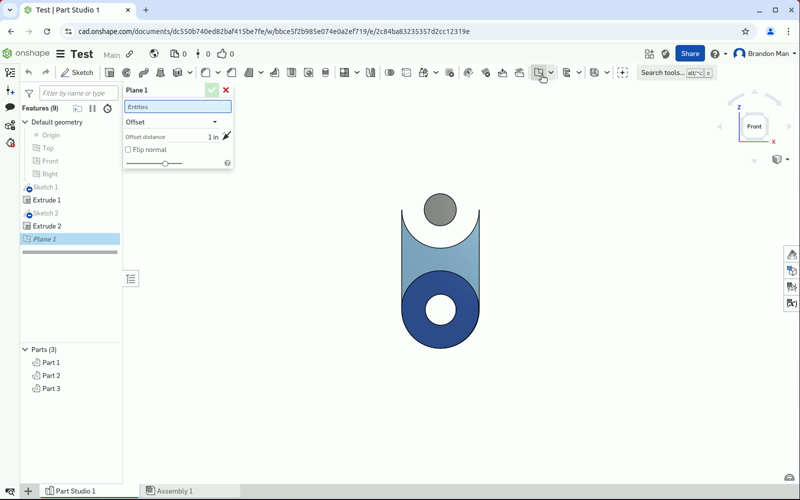
mouse_move(73, 163)
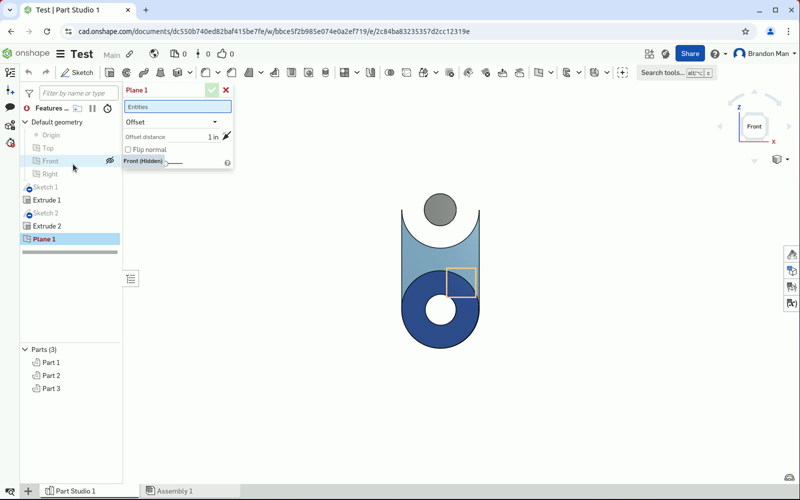
click(73, 163)
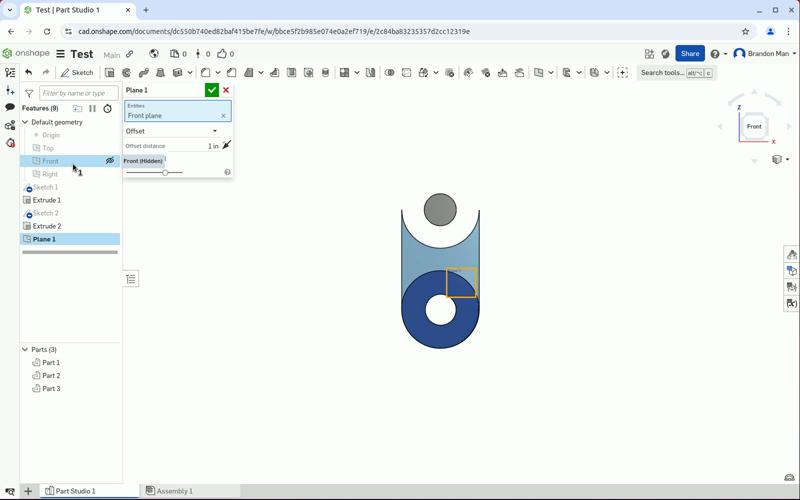
key(tab, 2)
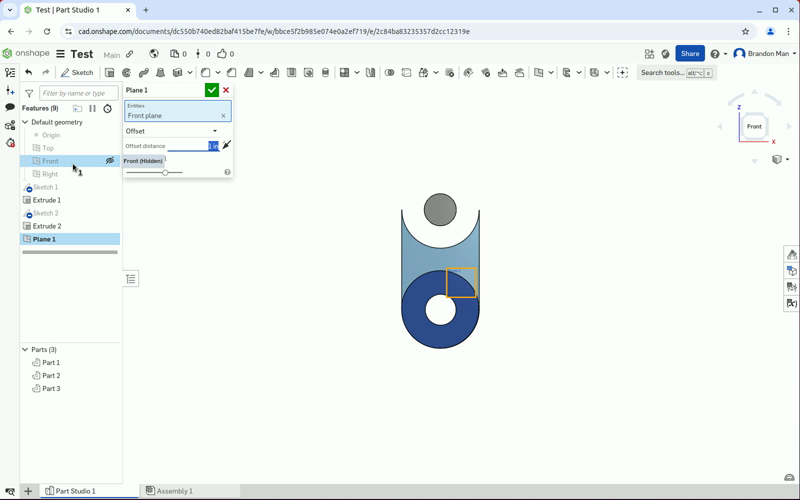
text(23.108)
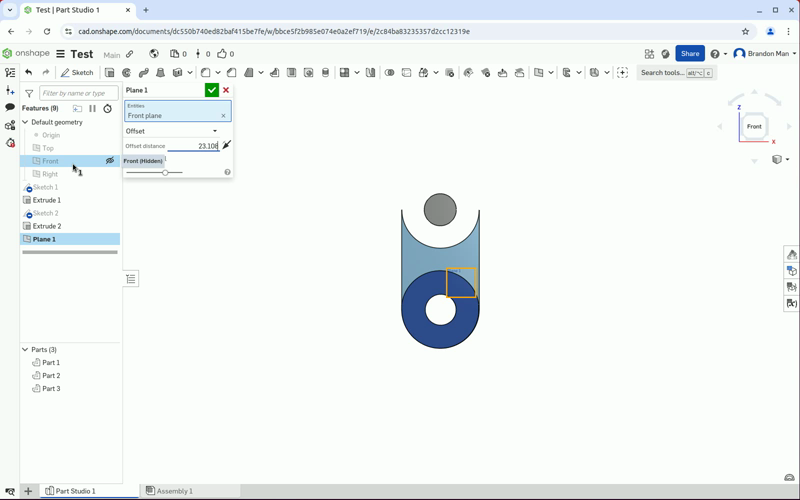
key(enter, 2)
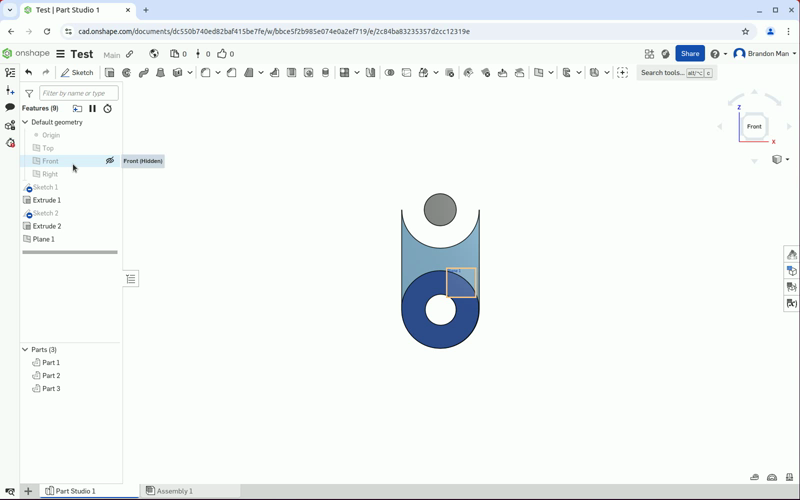
key(shift+s)
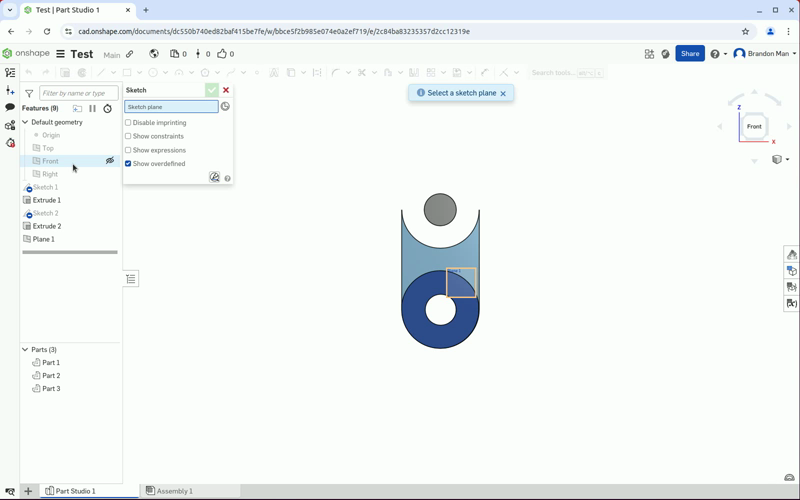
mouse_move(73, 241)
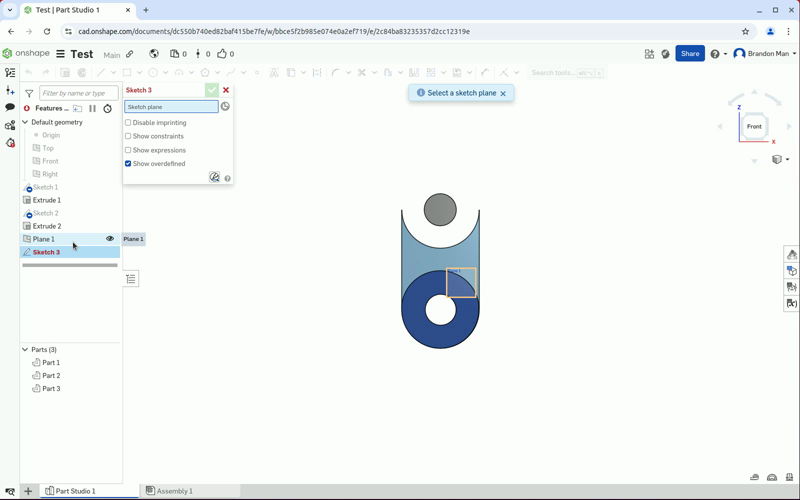
click(73, 241)
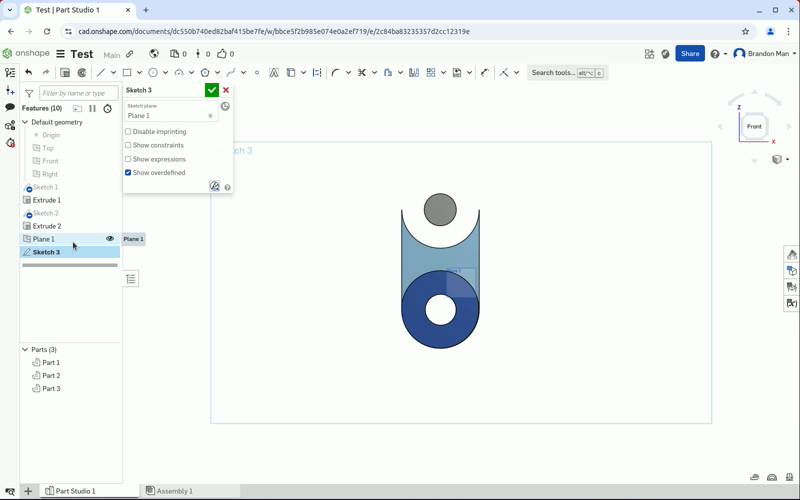
mouse_move(73, 352)
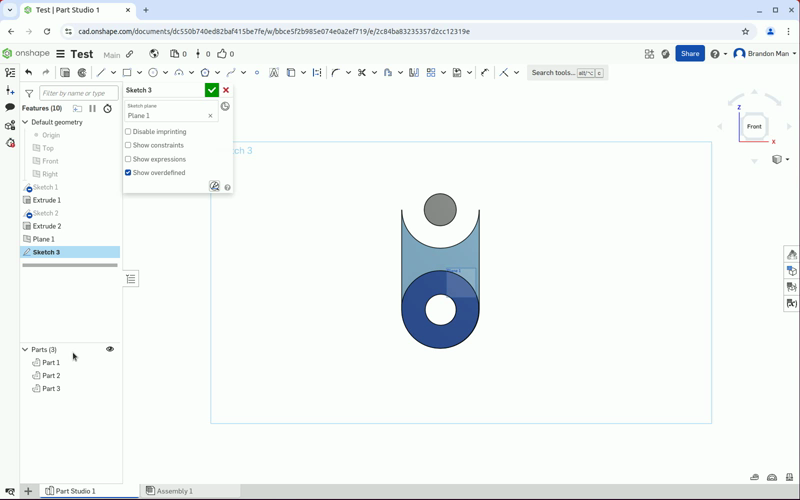
key(y)
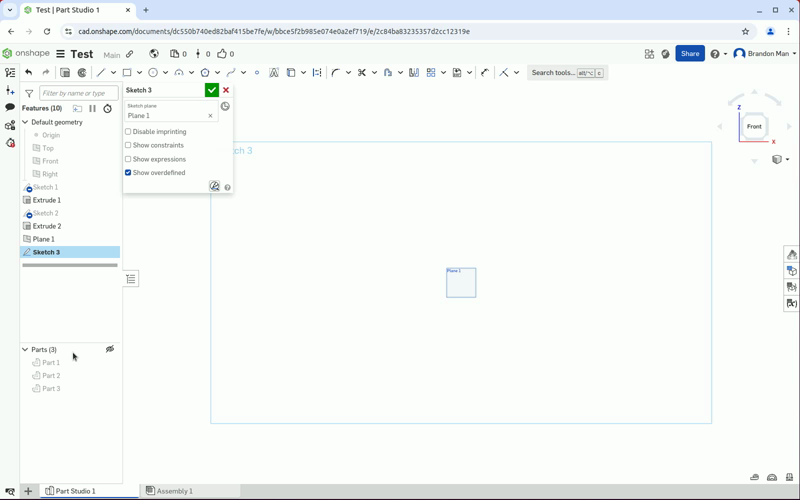
key(a)
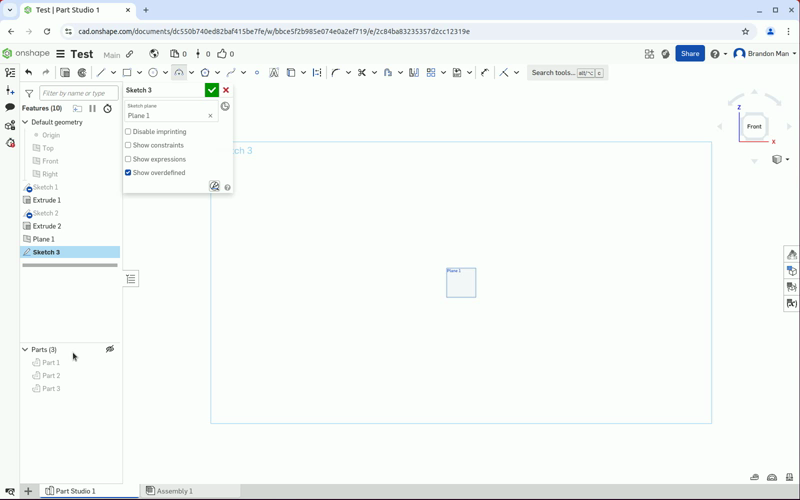
key_down(shift)
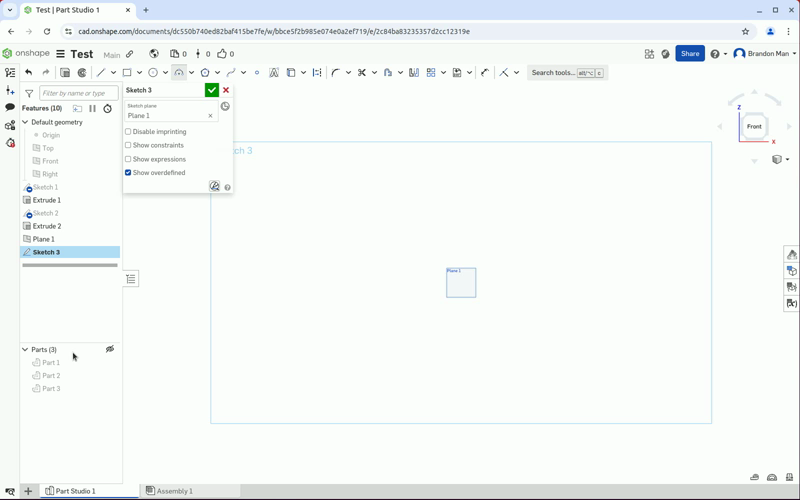
mouse_move(401, 304)
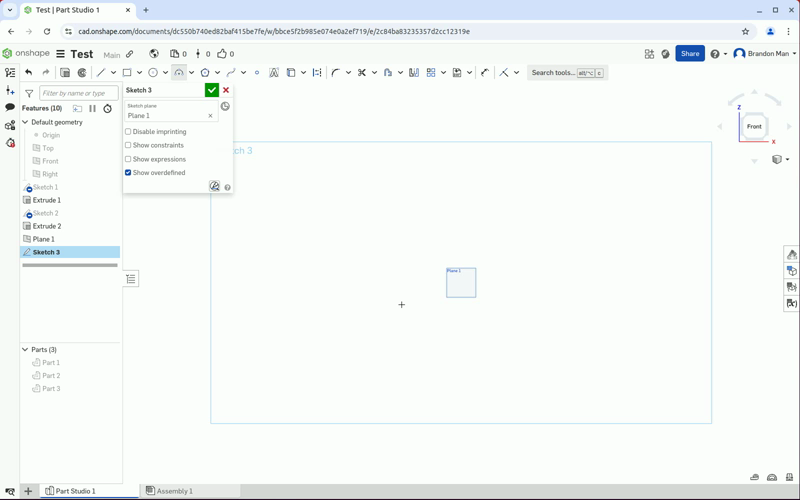
click(401, 304)
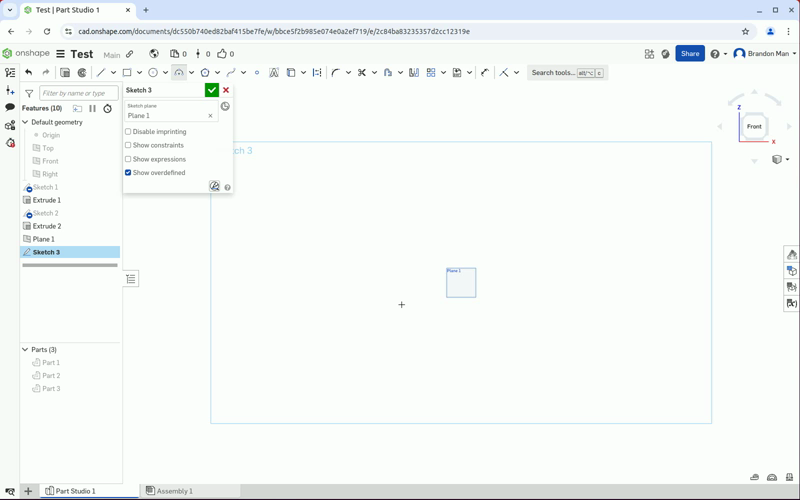
key_up(shift)
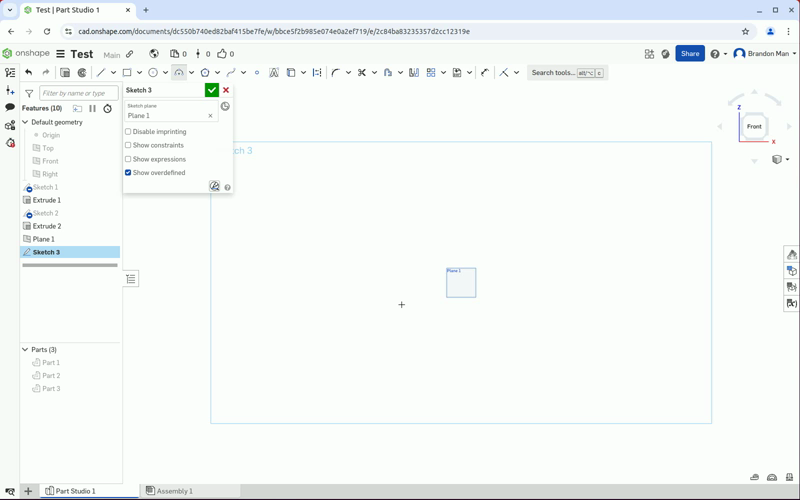
key_down(shift)
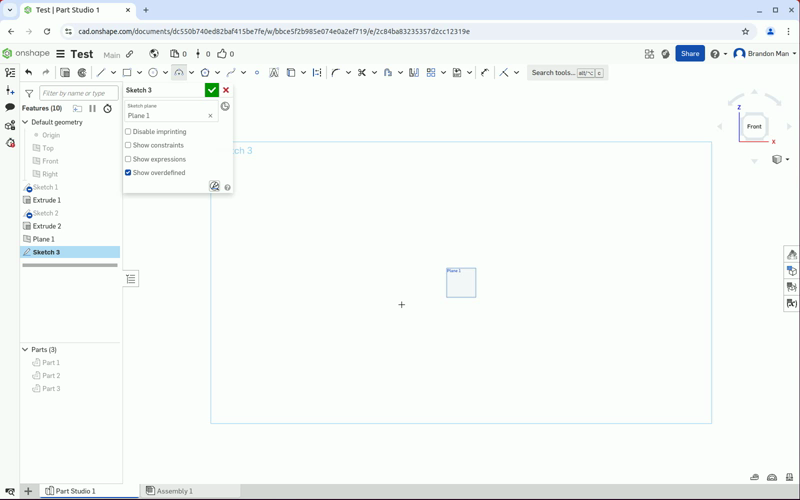
mouse_move(479, 304)
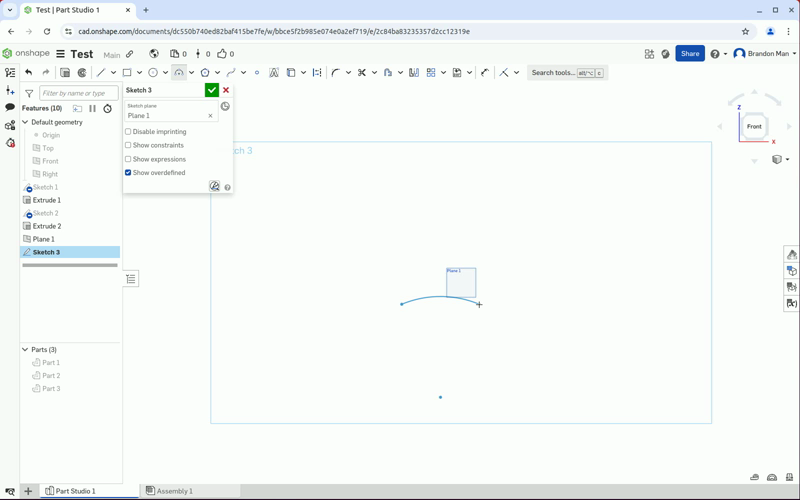
click(479, 304)
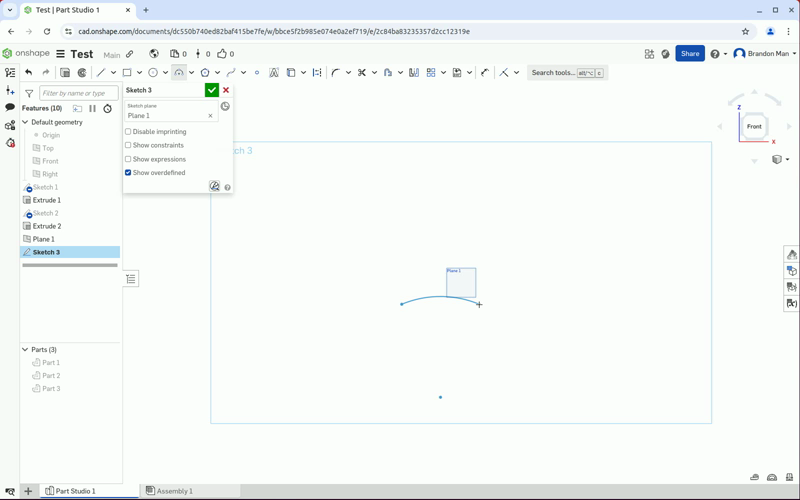
mouse_move(440, 270)
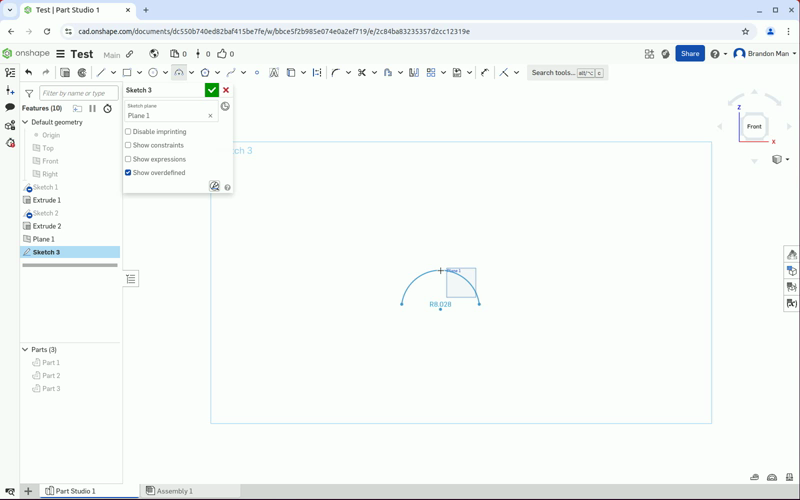
click(440, 270)
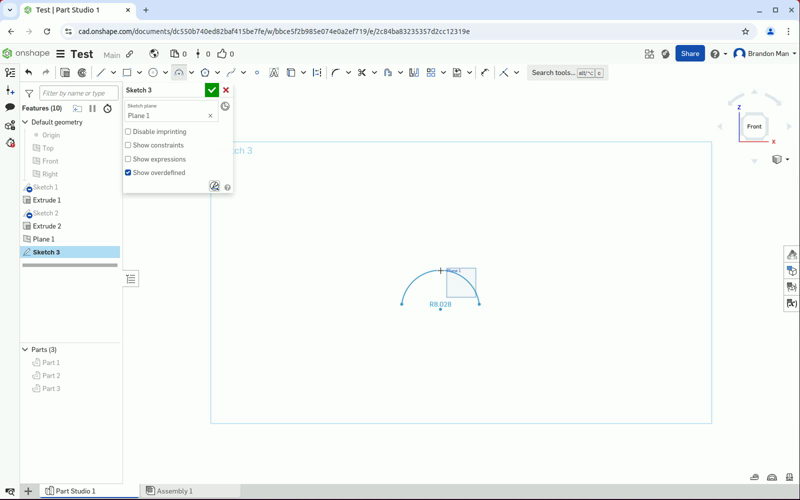
key_up(shift)
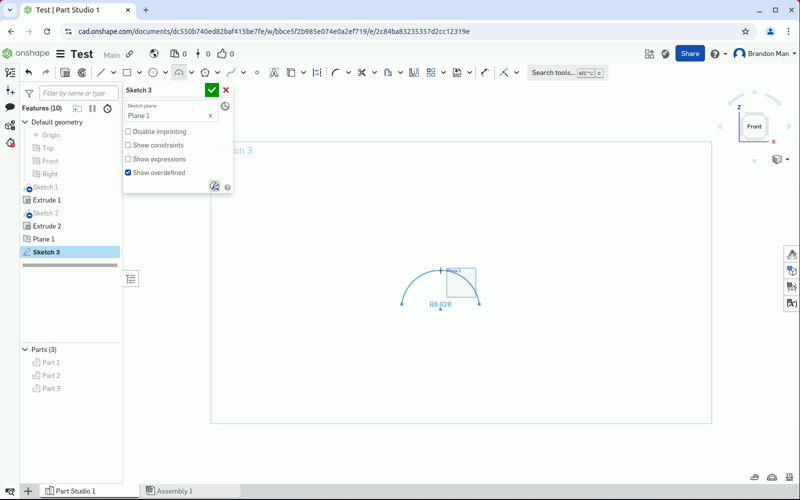
key(esc)
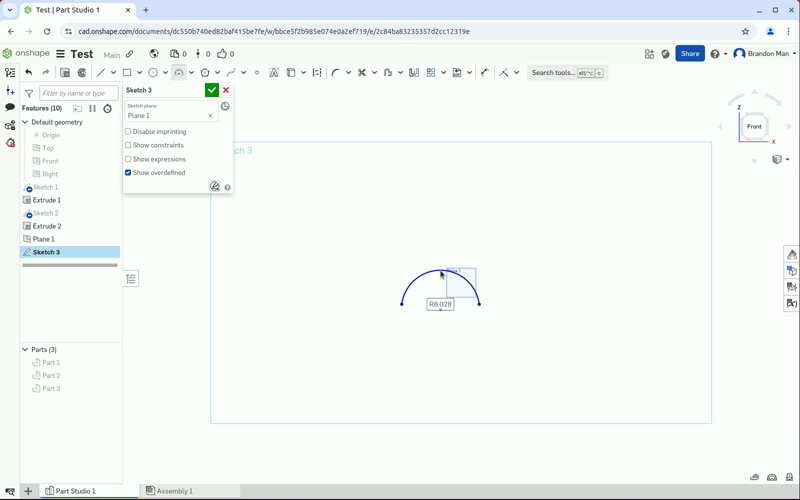
key(l)
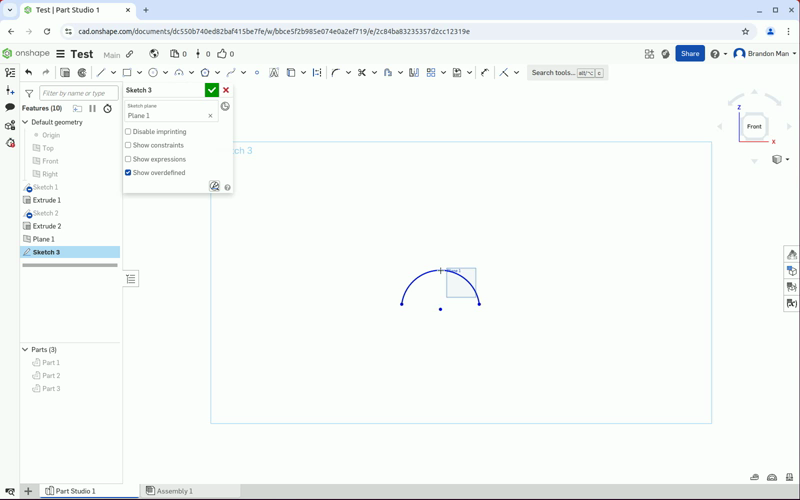
mouse_move(479, 304)
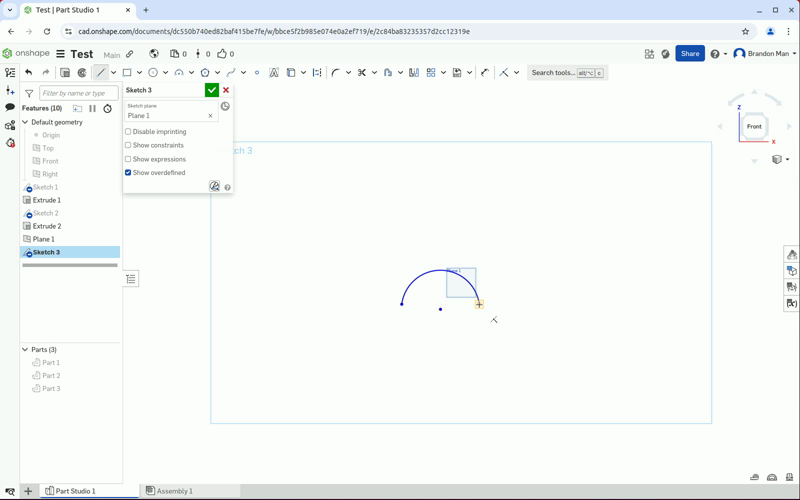
click(479, 304)
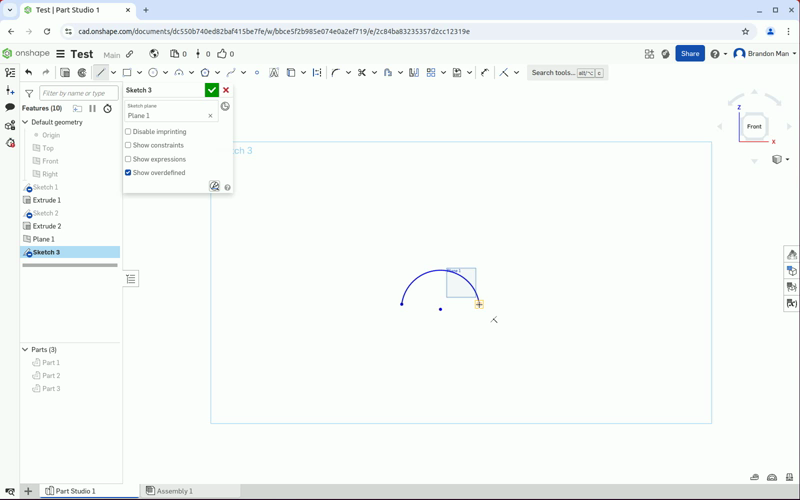
key_down(shift)
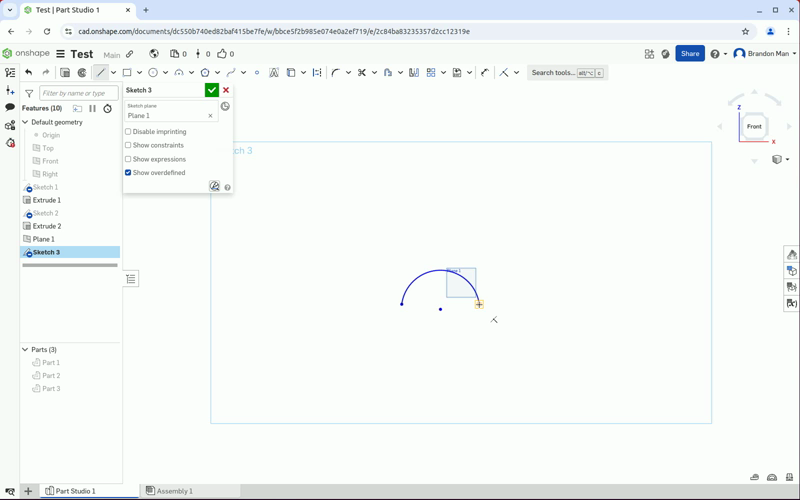
mouse_move(479, 207)
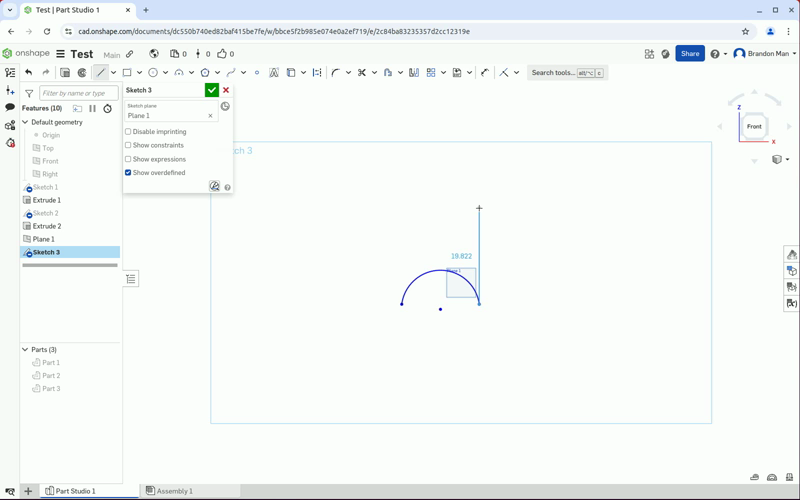
click(479, 207)
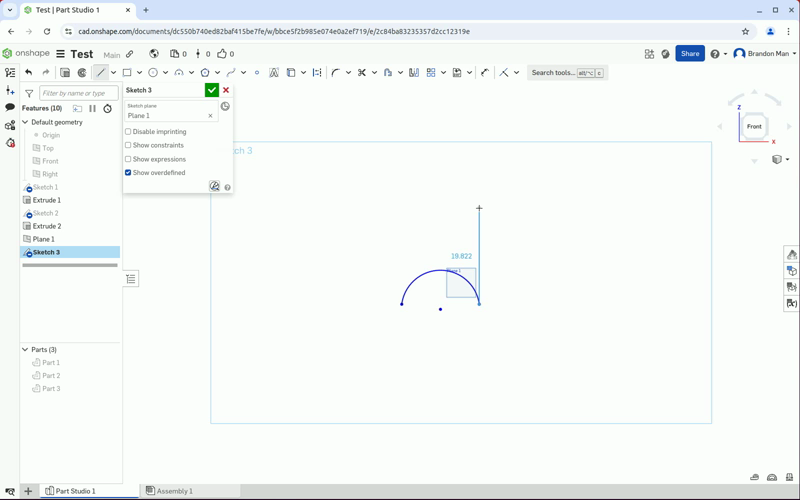
key_up(shift)
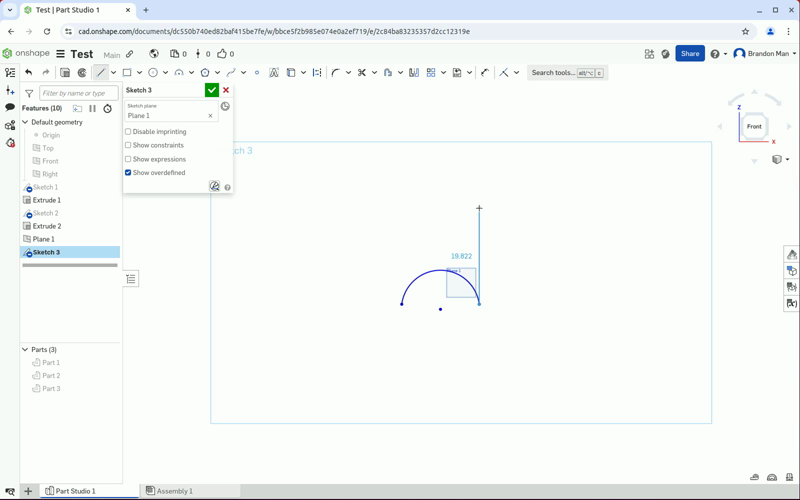
key(esc)
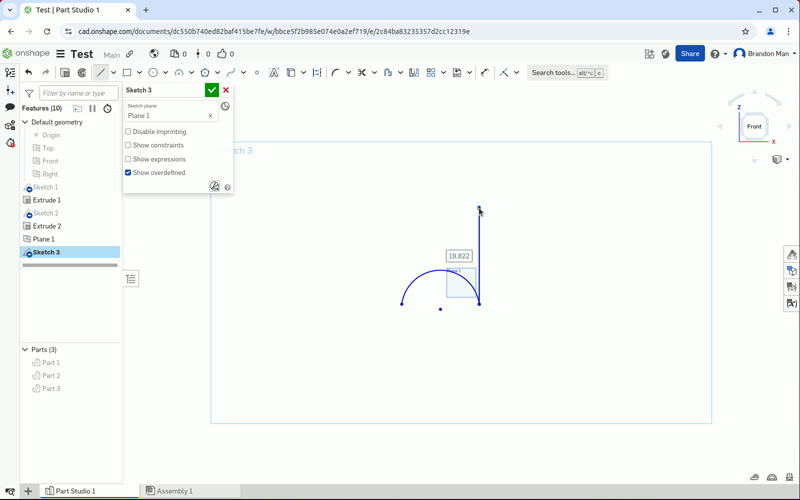
key(a)
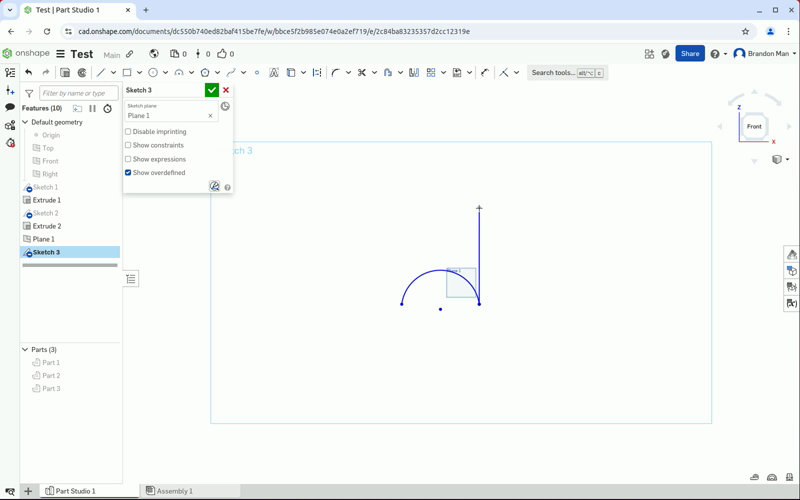
mouse_move(479, 207)
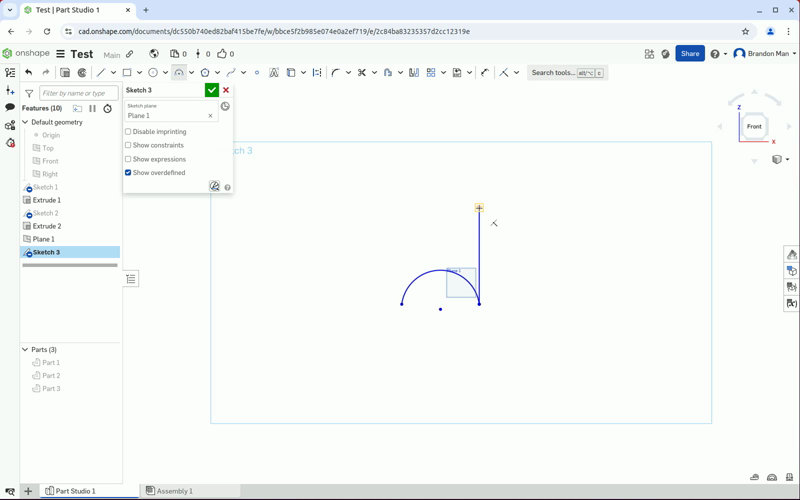
click(479, 207)
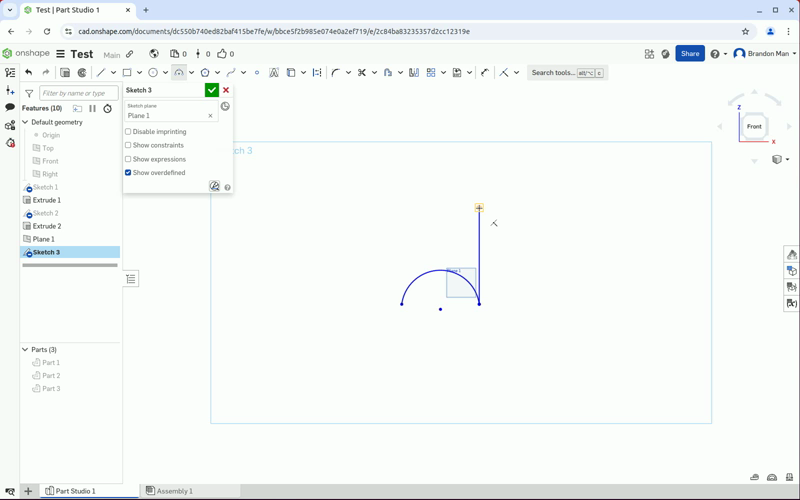
key_down(shift)
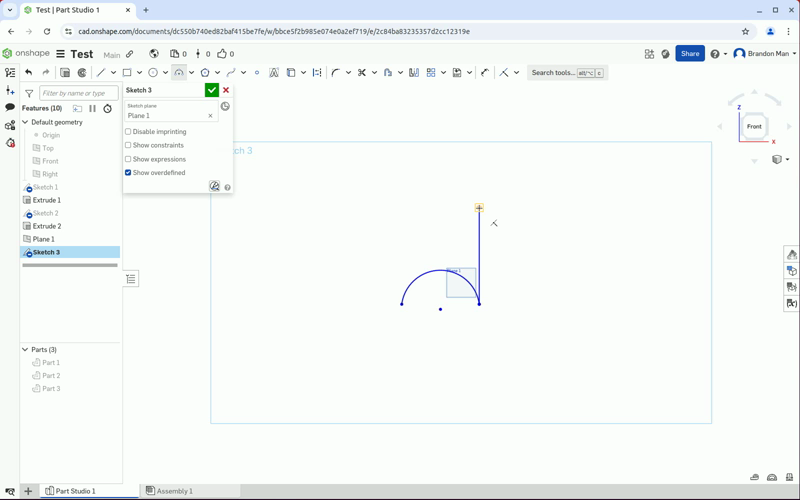
mouse_move(401, 207)
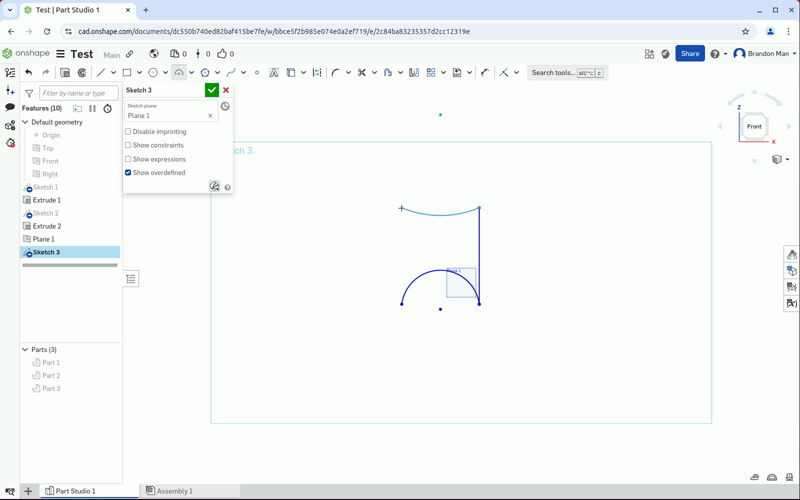
click(401, 207)
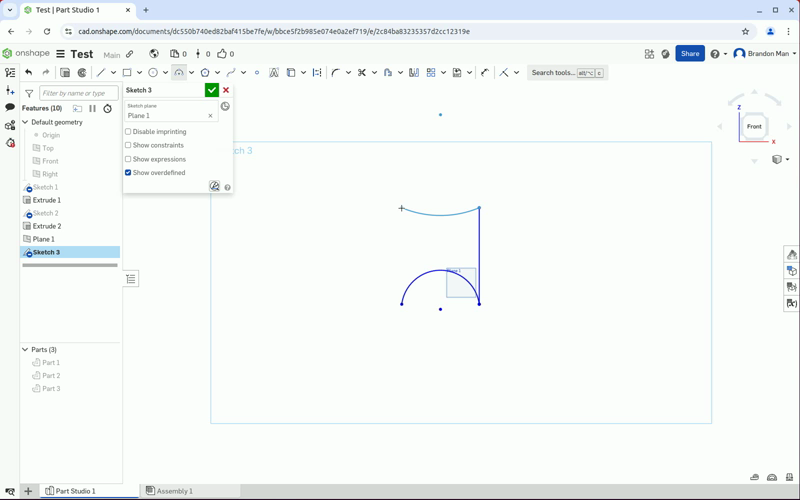
mouse_move(440, 246)
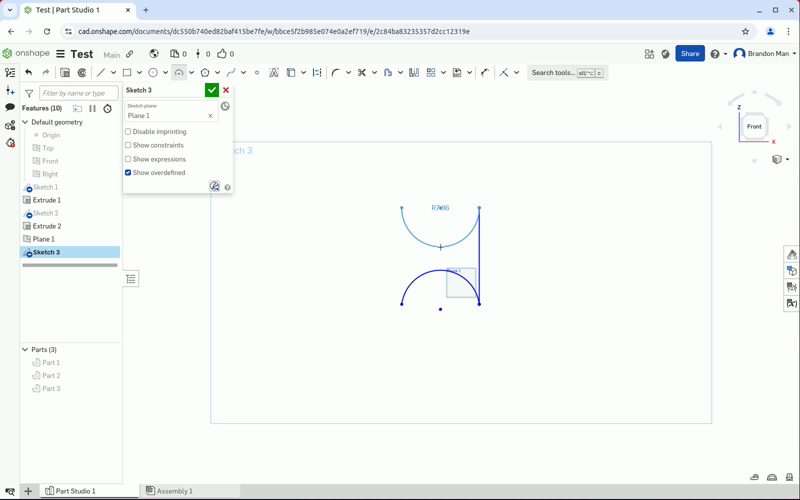
click(440, 246)
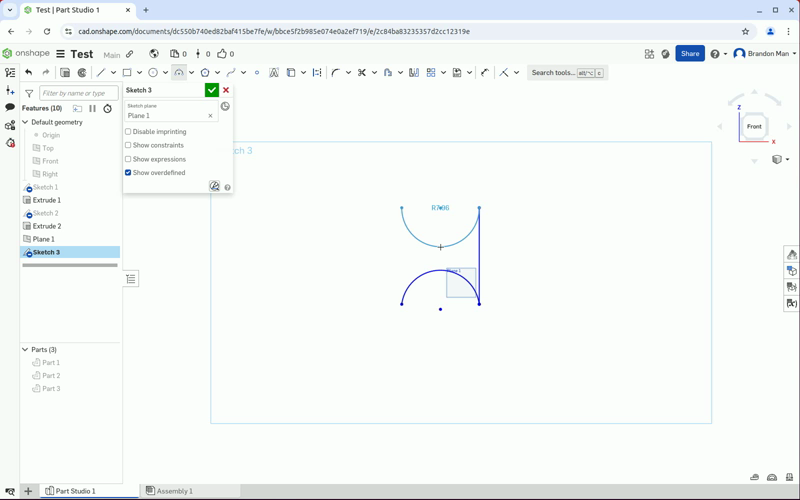
key_up(shift)
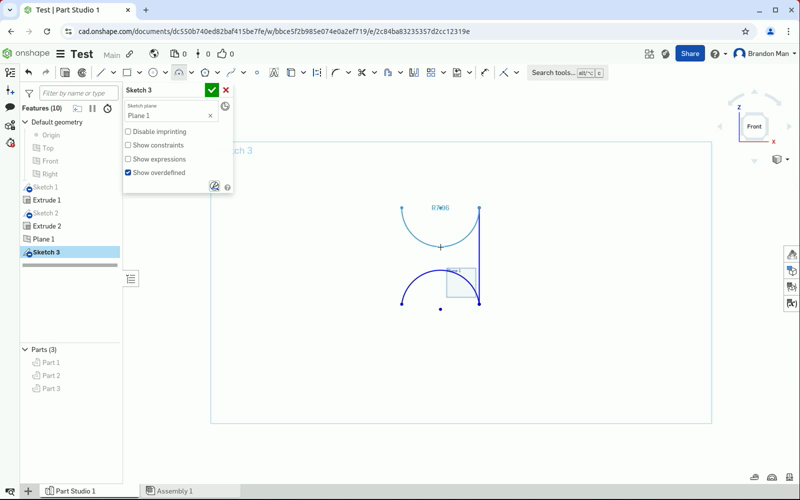
key(esc)
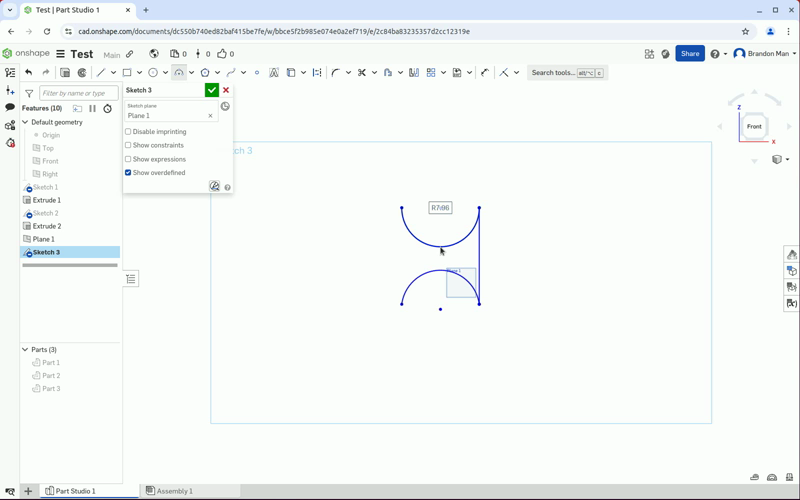
key(l)
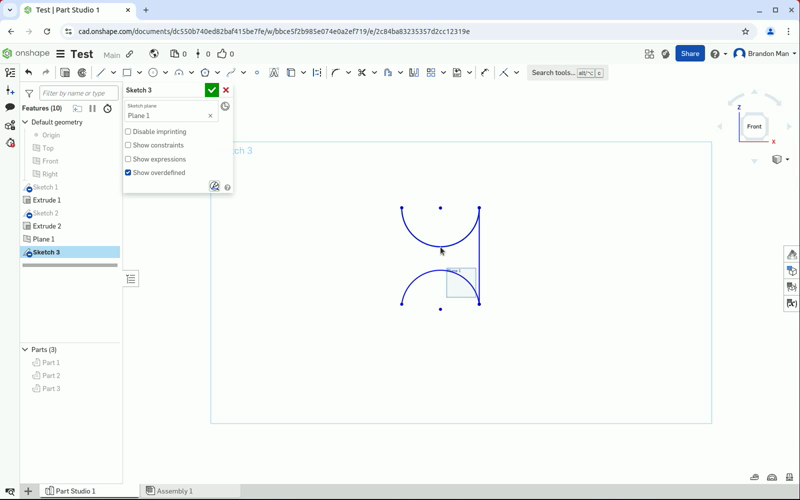
mouse_move(401, 207)
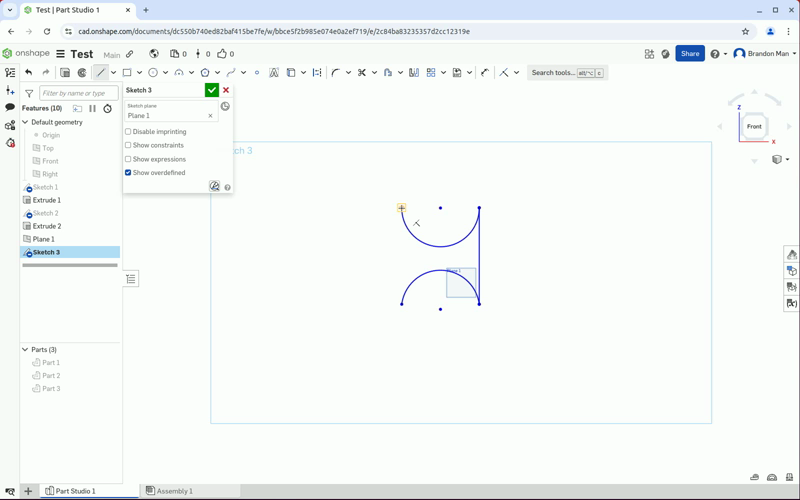
click(401, 207)
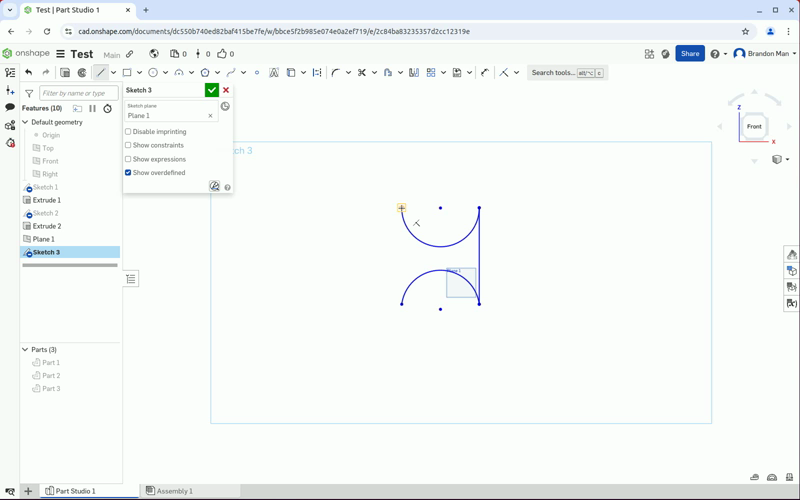
key_down(shift)
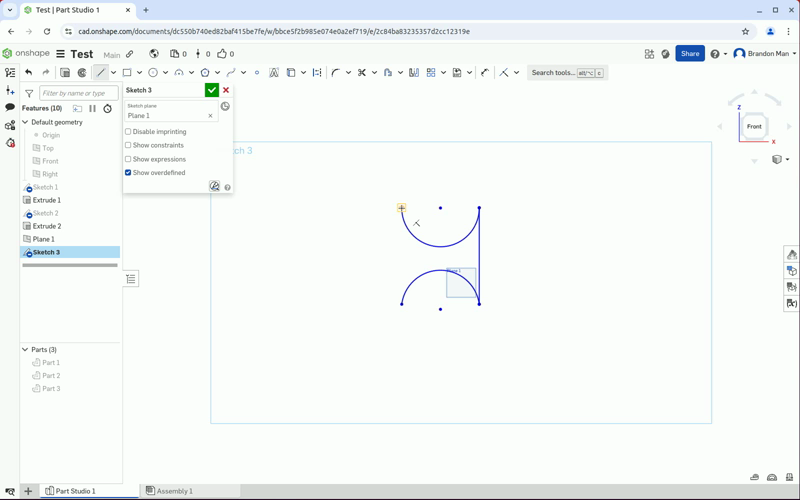
mouse_move(401, 304)
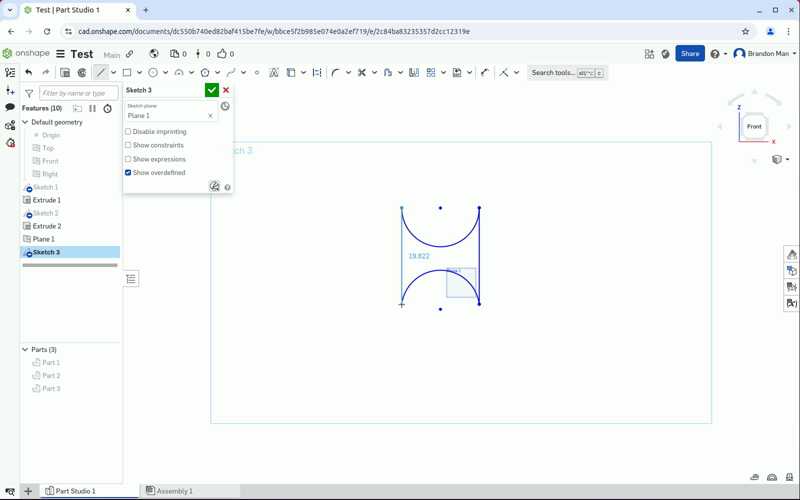
key_up(shift)
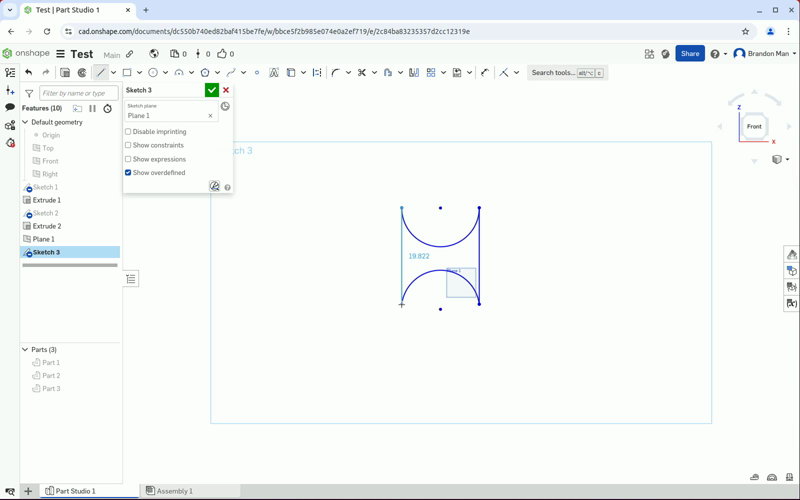
click(401, 304)
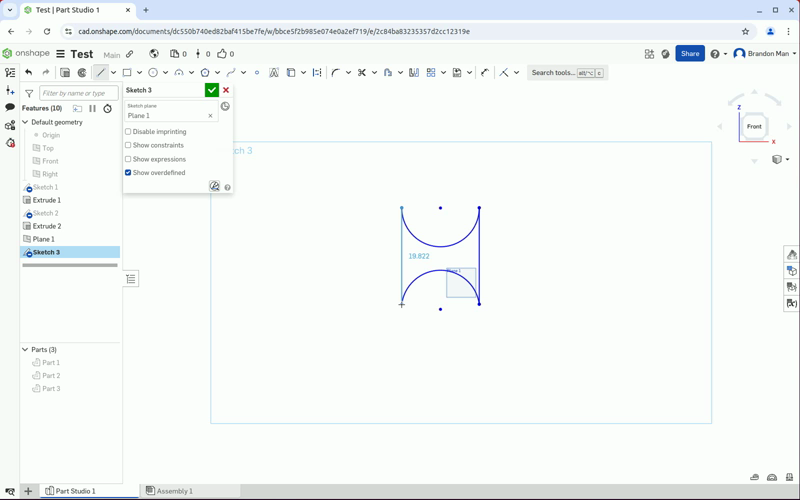
key(esc)
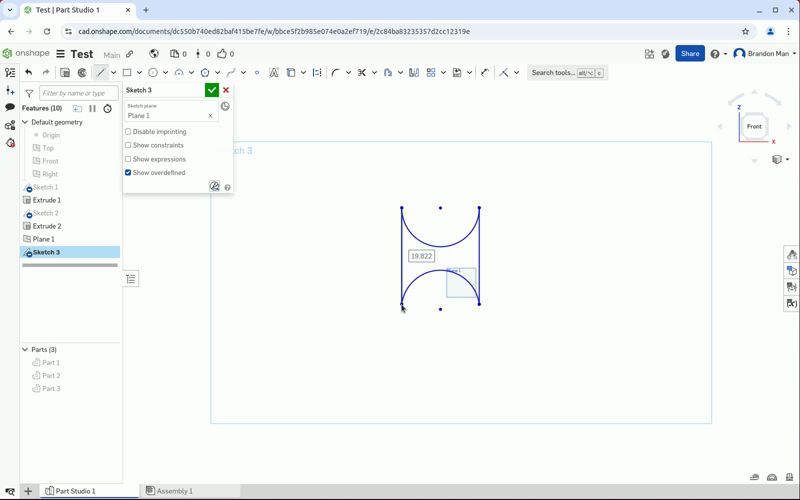
key(c)
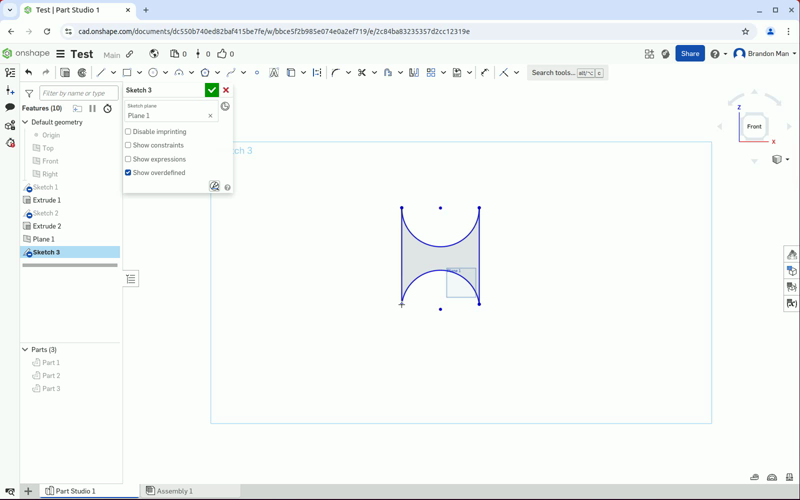
key_down(shift)
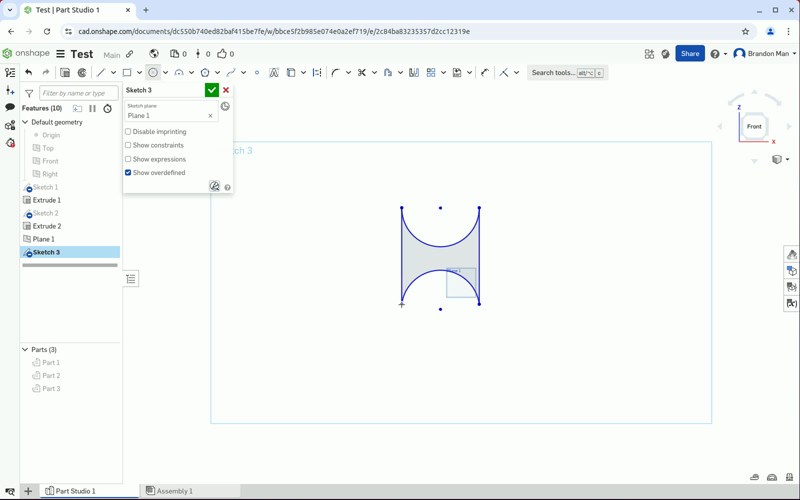
mouse_move(440, 207)
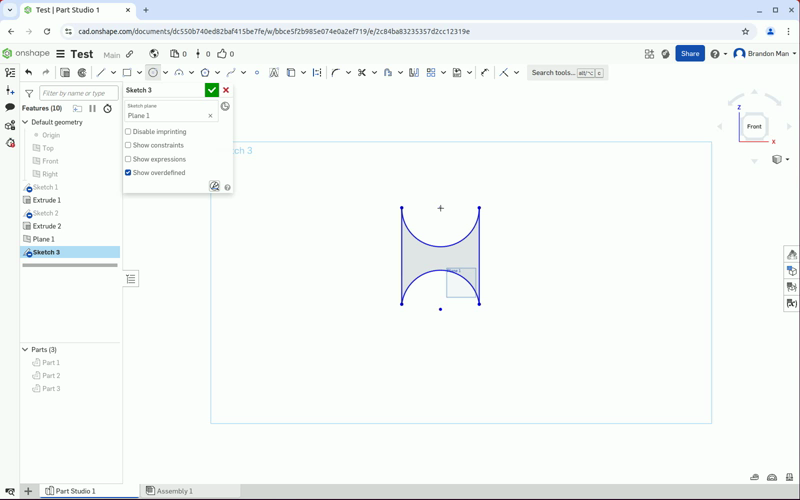
click(440, 207)
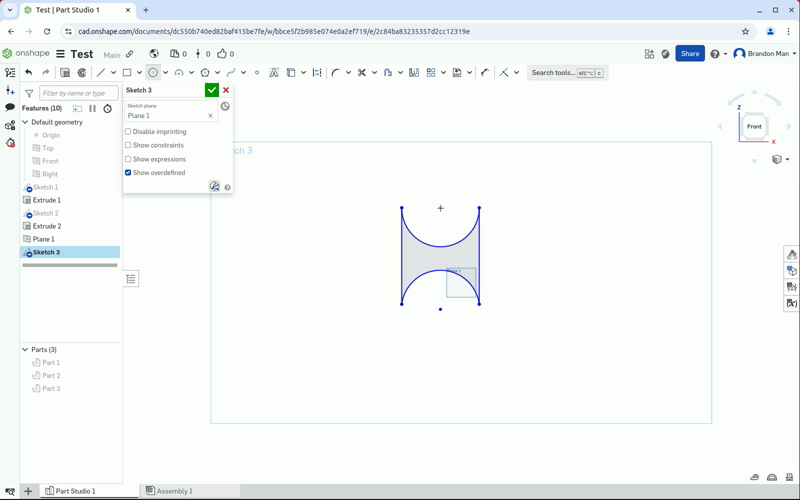
key_up(shift)
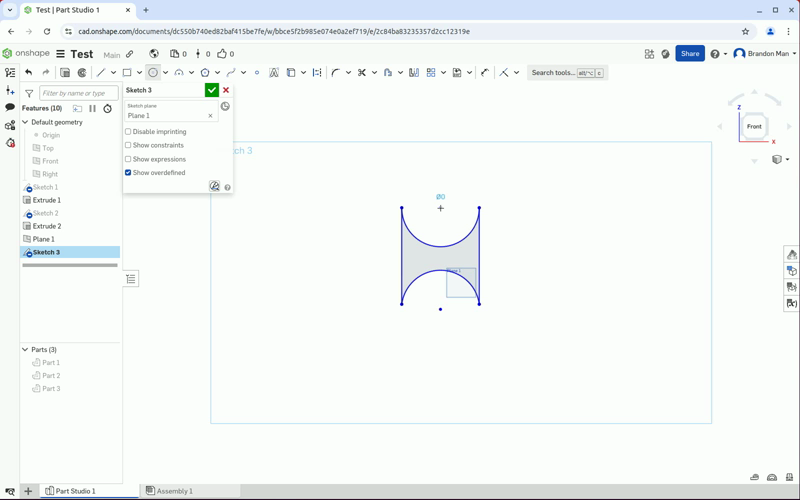
mouse_move(456, 207)
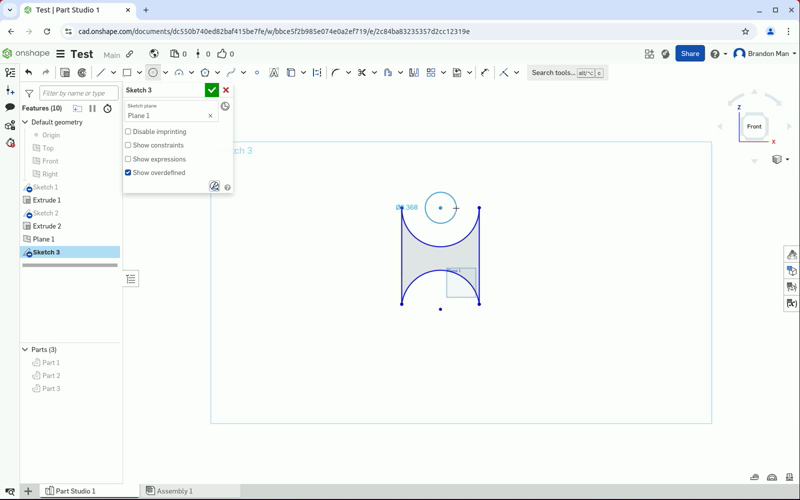
click(456, 207)
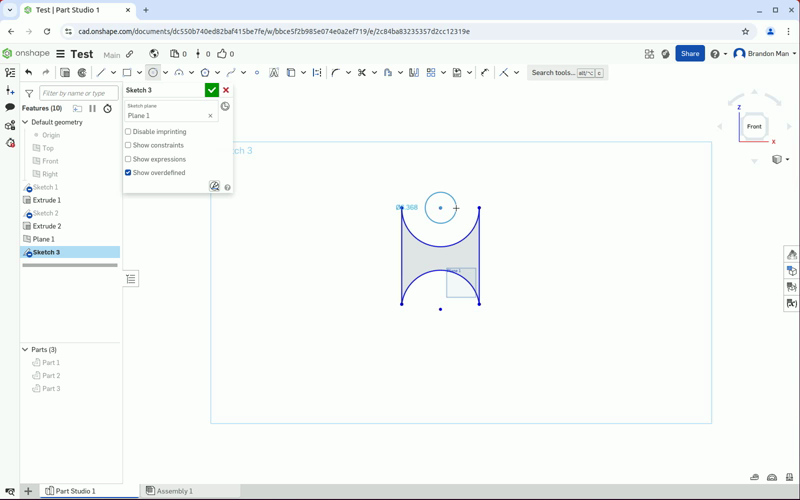
key(esc)
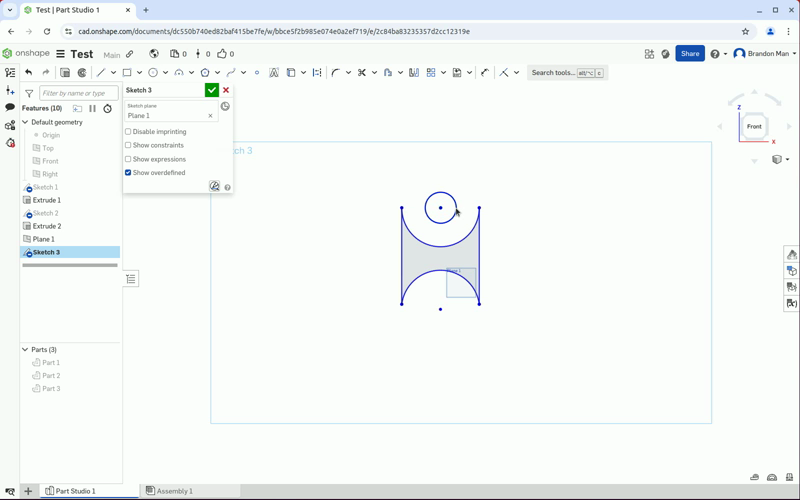
mouse_move(408, 271)
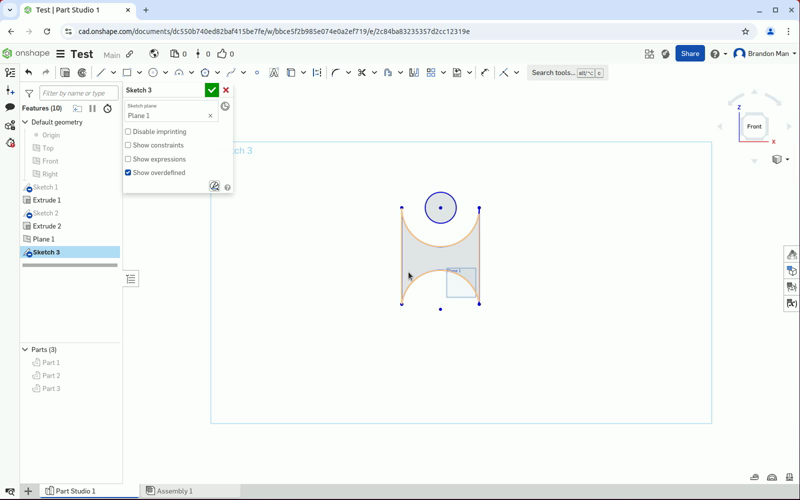
click(408, 271)
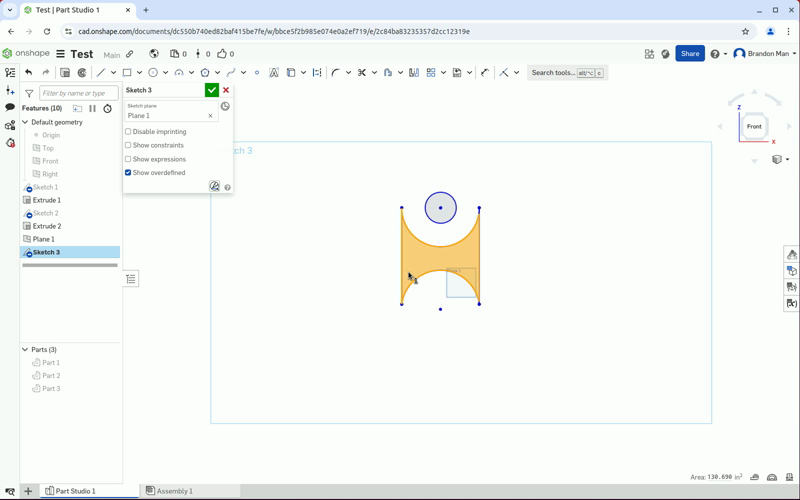
mouse_move(73, 352)
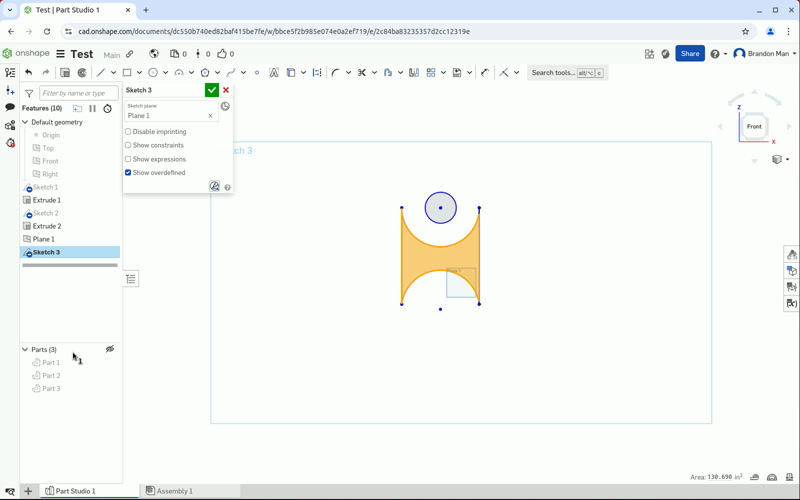
key(shift+y)
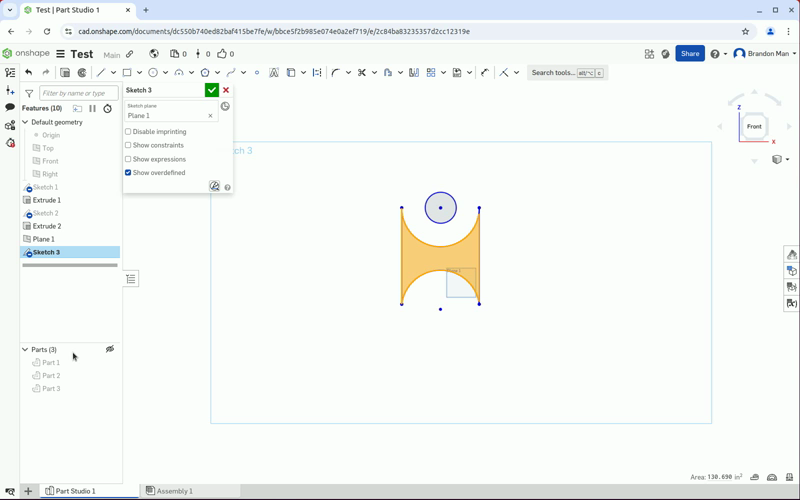
key(shift+e)
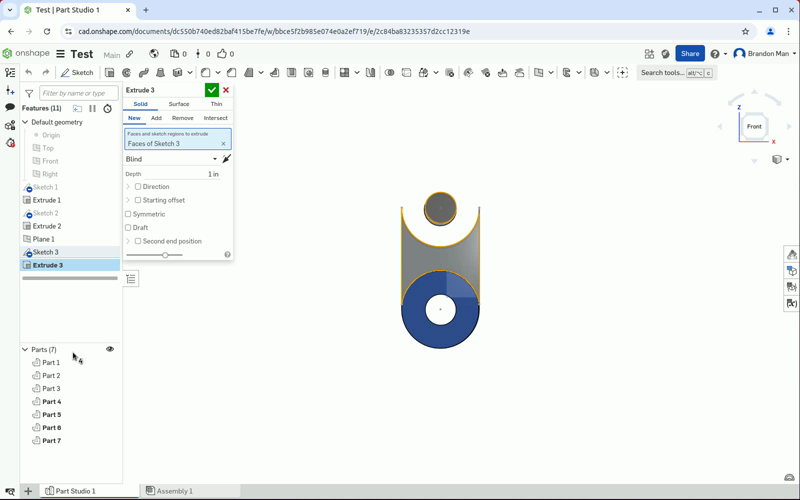
mouse_move(143, 106)
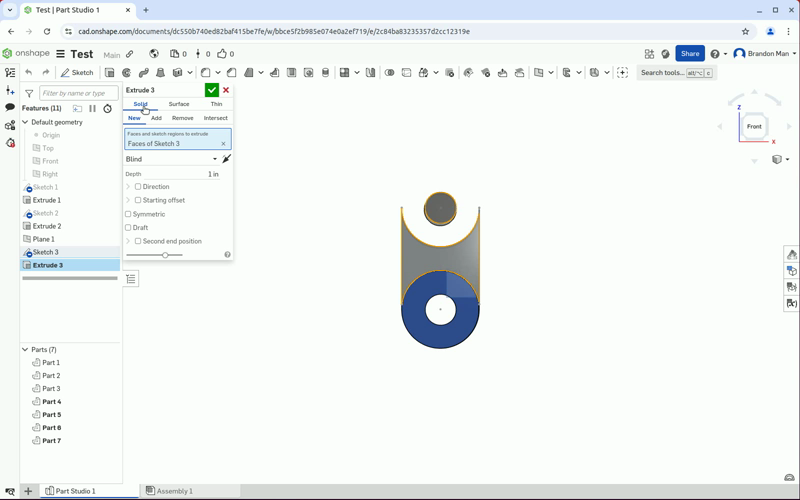
click(143, 106)
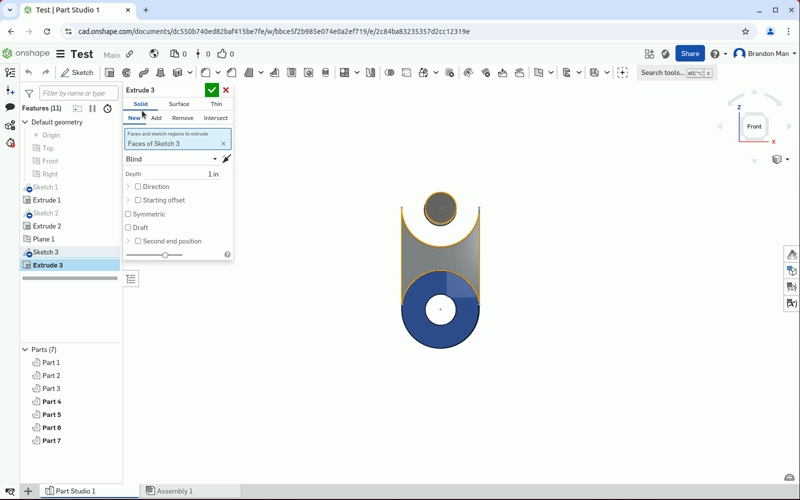
mouse_move(137, 120)
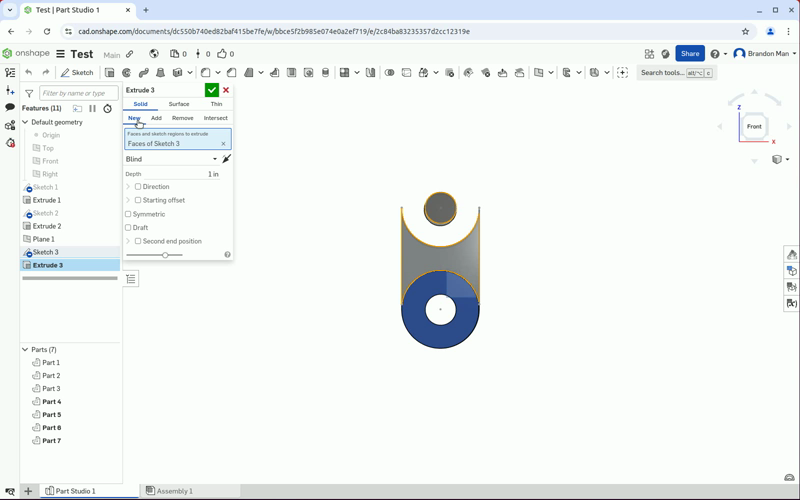
click(137, 120)
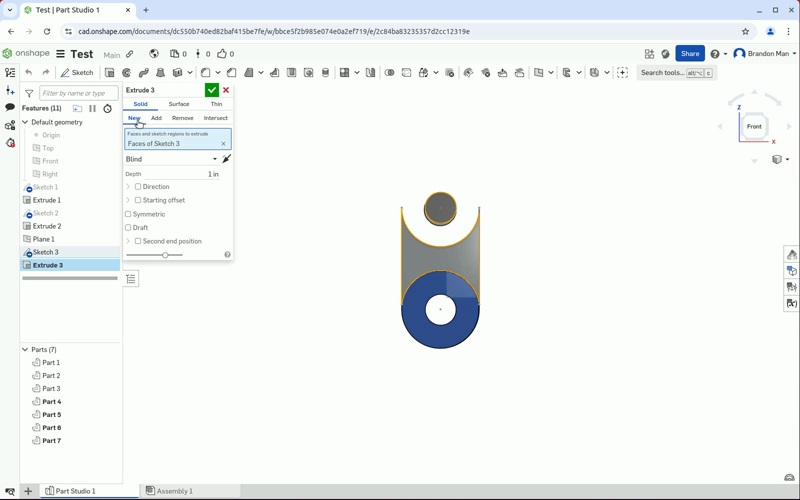
key(tab, 4)
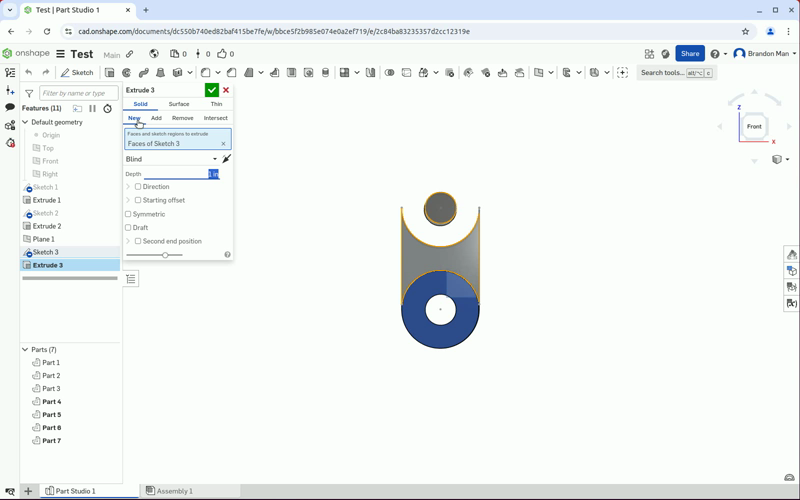
text(-7.703)
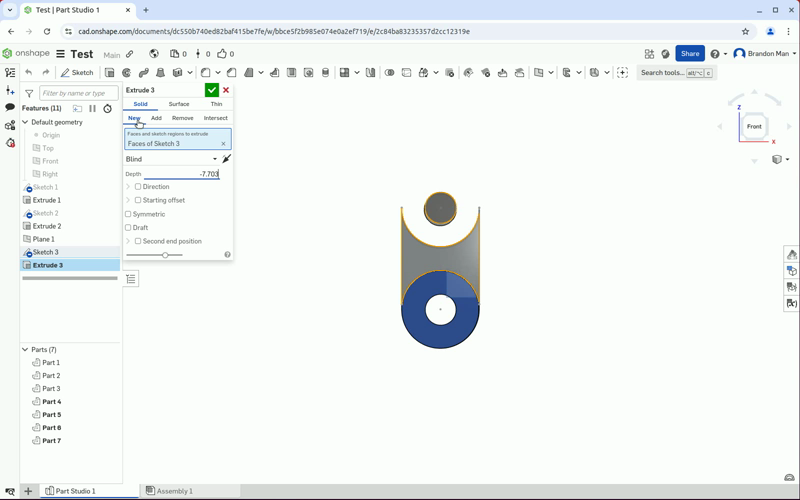
key(enter)
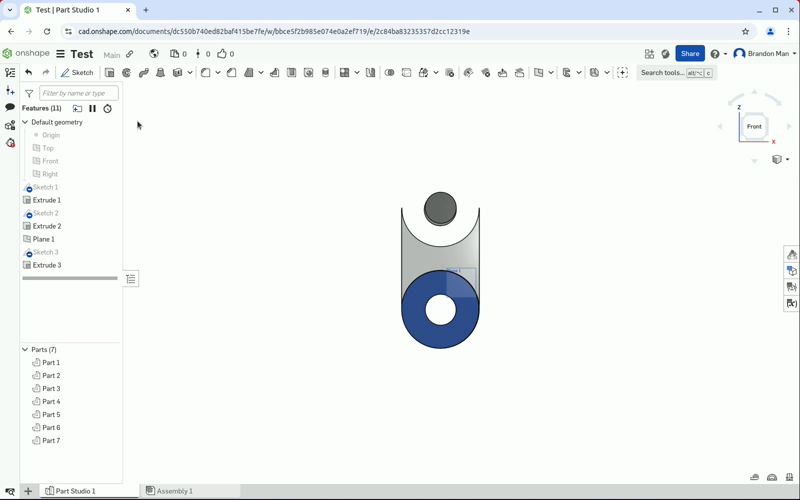
key(shift+h)
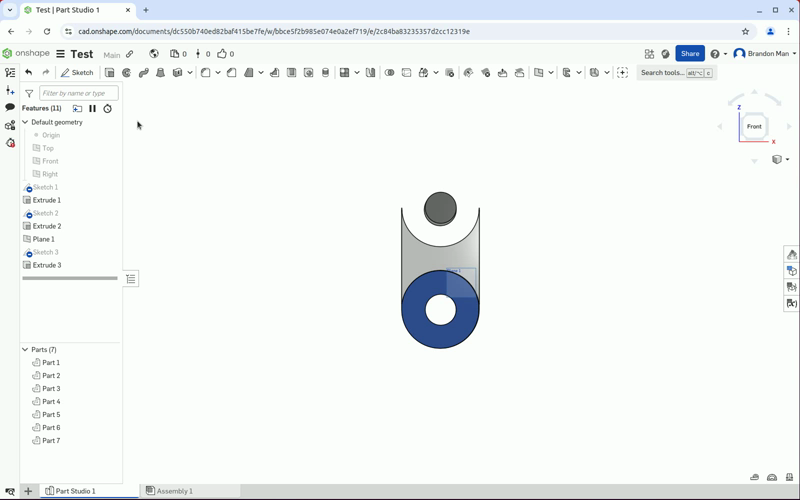
key(shift+h)
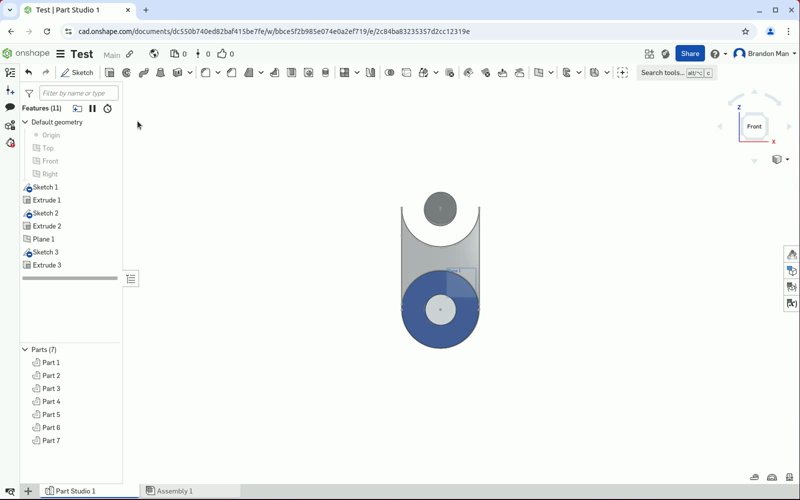
key(shift+7)
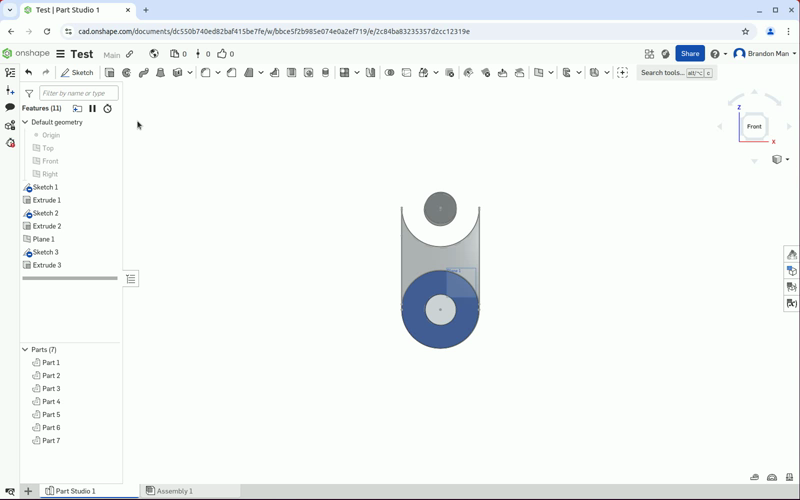
key(left, 2)
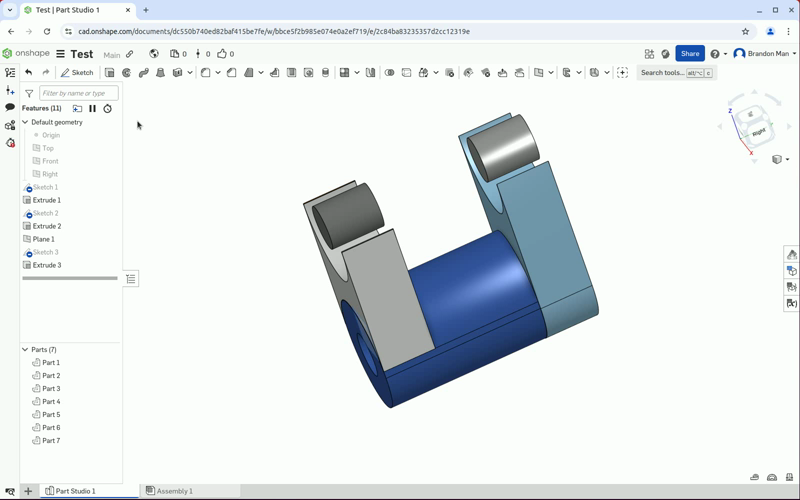
key(down, 2)
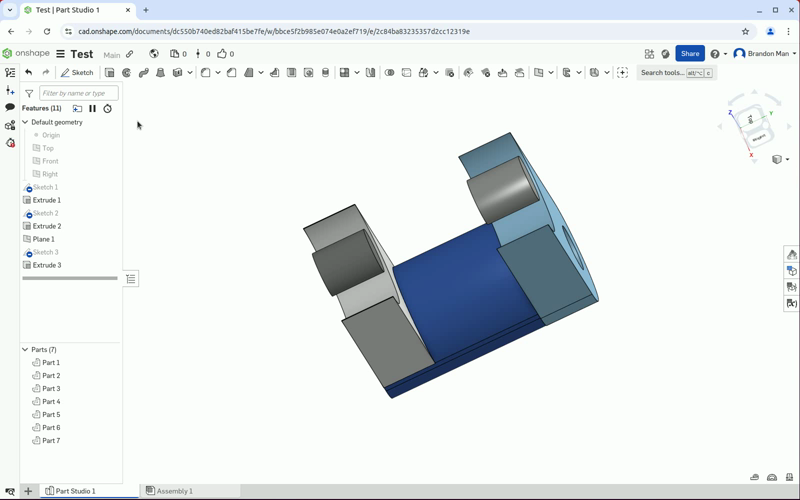
key(up, 2)
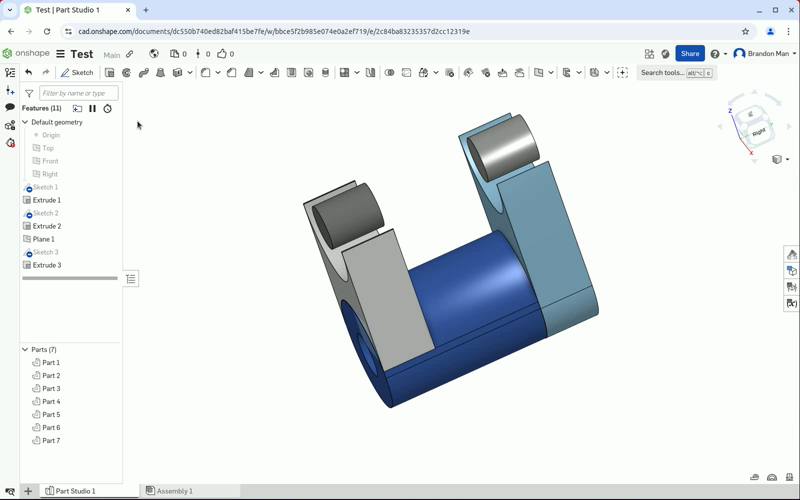
key(right, 2)
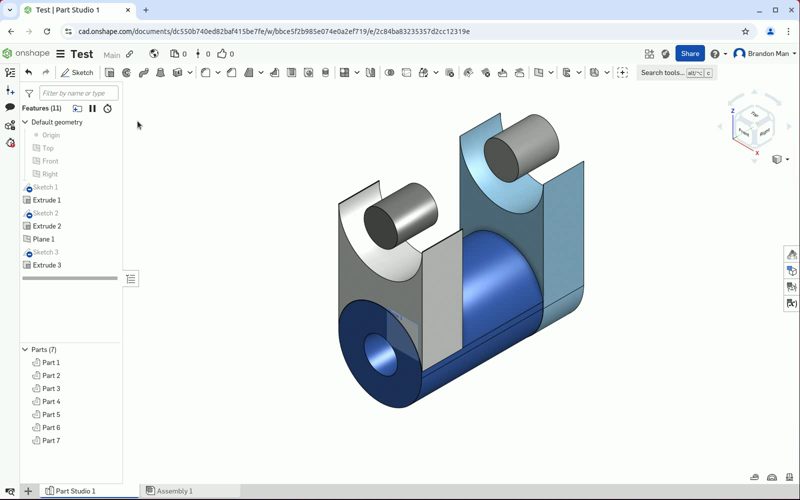
mouse_move(73, 189)
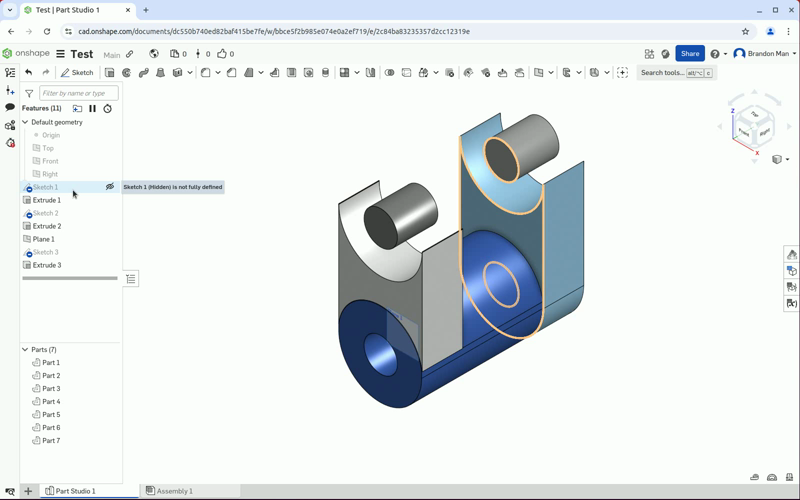
click(73, 189)